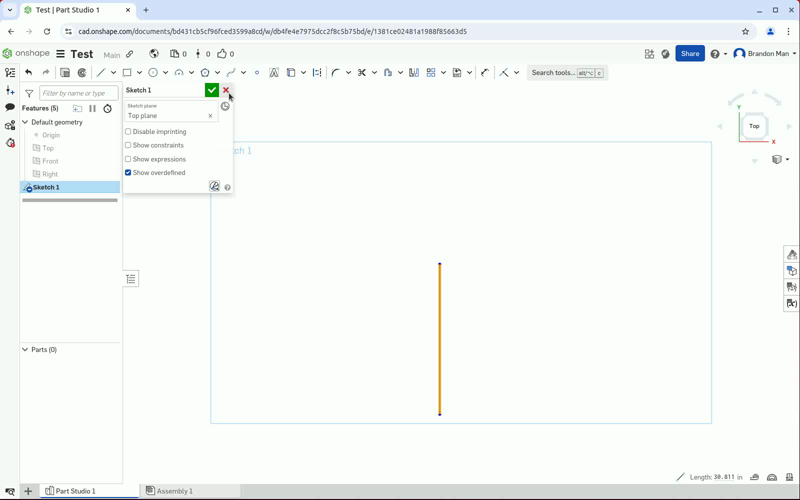
key(shift+h)
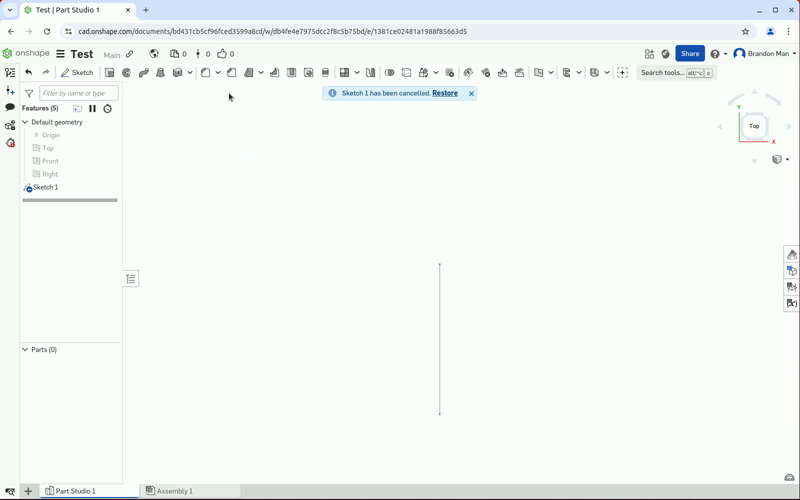
key(shift+s)
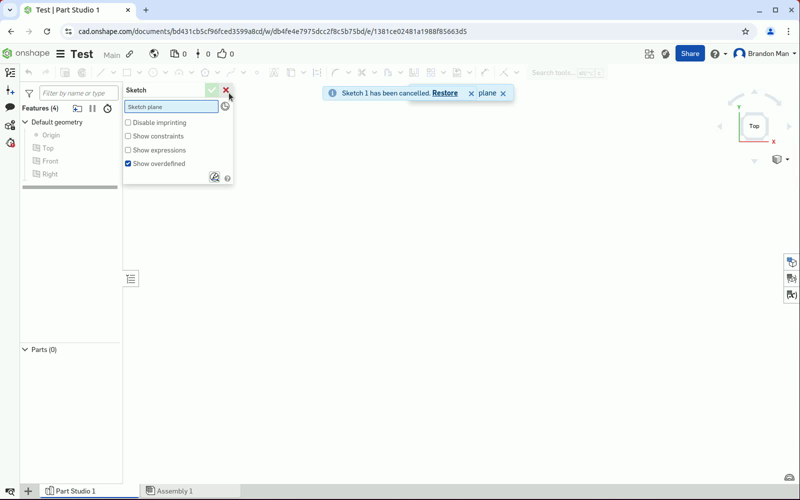
mouse_move(73, 150)
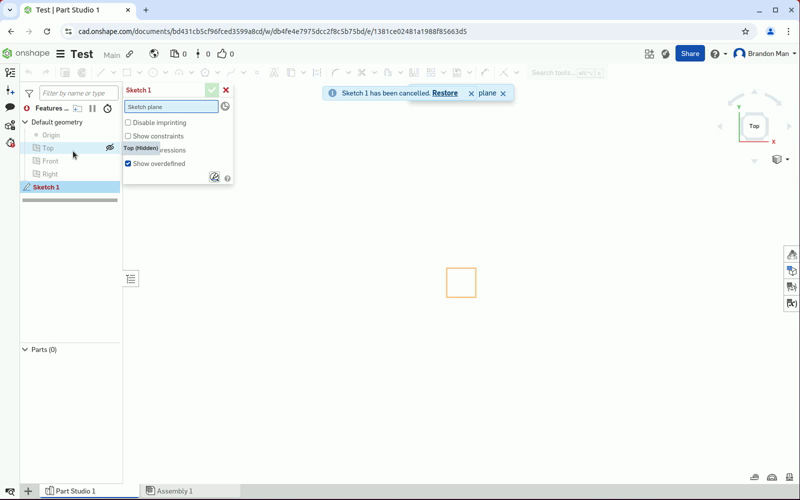
click(73, 150)
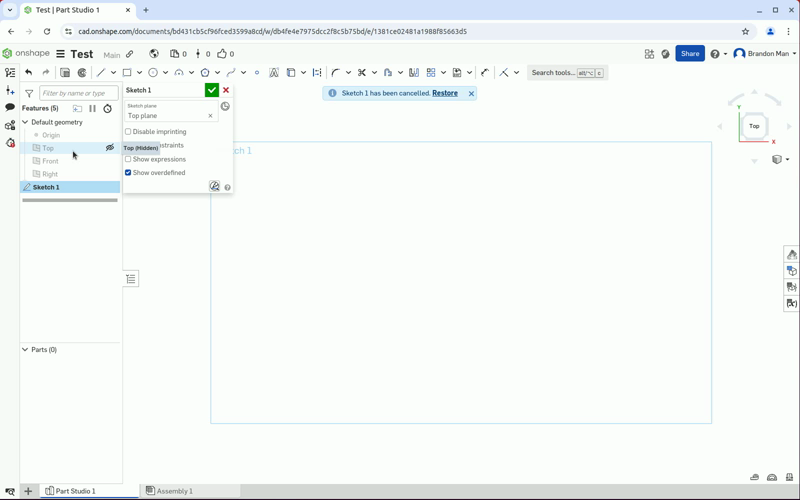
mouse_move(73, 352)
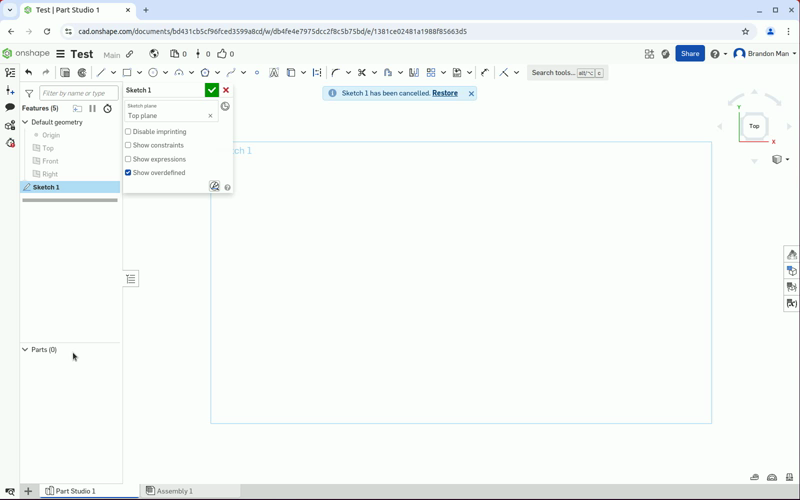
key(y)
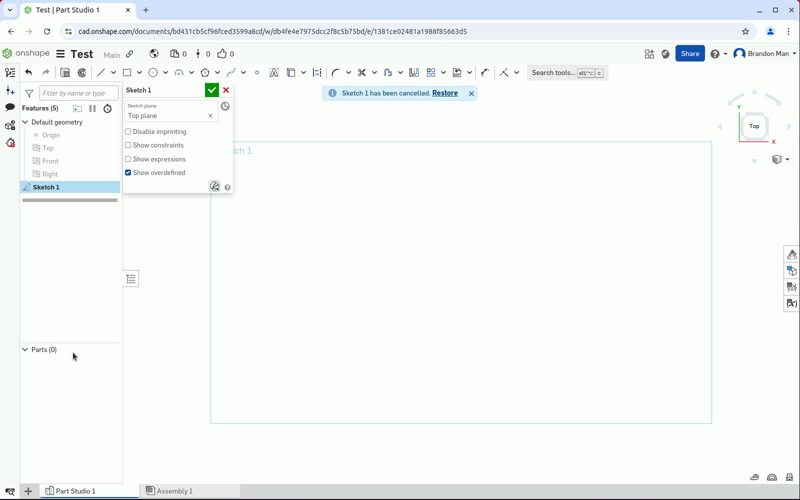
key(c)
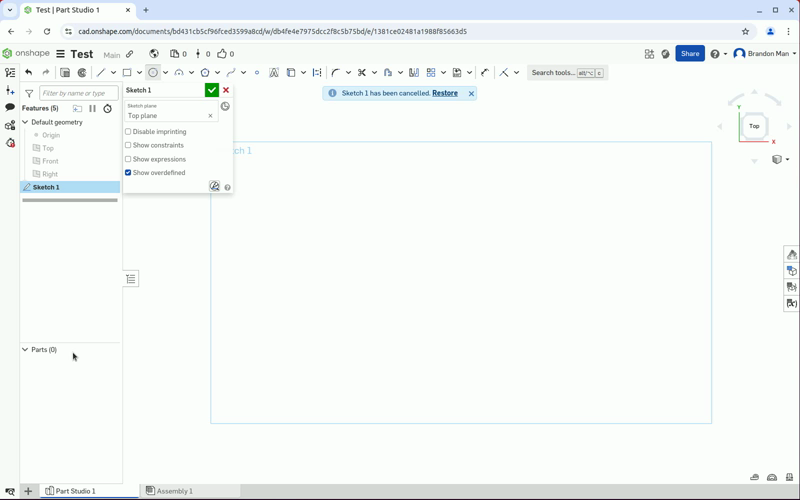
key_down(shift)
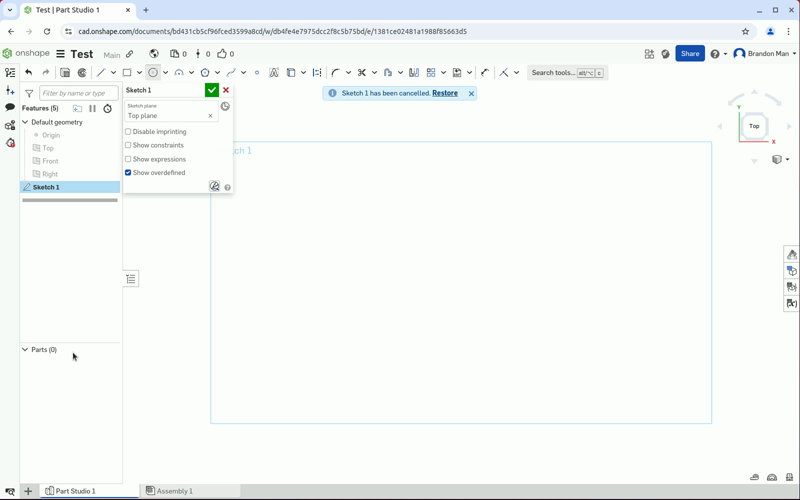
mouse_move(461, 282)
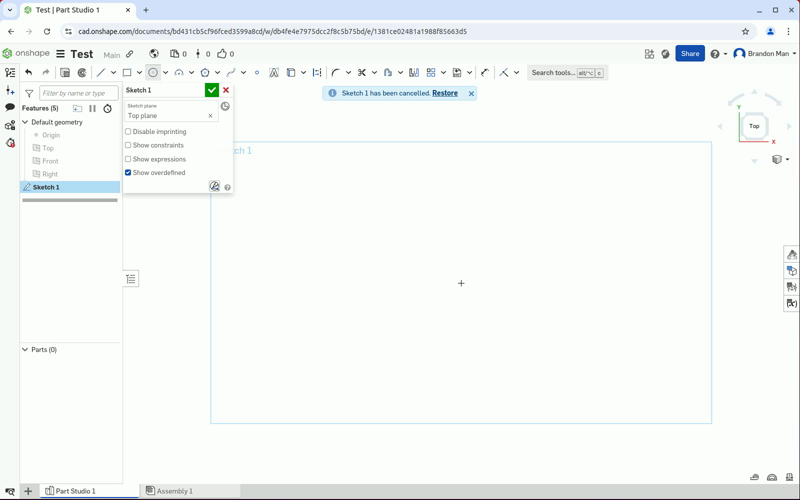
click(461, 282)
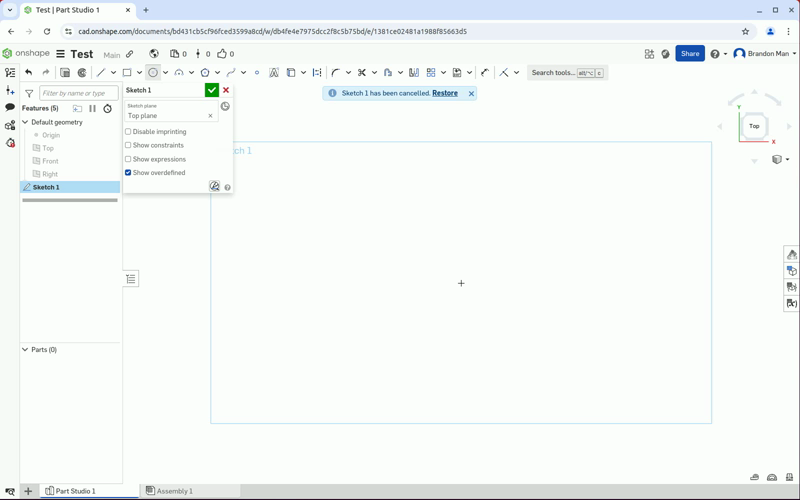
key_up(shift)
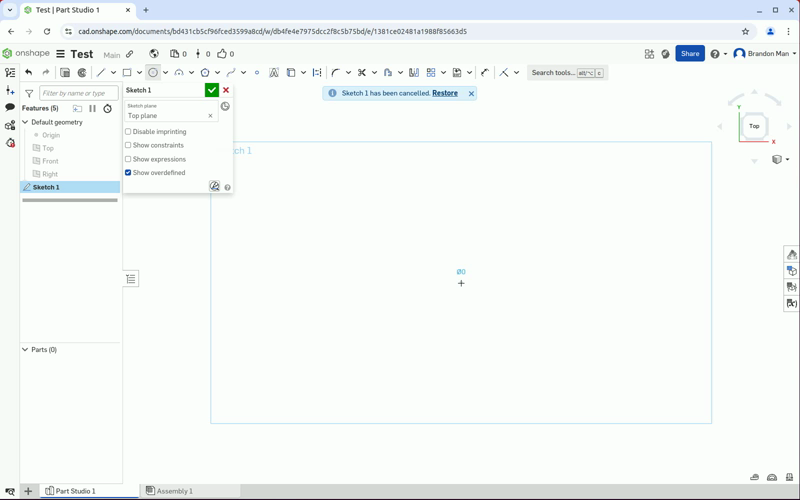
mouse_move(574, 282)
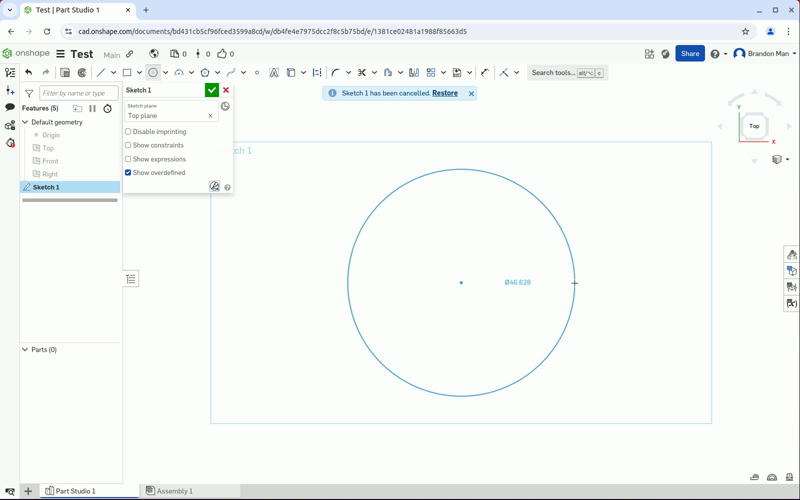
click(574, 282)
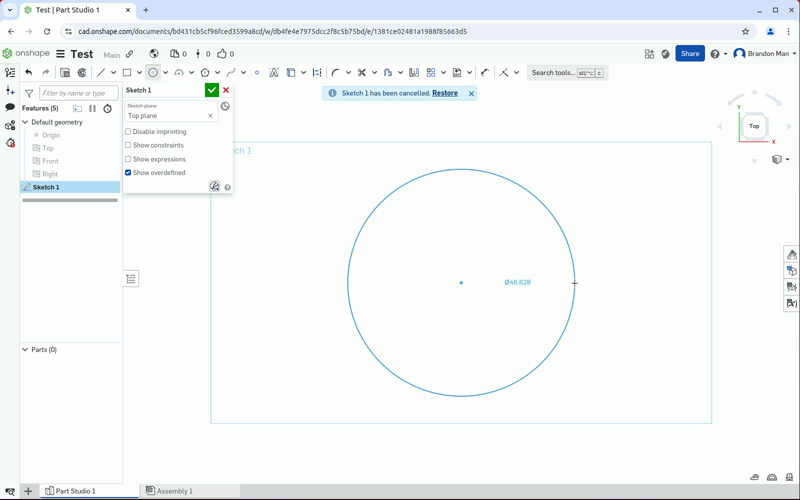
key(esc)
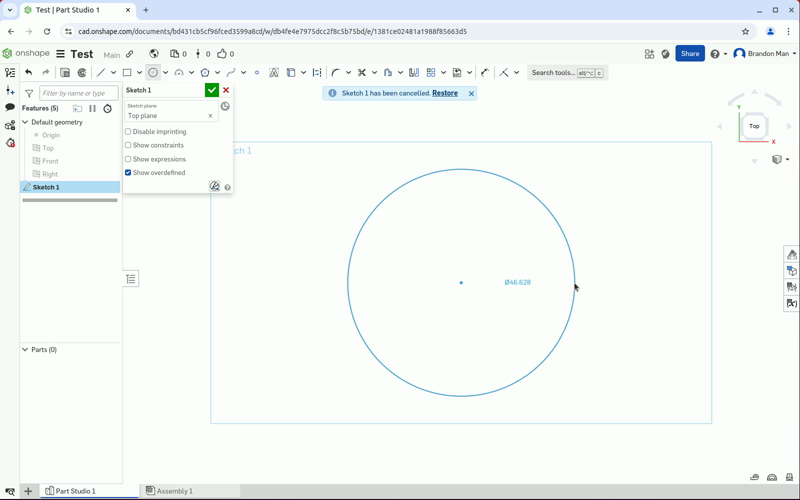
key(c)
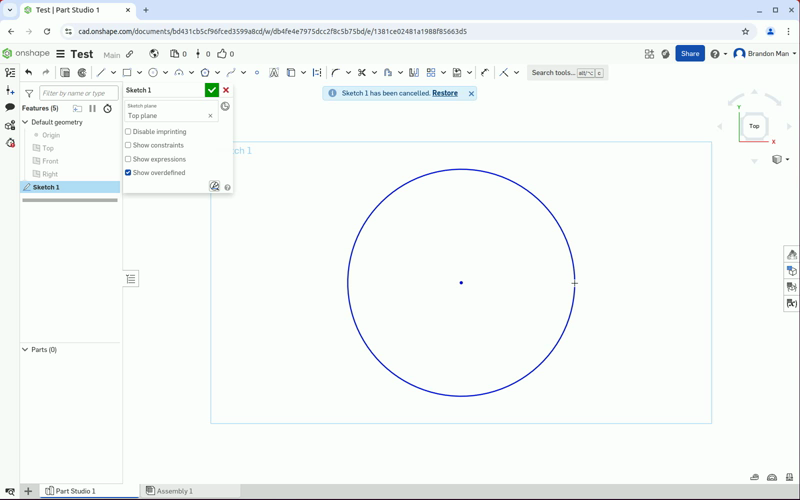
key_down(shift)
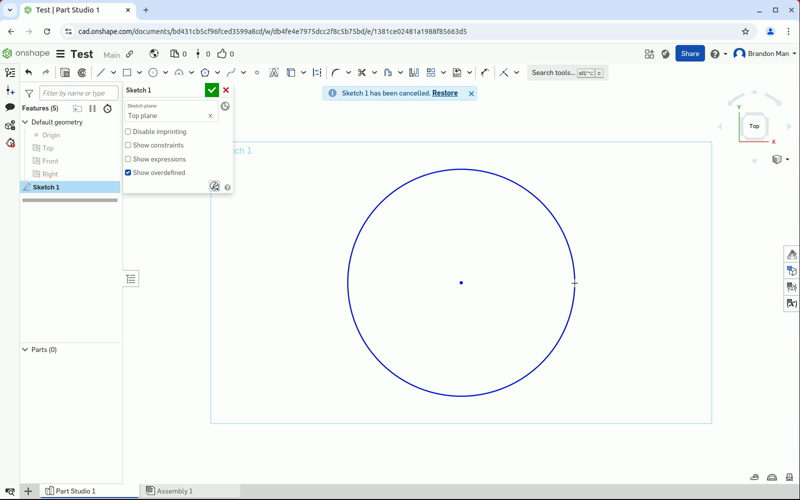
mouse_move(461, 282)
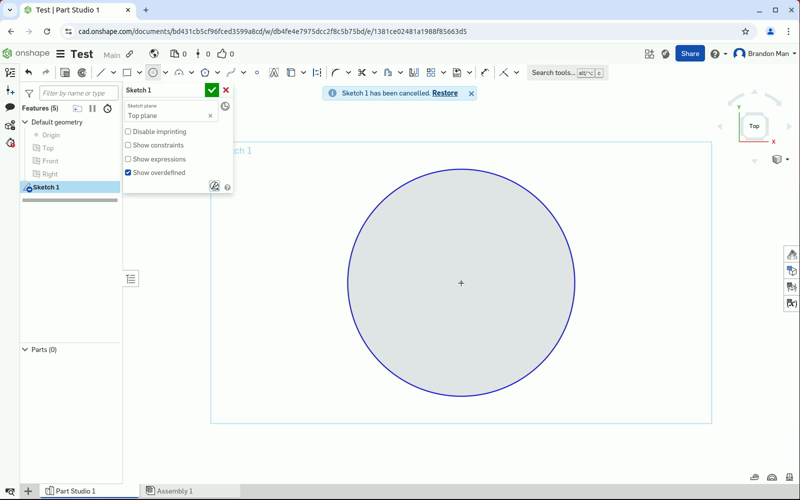
click(461, 282)
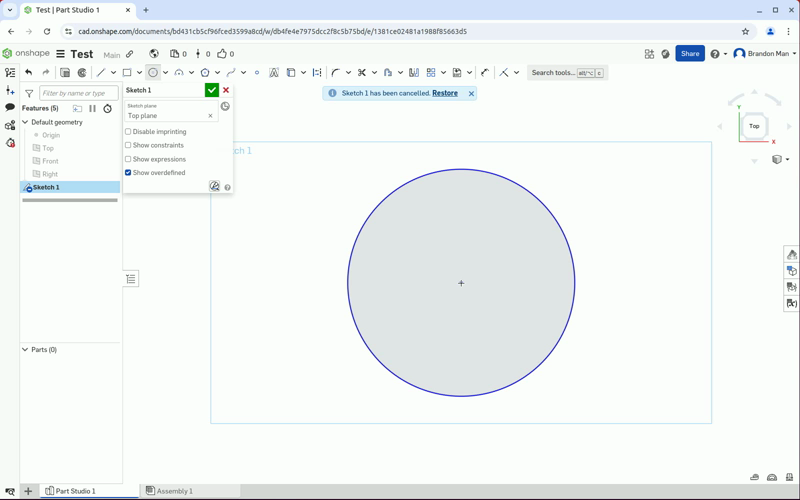
key_up(shift)
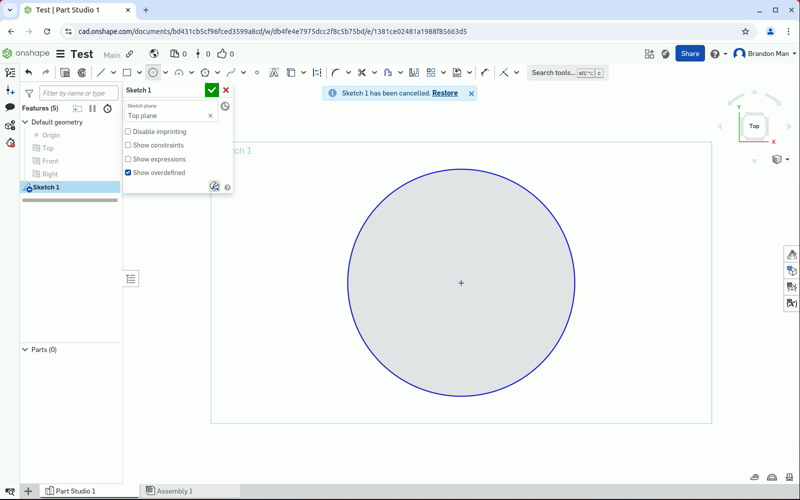
mouse_move(529, 282)
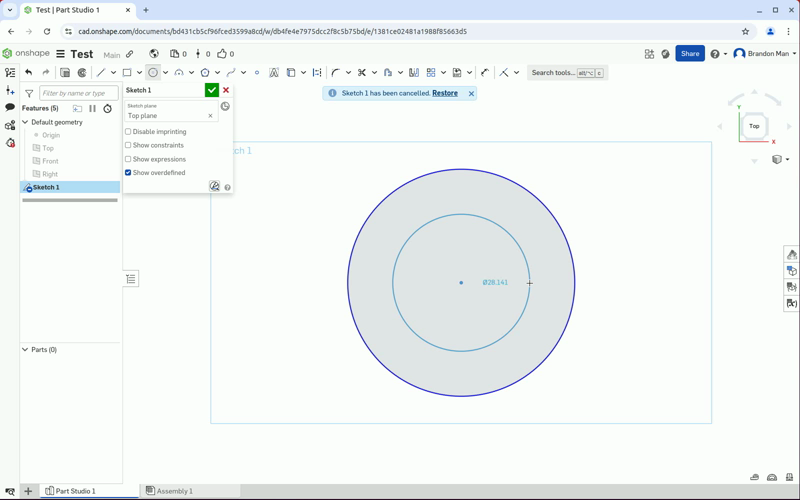
click(529, 282)
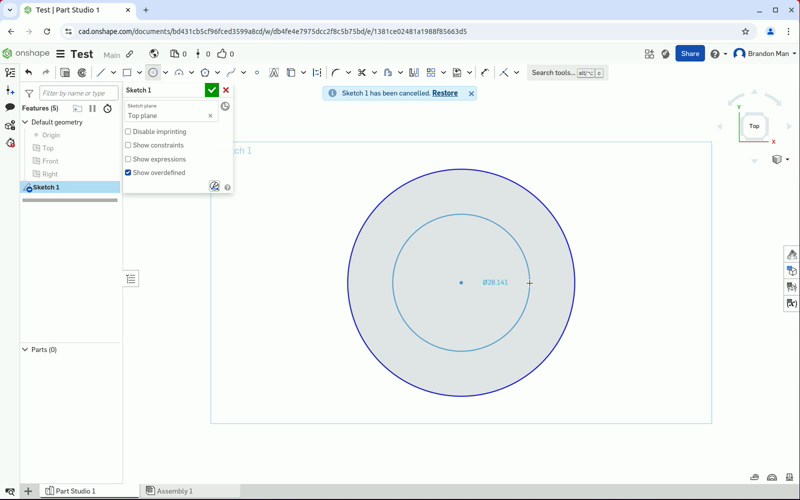
key(esc)
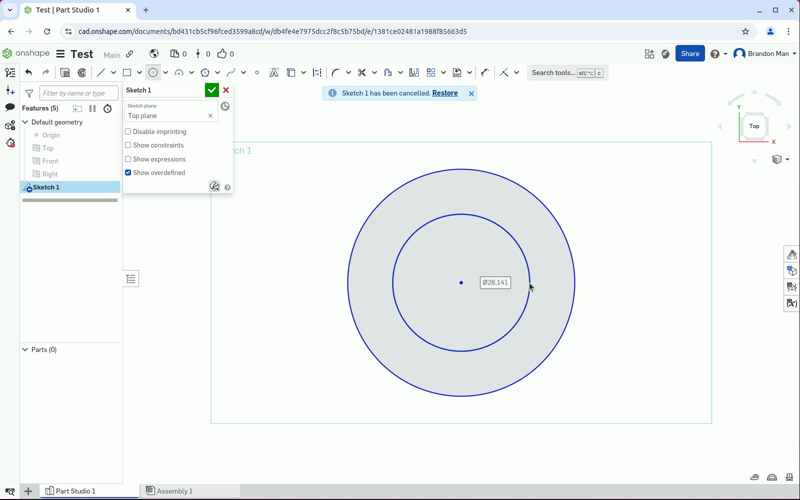
mouse_move(532, 226)
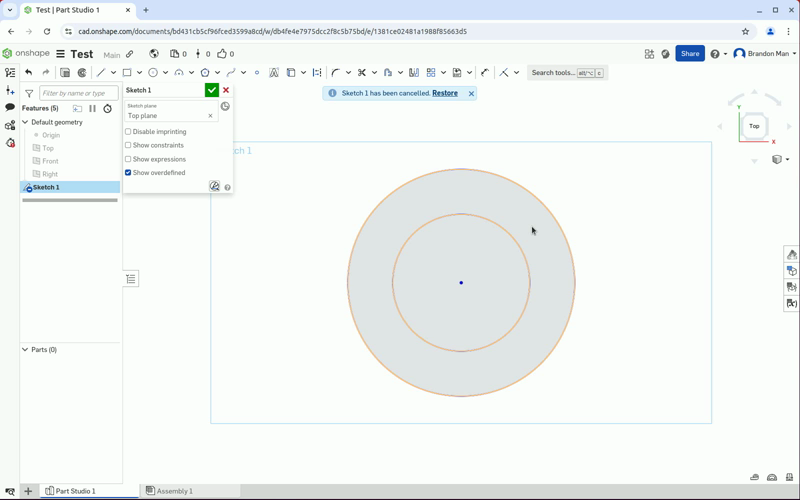
click(532, 226)
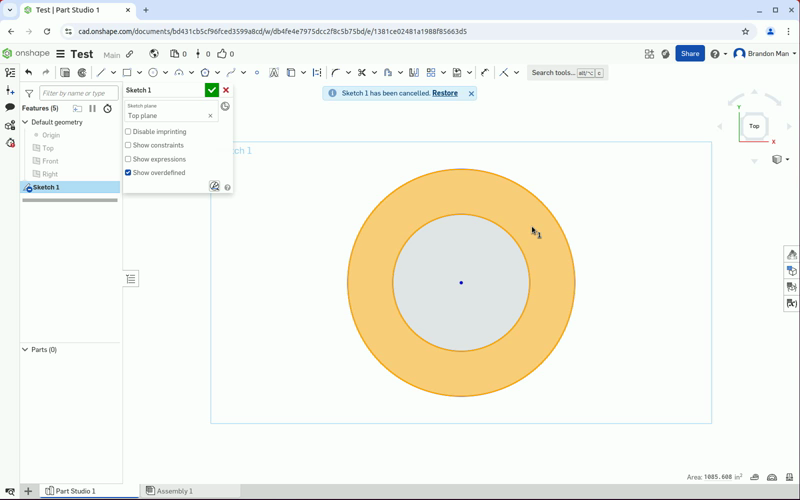
mouse_move(73, 352)
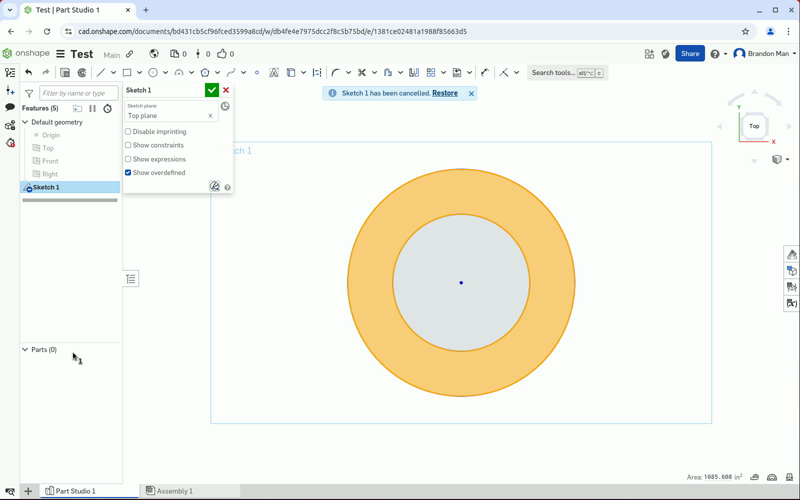
key(shift+y)
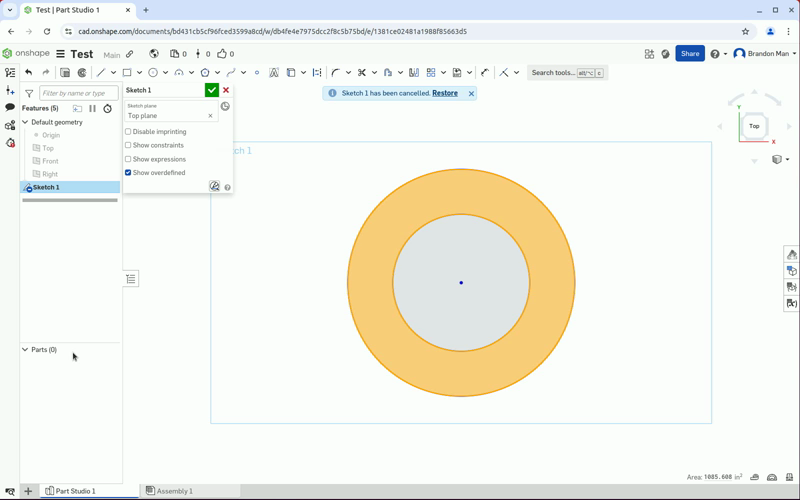
key(shift+e)
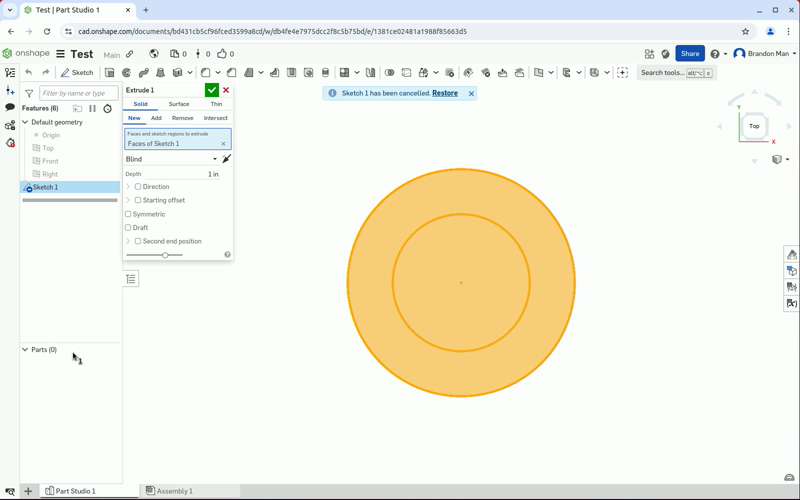
mouse_move(143, 106)
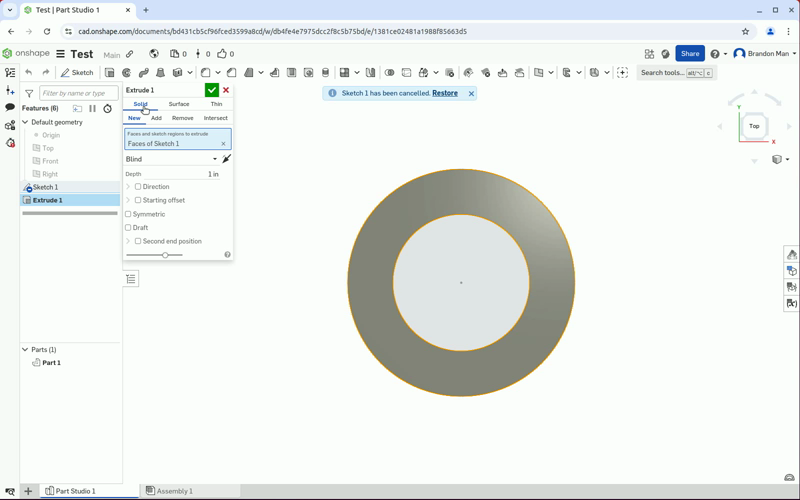
click(143, 106)
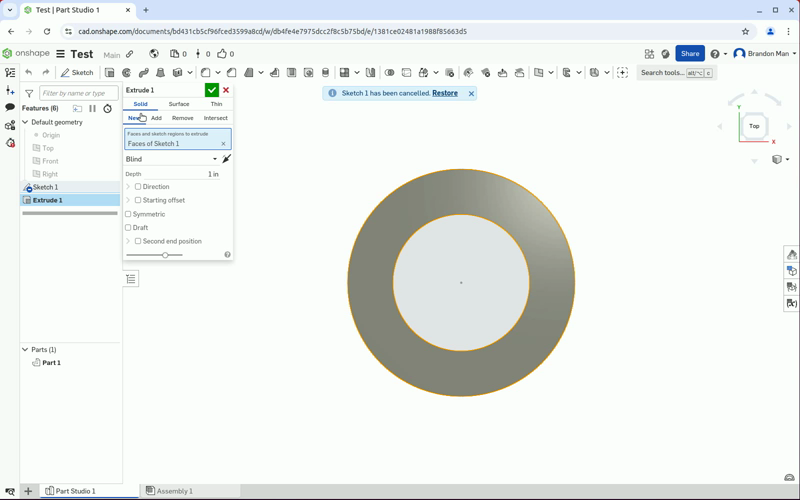
mouse_move(137, 120)
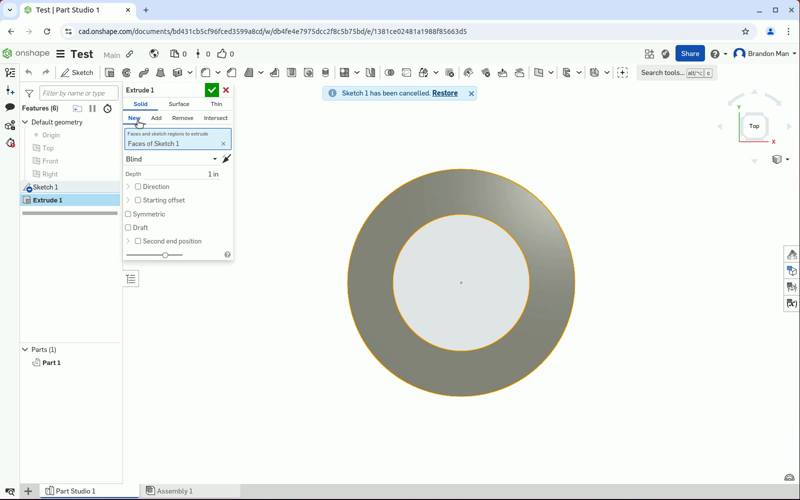
click(137, 120)
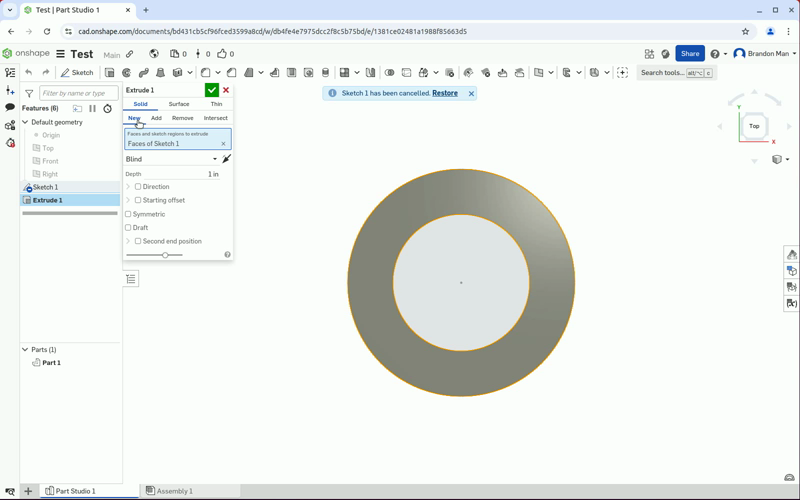
key(tab, 4)
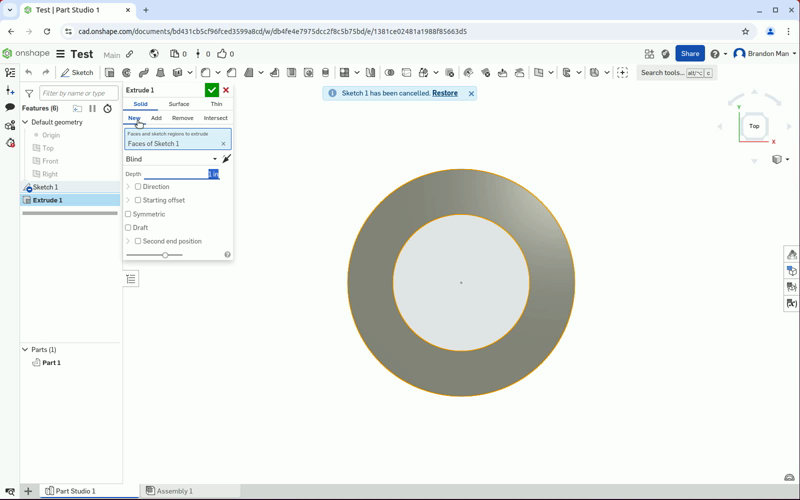
text(1.685)
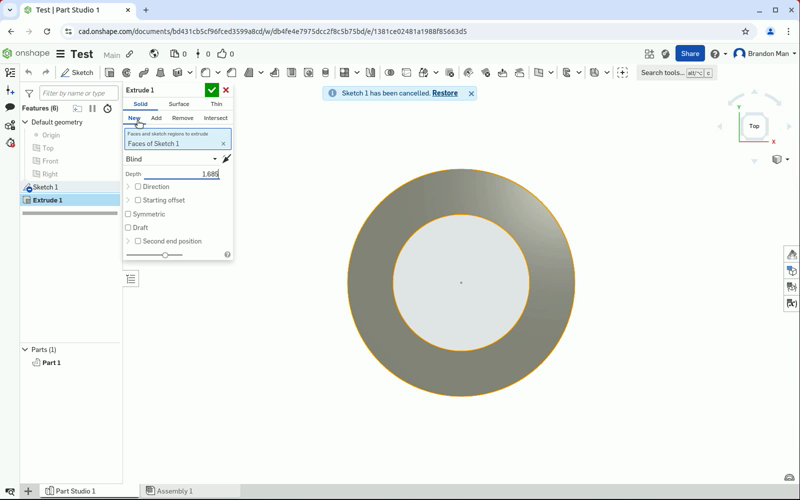
key(enter)
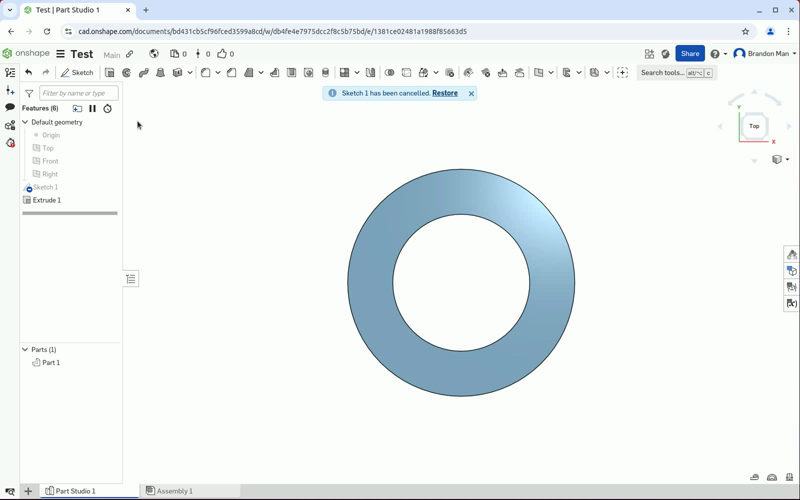
key(shift+h)
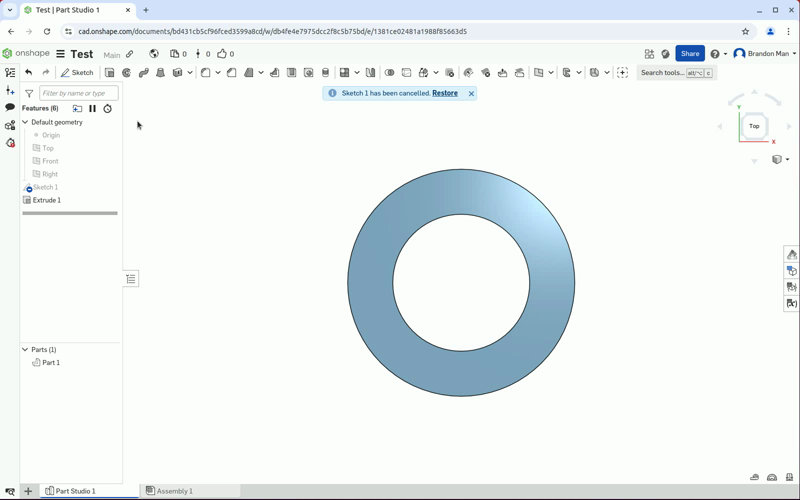
key(shift+h)
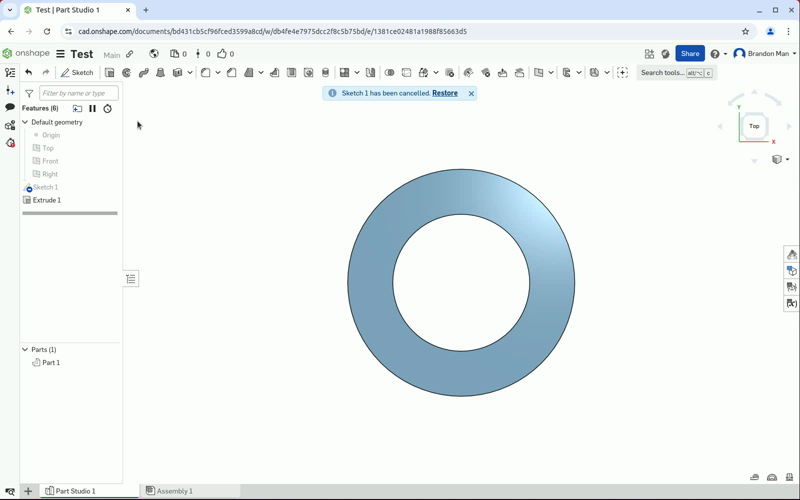
mouse_move(73, 189)
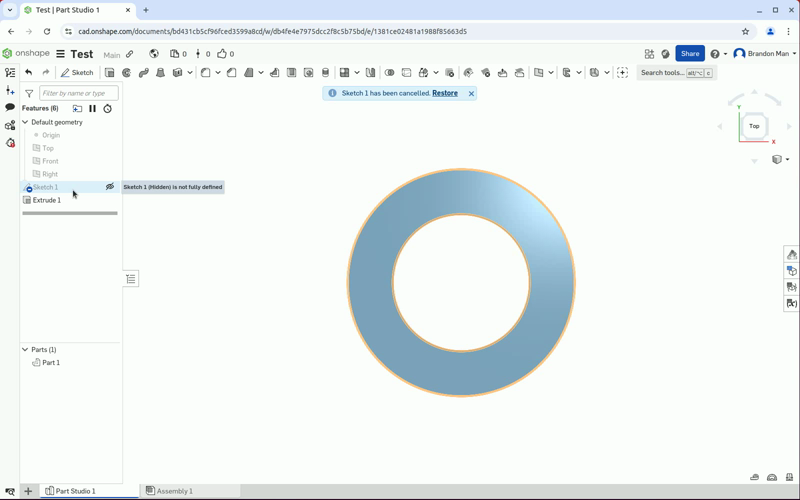
click(73, 189)
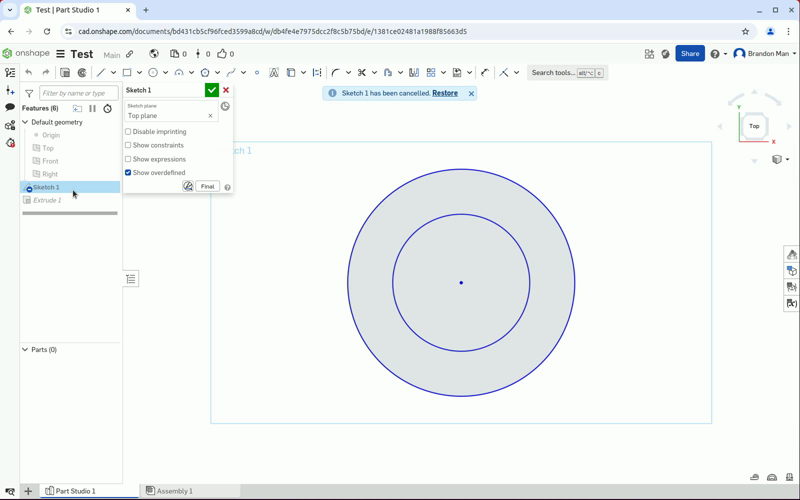
mouse_move(229, 92)
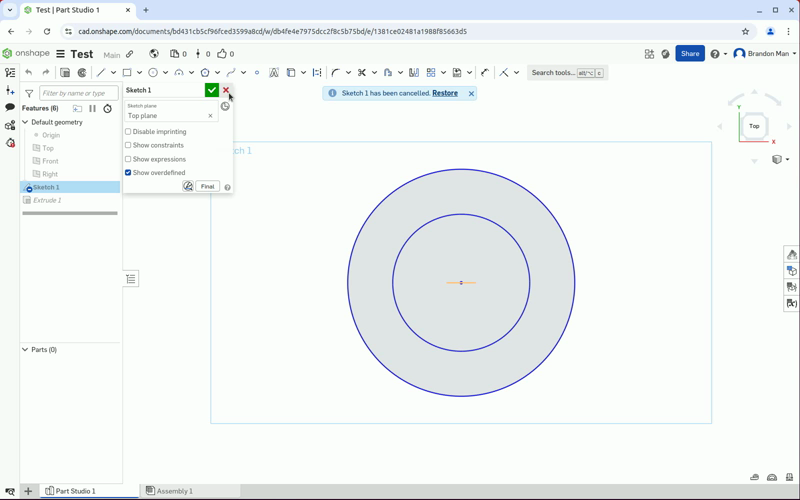
click(229, 92)
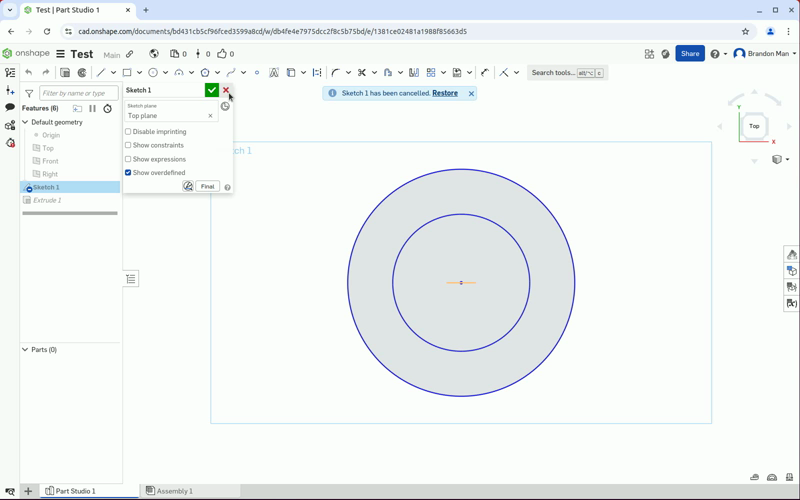
key(shift+s)
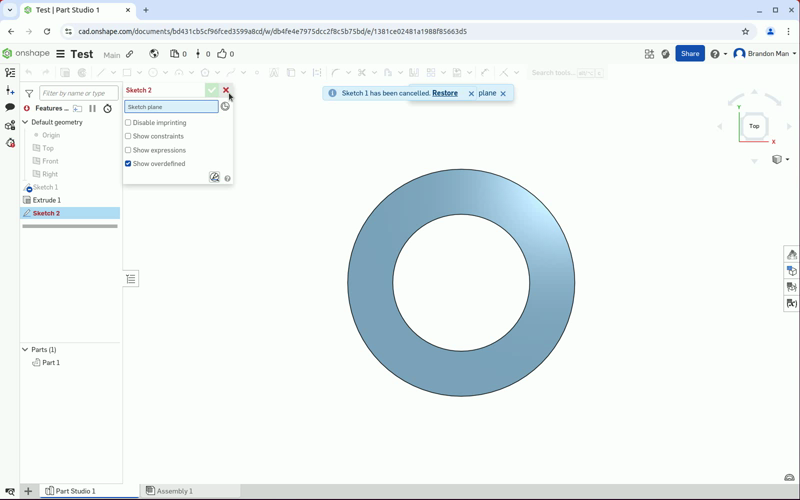
mouse_move(73, 150)
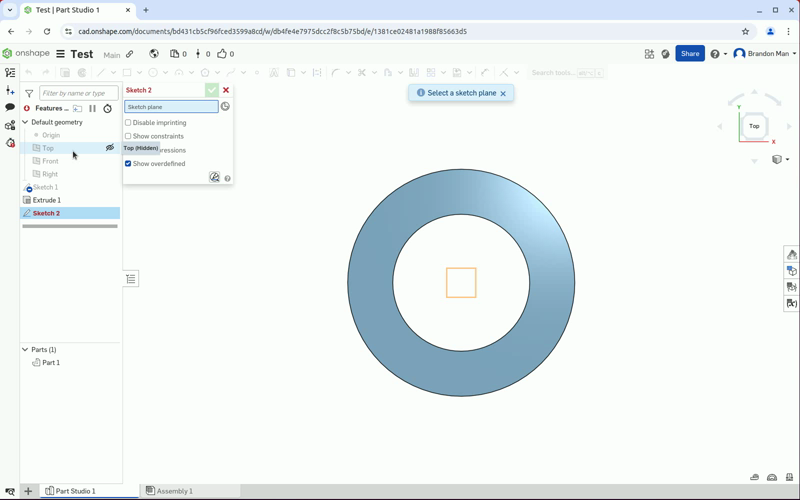
click(73, 150)
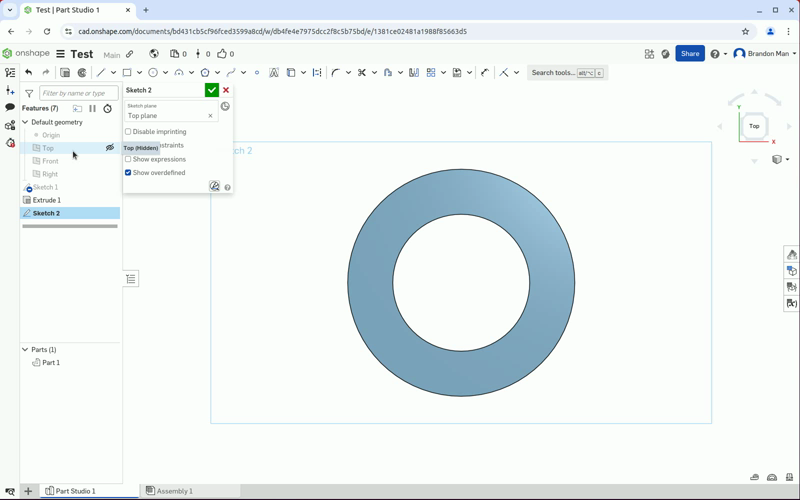
mouse_move(73, 352)
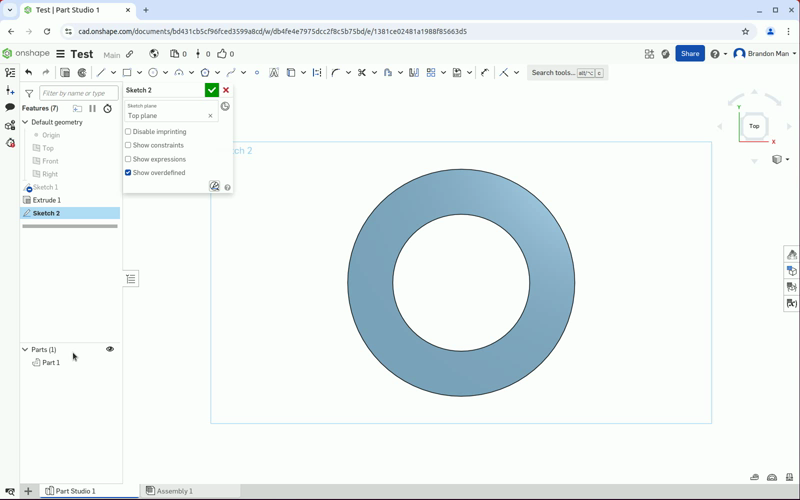
key(y)
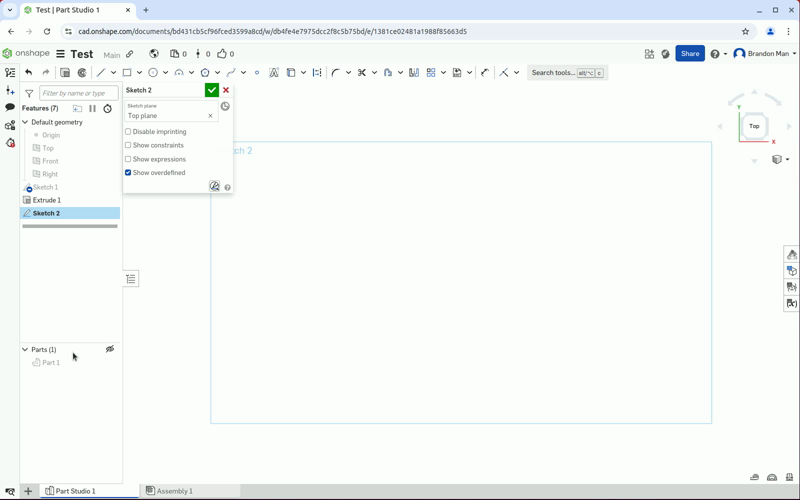
key(c)
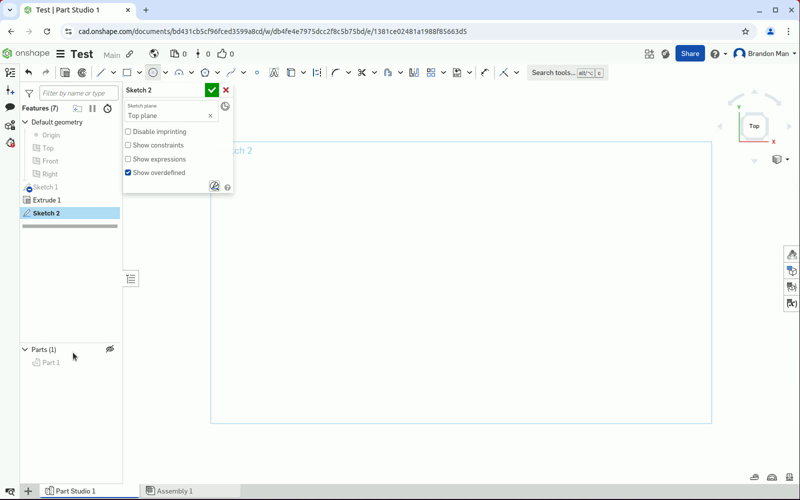
key_down(shift)
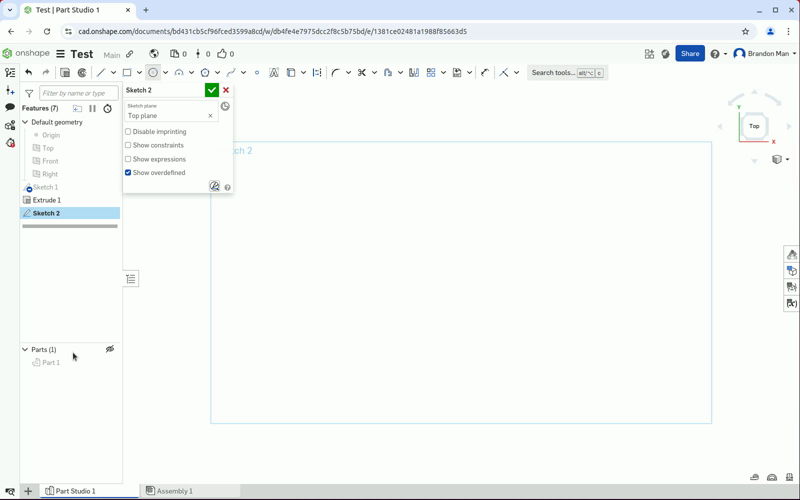
mouse_move(461, 282)
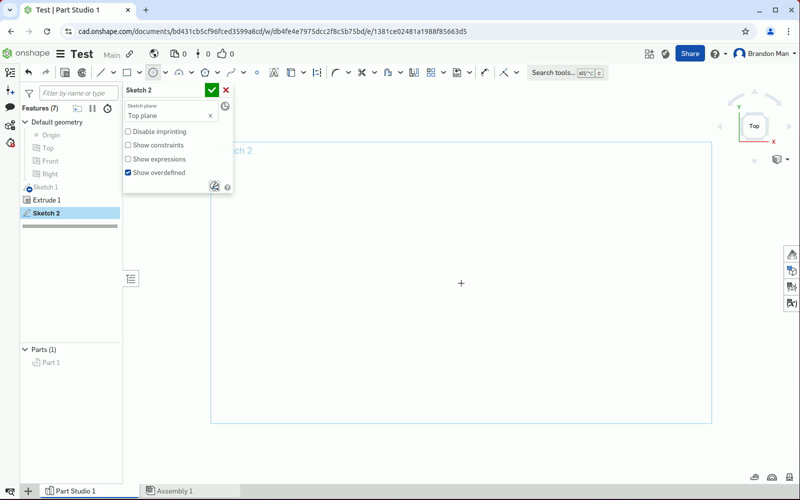
click(461, 282)
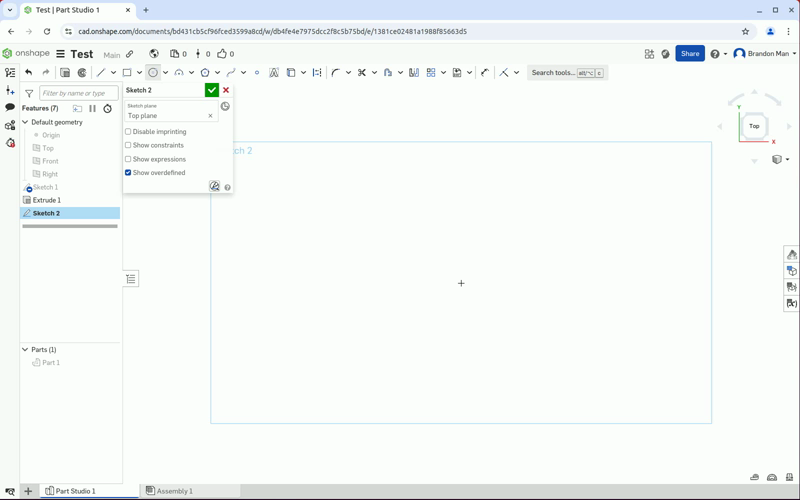
key_up(shift)
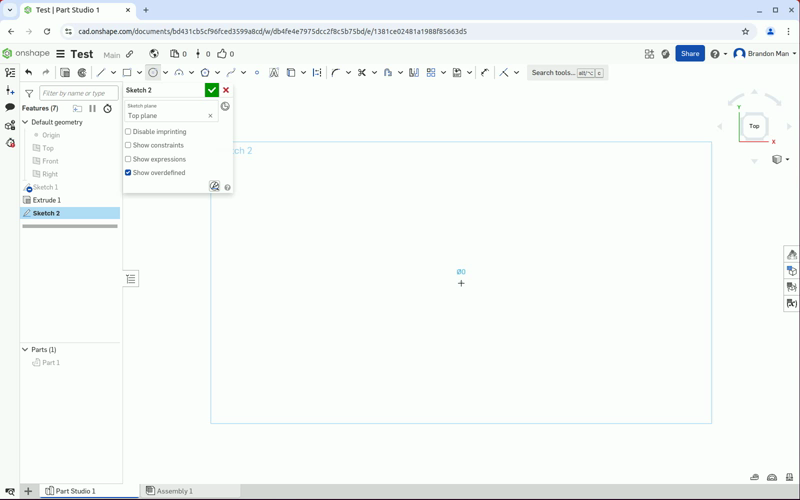
mouse_move(522, 282)
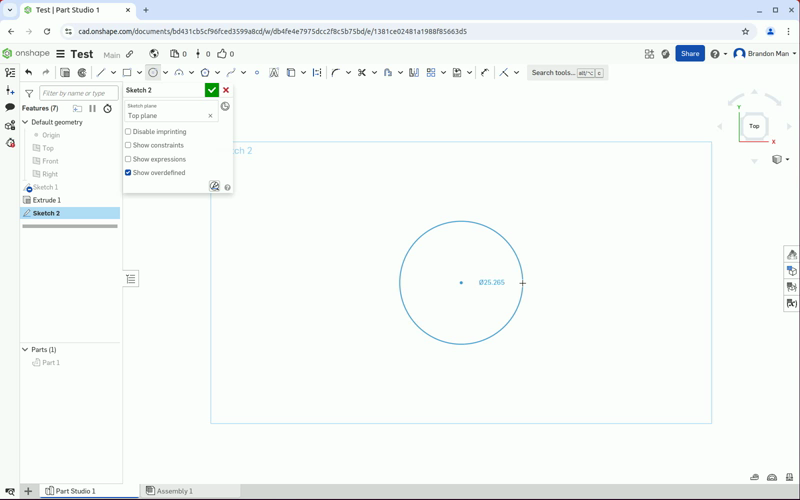
click(522, 282)
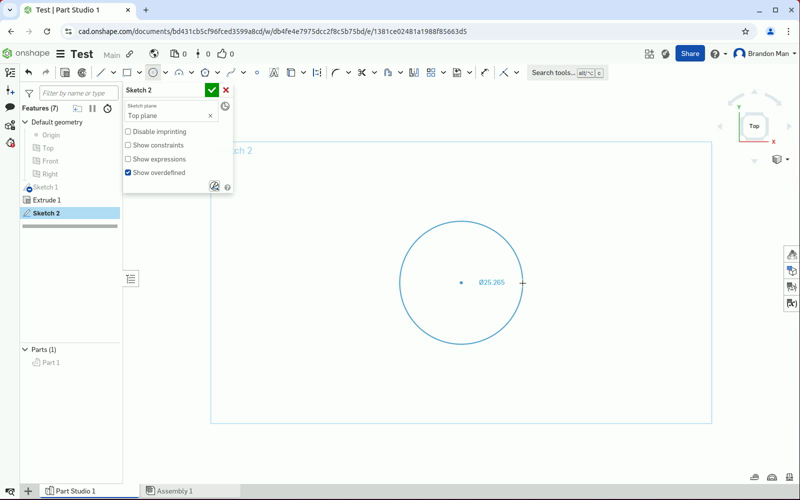
key(esc)
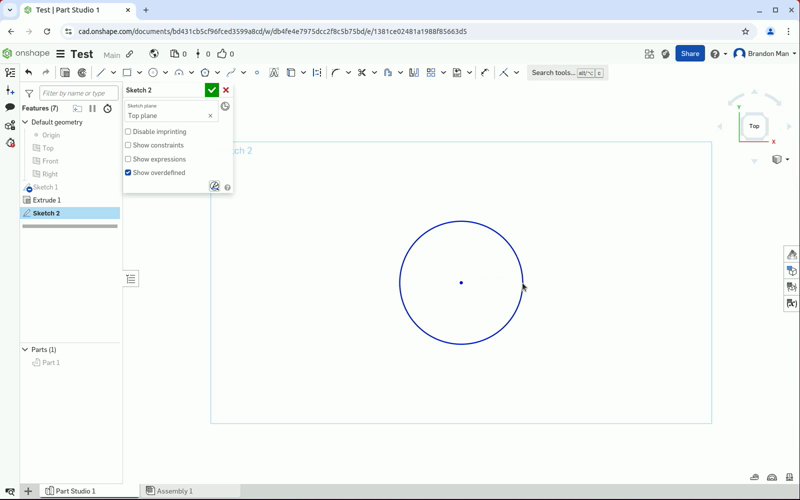
key(c)
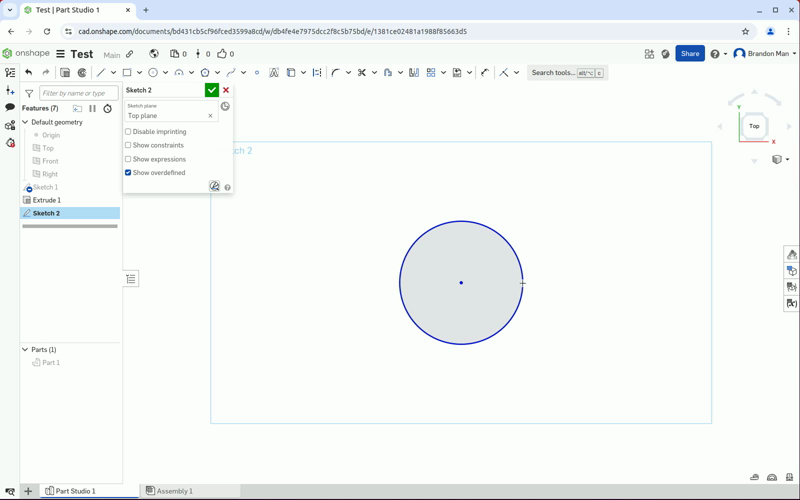
key_down(shift)
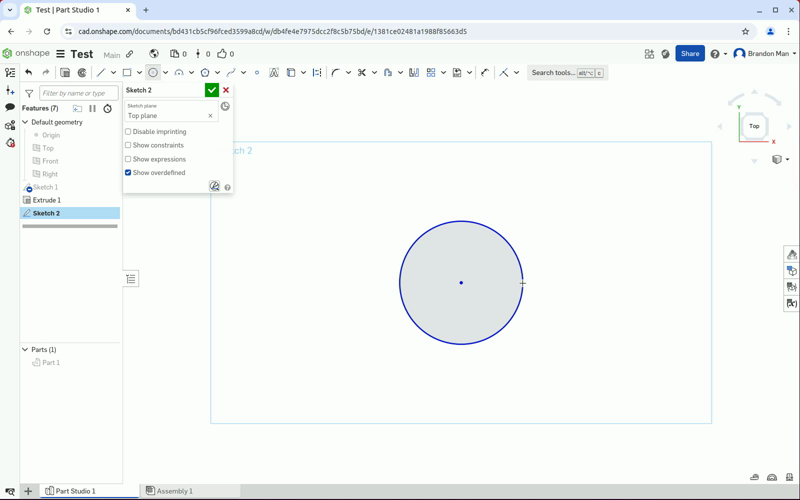
mouse_move(461, 282)
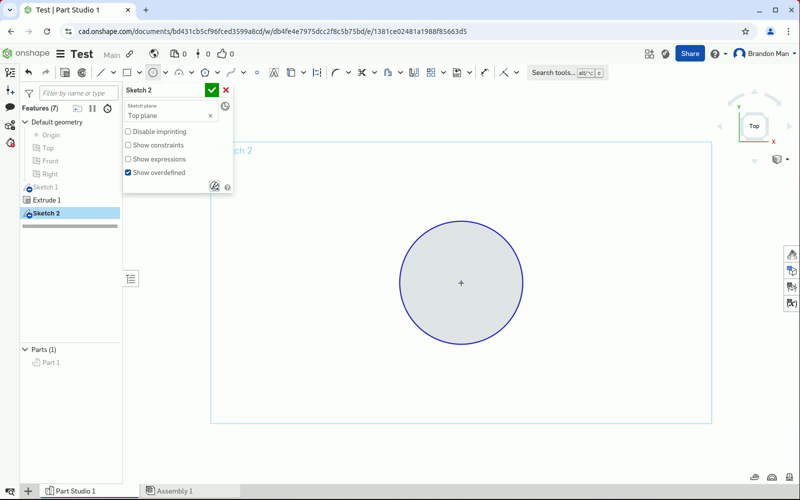
click(461, 282)
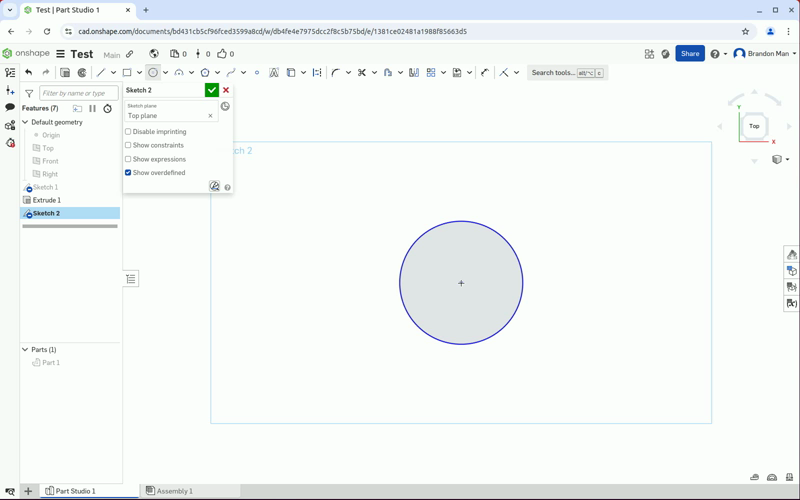
key_up(shift)
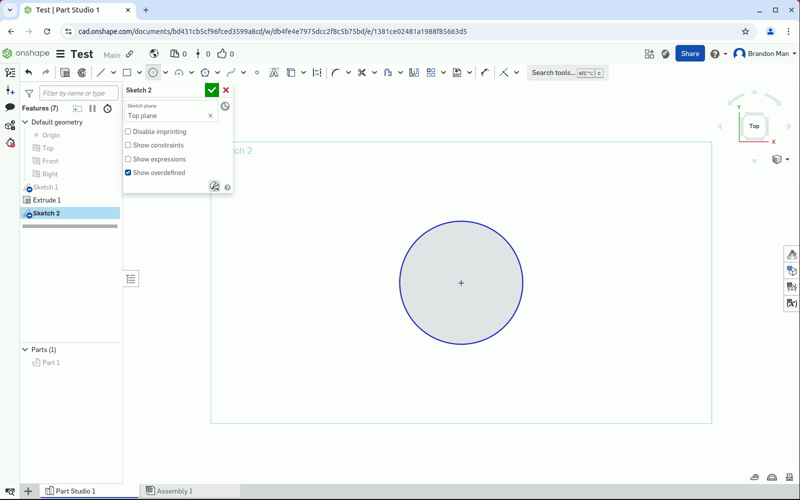
mouse_move(467, 282)
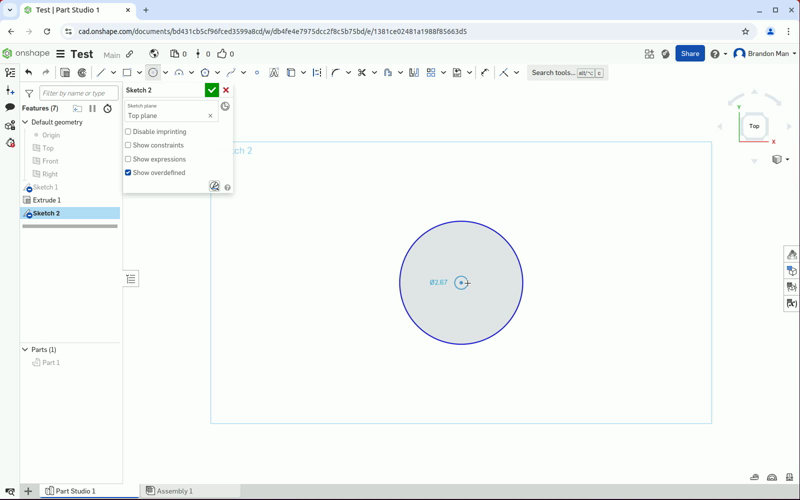
click(467, 282)
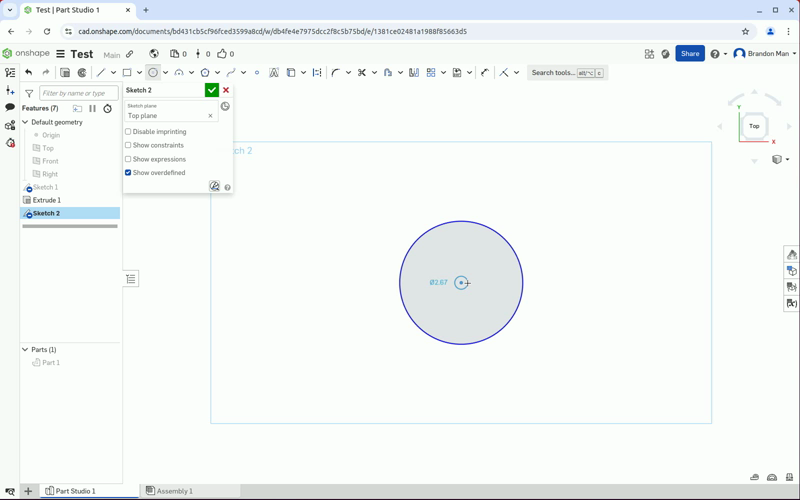
key(esc)
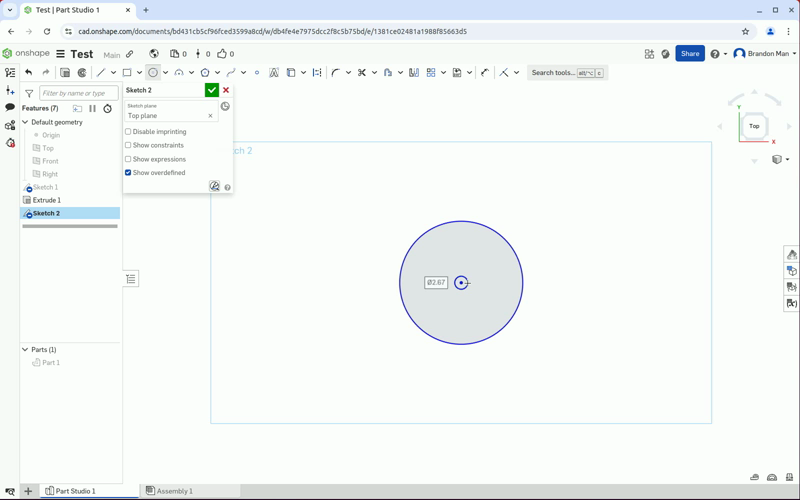
mouse_move(492, 279)
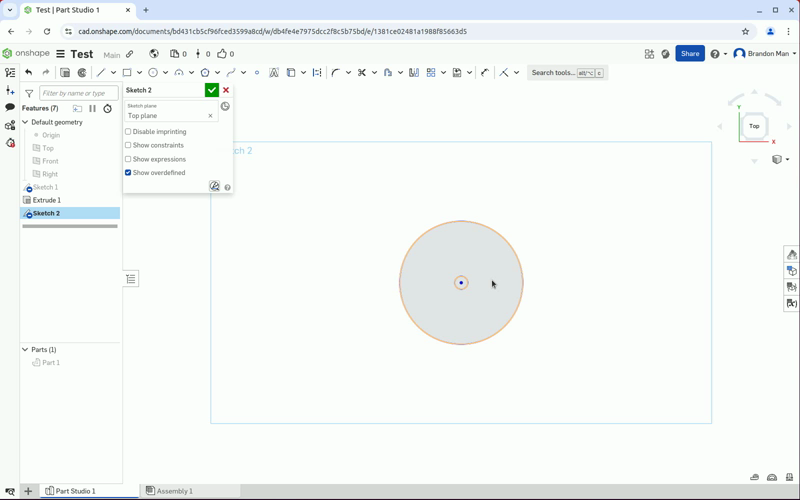
click(492, 279)
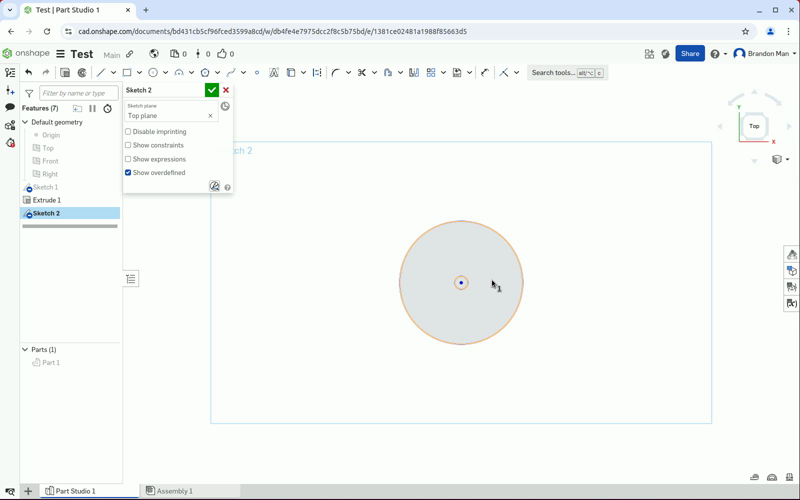
mouse_move(73, 352)
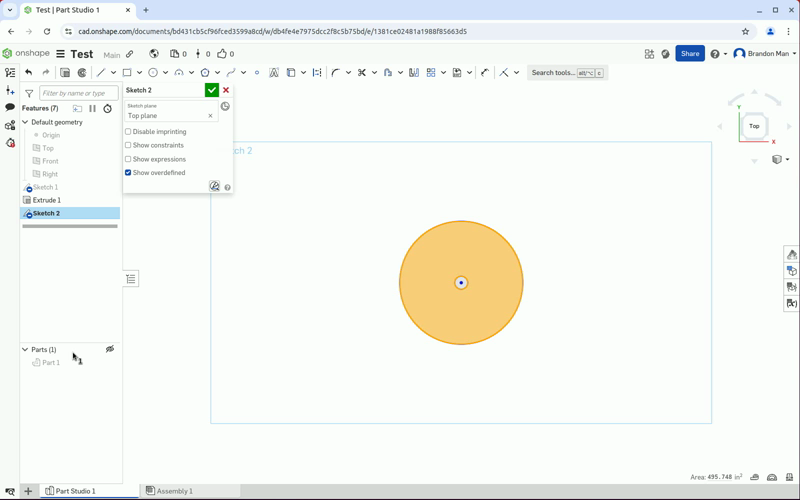
key(shift+y)
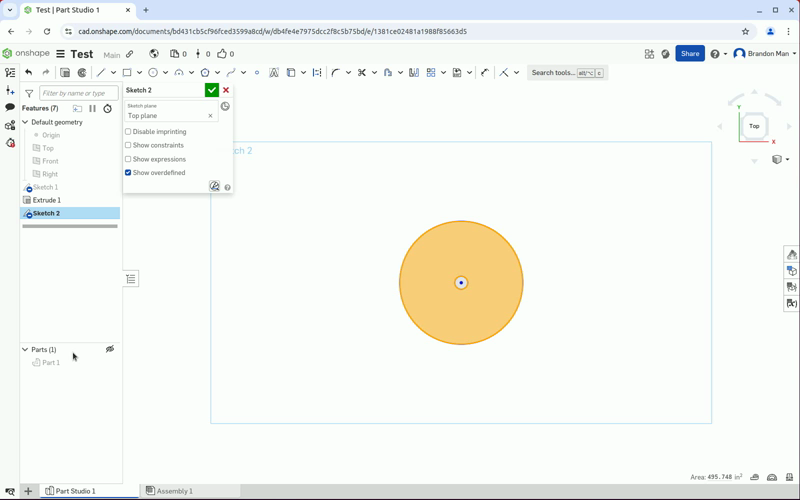
key(shift+e)
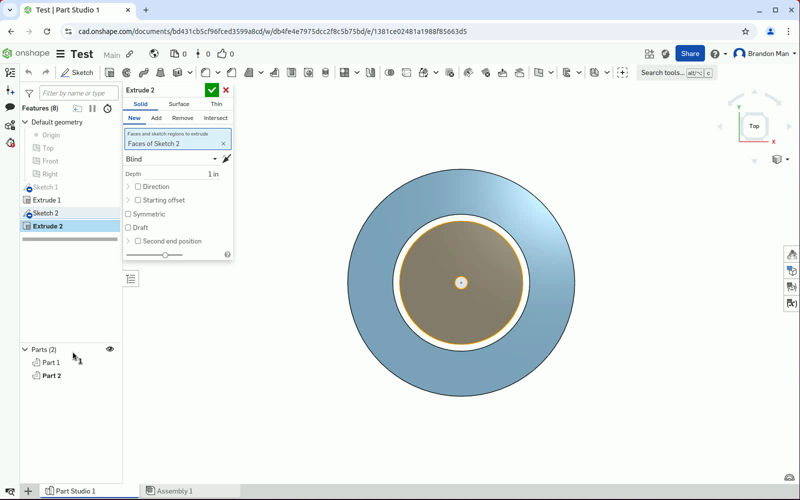
mouse_move(143, 106)
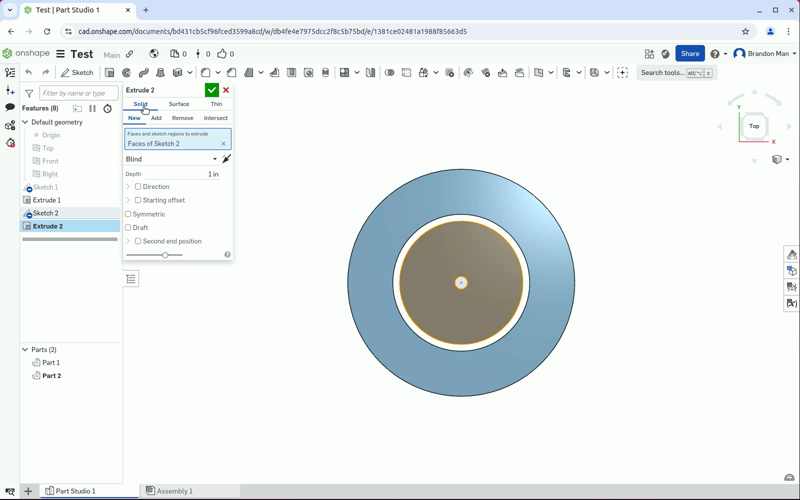
click(143, 106)
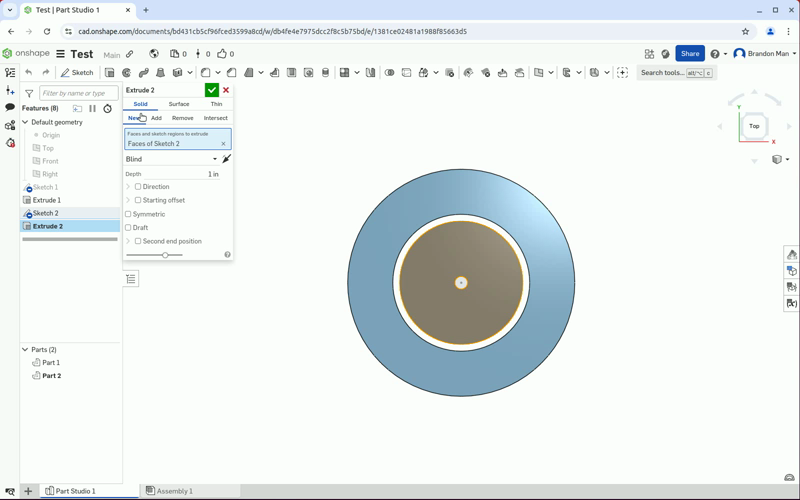
mouse_move(137, 120)
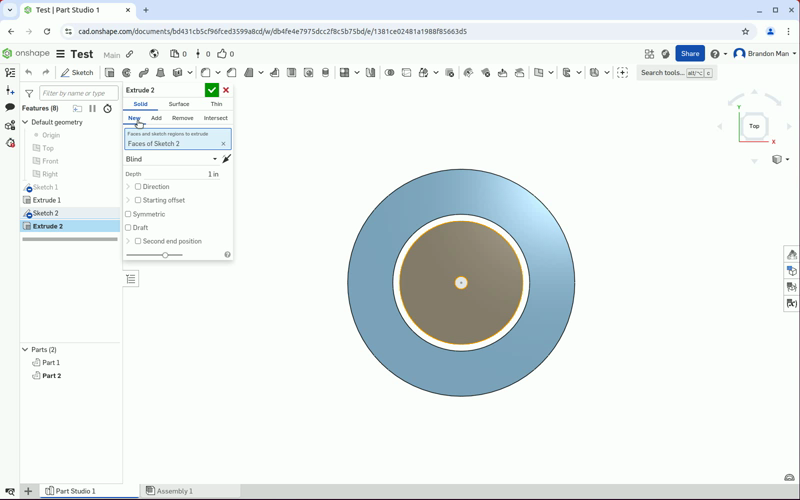
click(137, 120)
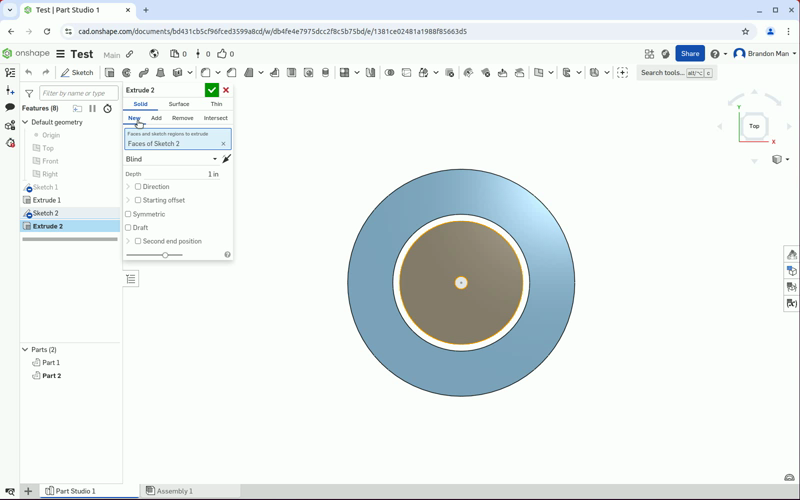
key(tab, 4)
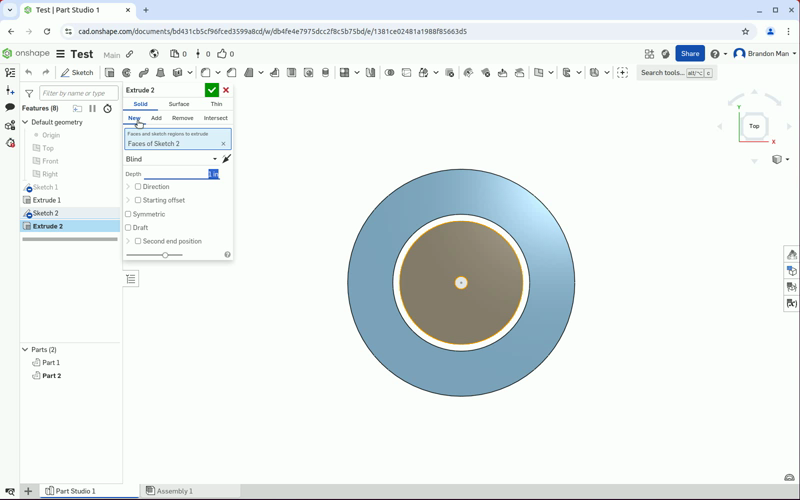
text(1.685)
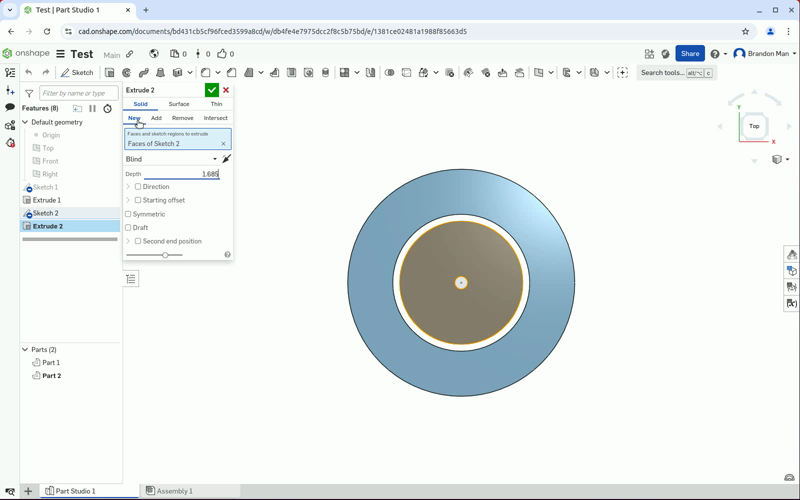
key(enter)
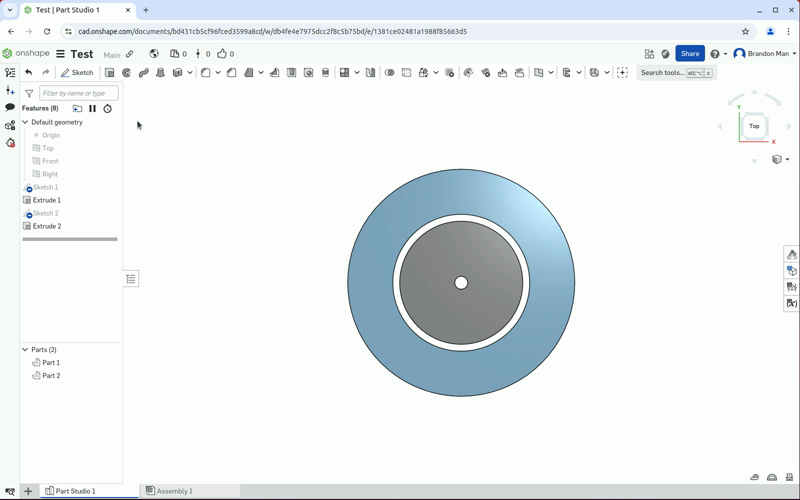
key(shift+h)
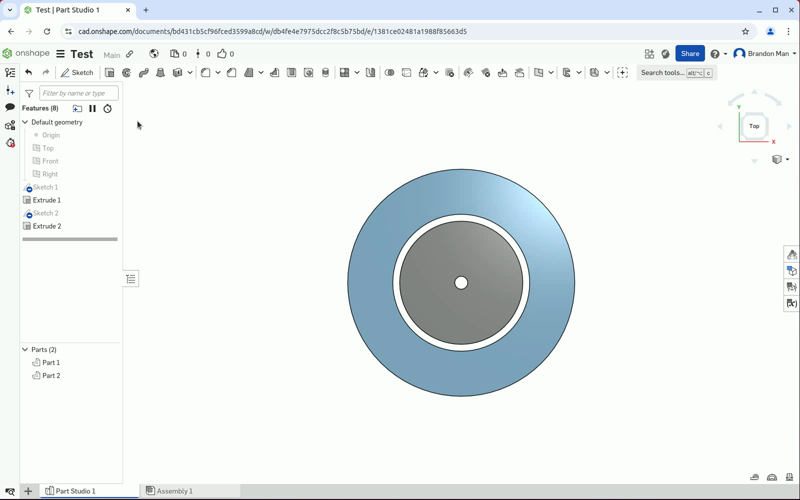
key(shift+h)
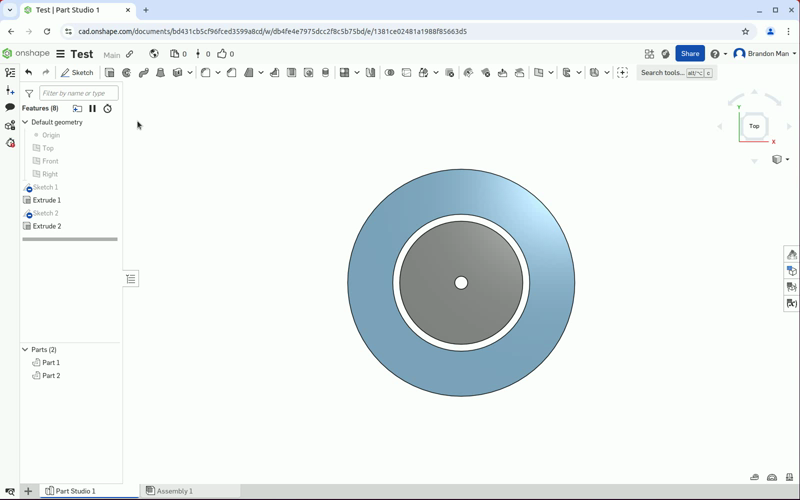
mouse_move(73, 189)
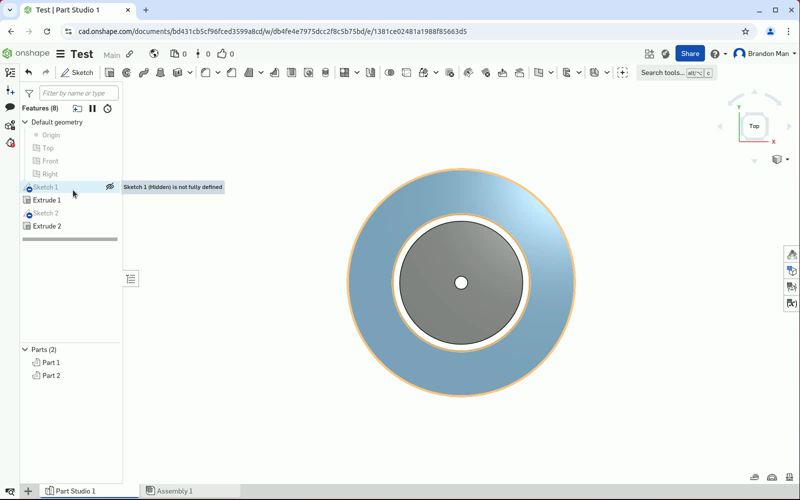
click(73, 189)
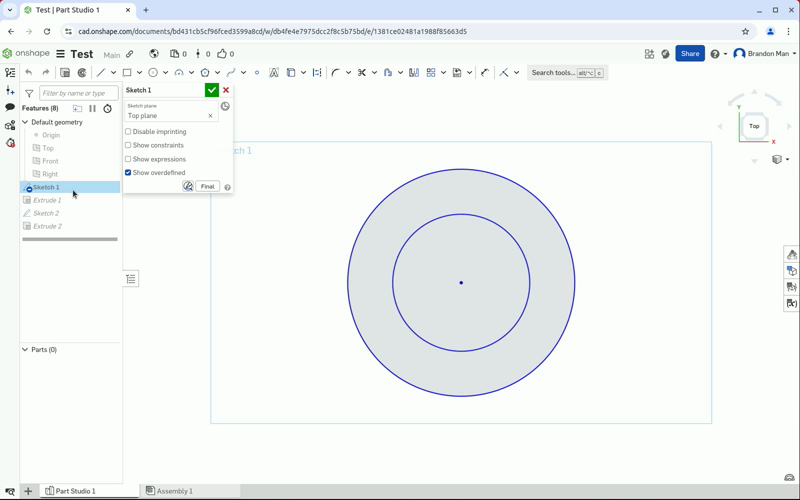
mouse_move(229, 92)
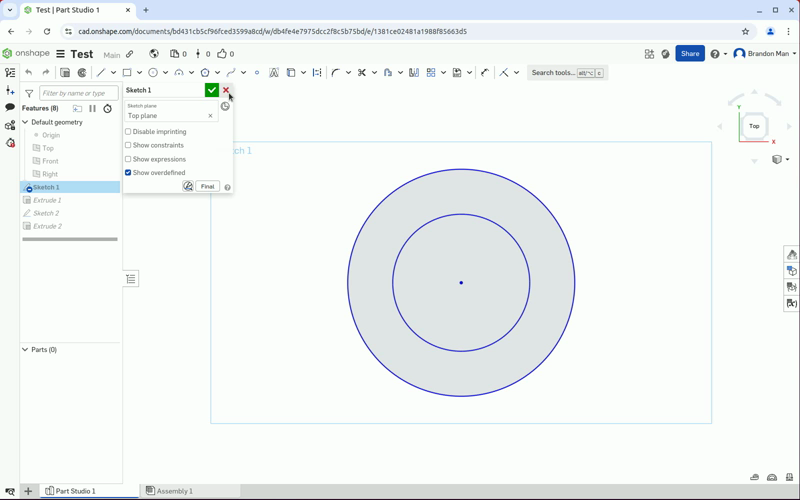
click(229, 92)
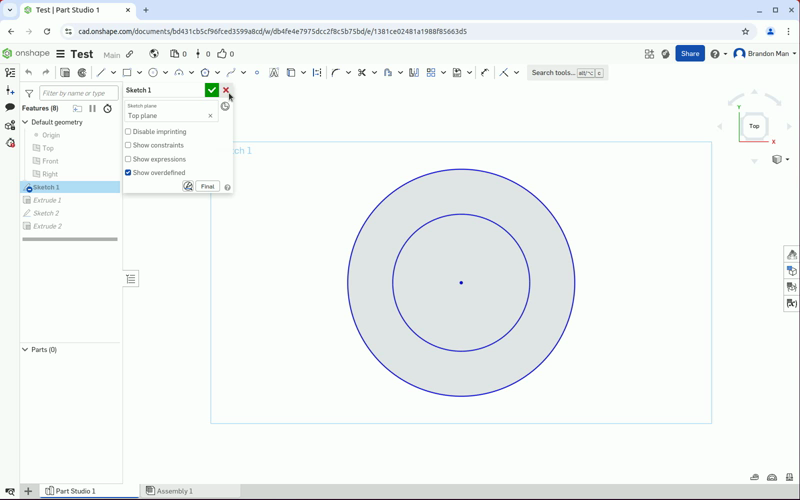
key(shift+s)
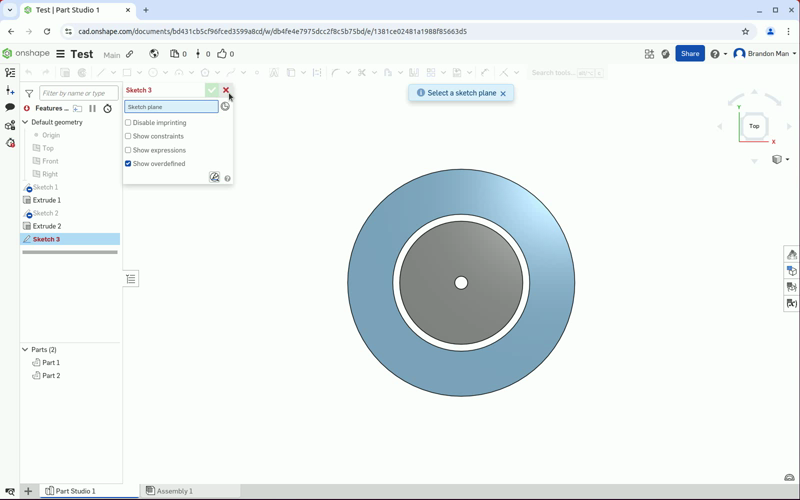
mouse_move(73, 150)
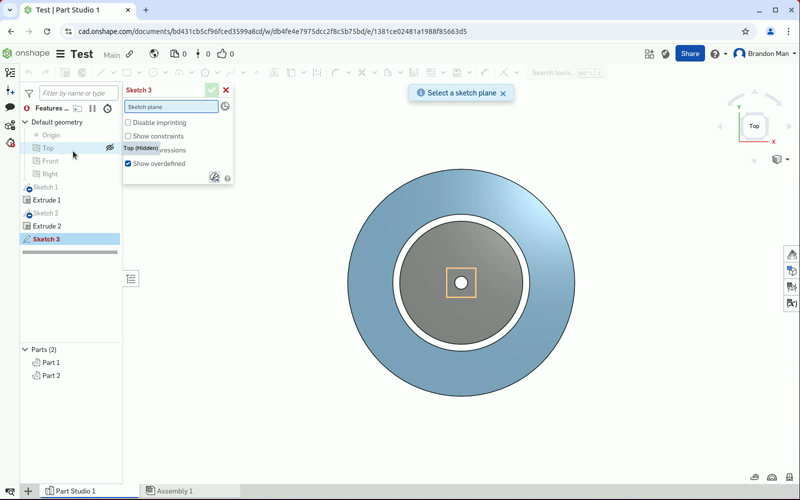
click(73, 150)
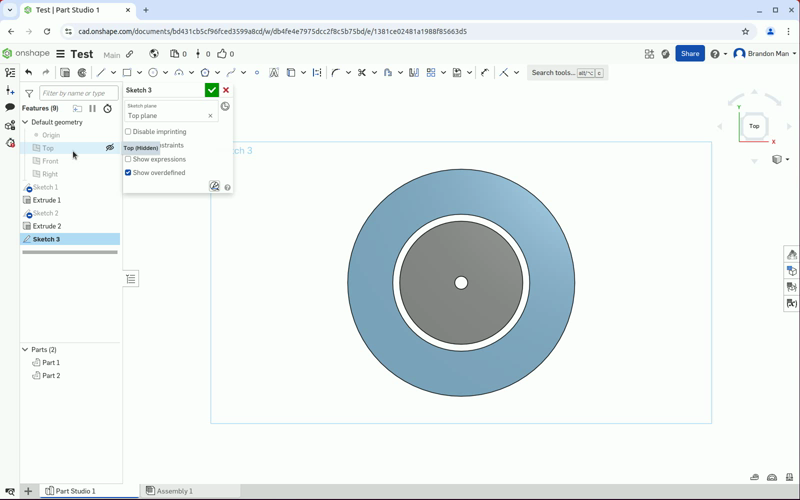
mouse_move(73, 352)
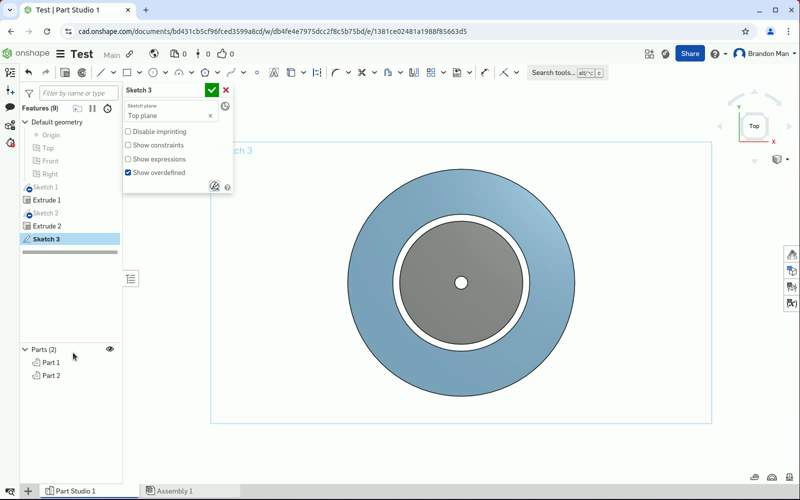
key(y)
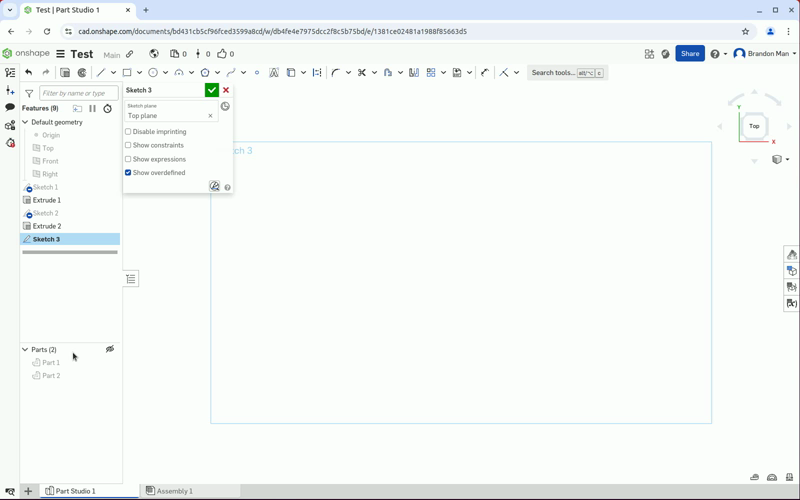
key(c)
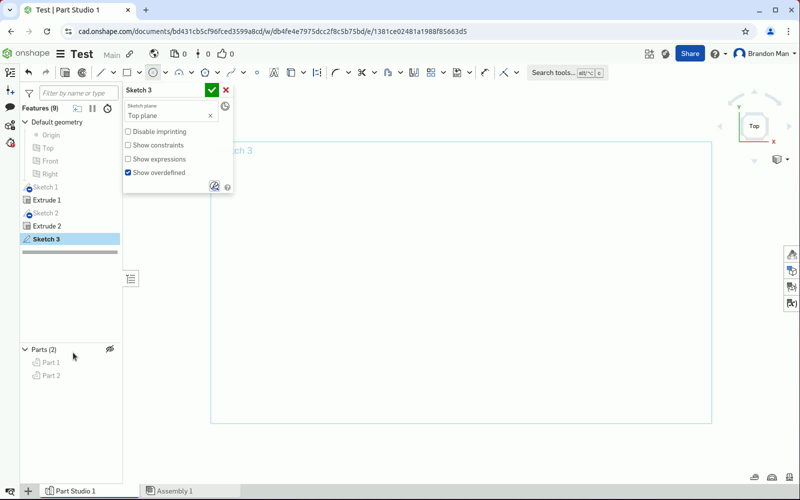
key_down(shift)
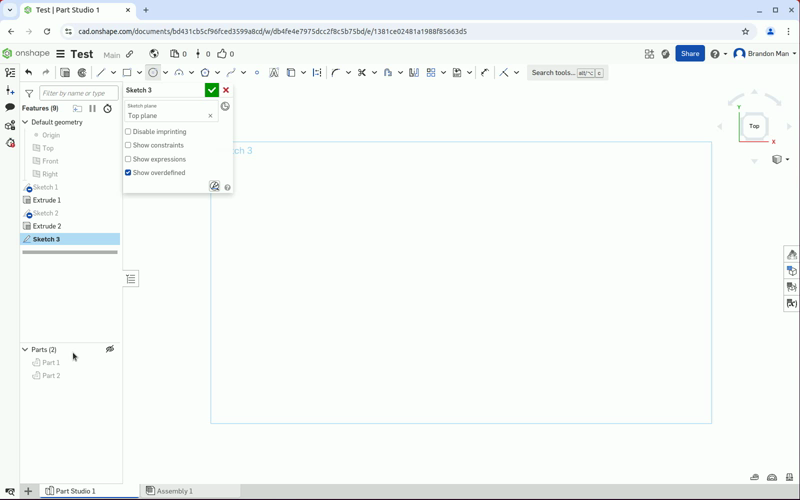
mouse_move(461, 282)
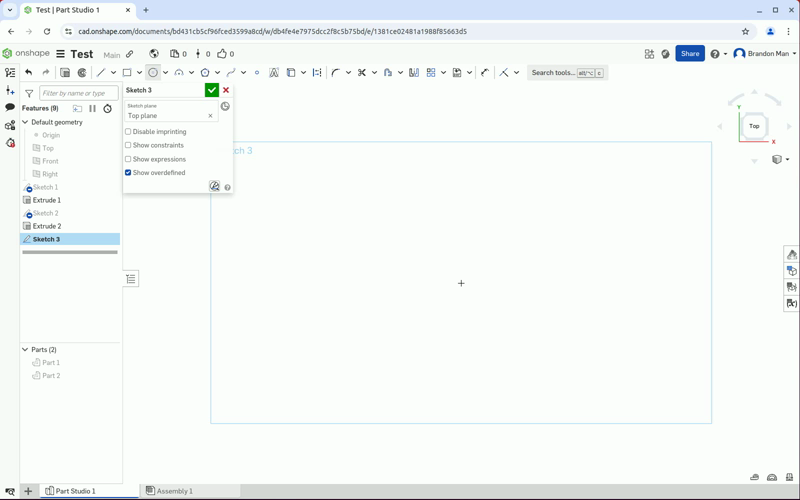
click(461, 282)
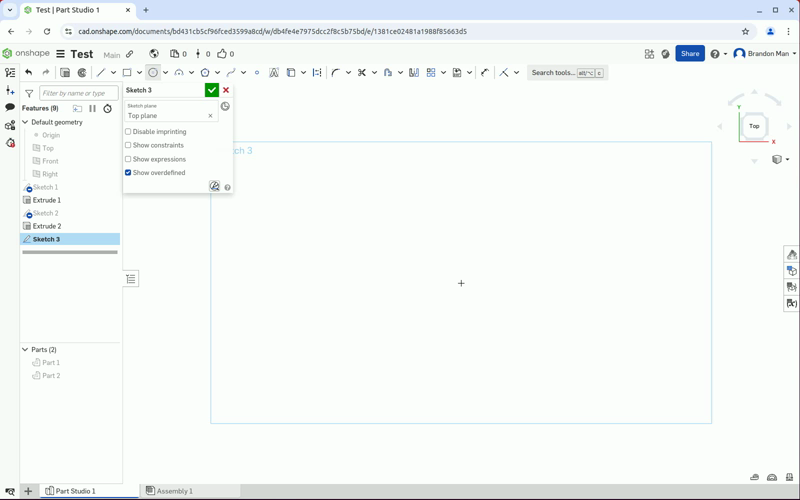
key_up(shift)
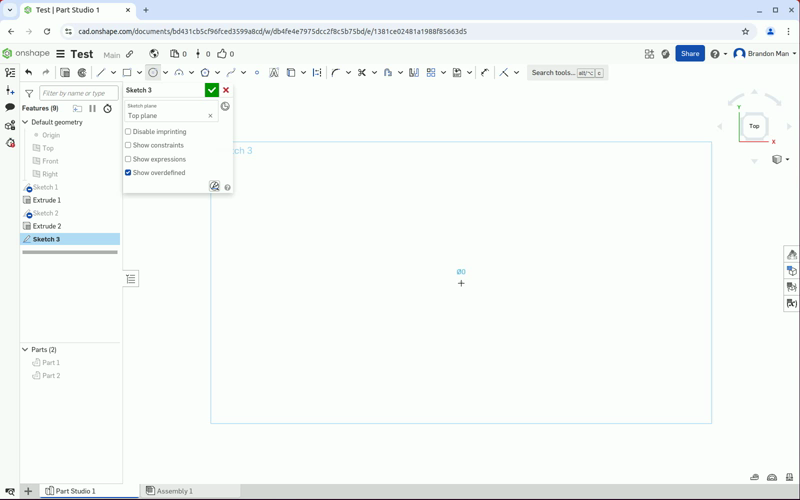
mouse_move(531, 282)
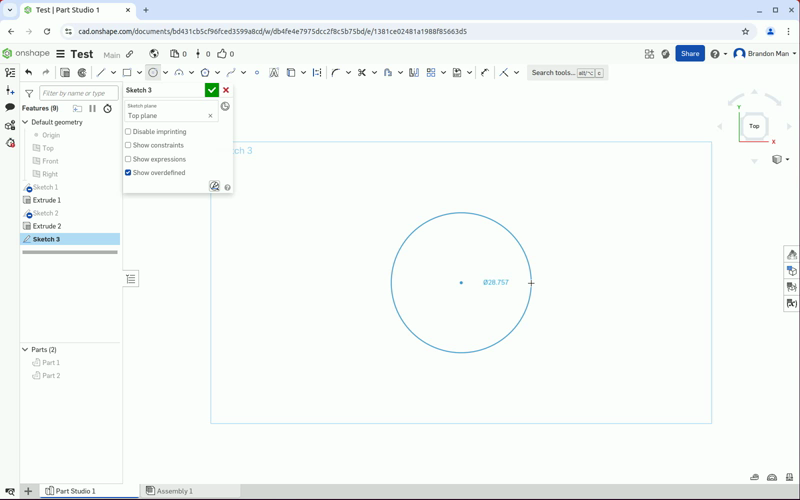
click(531, 282)
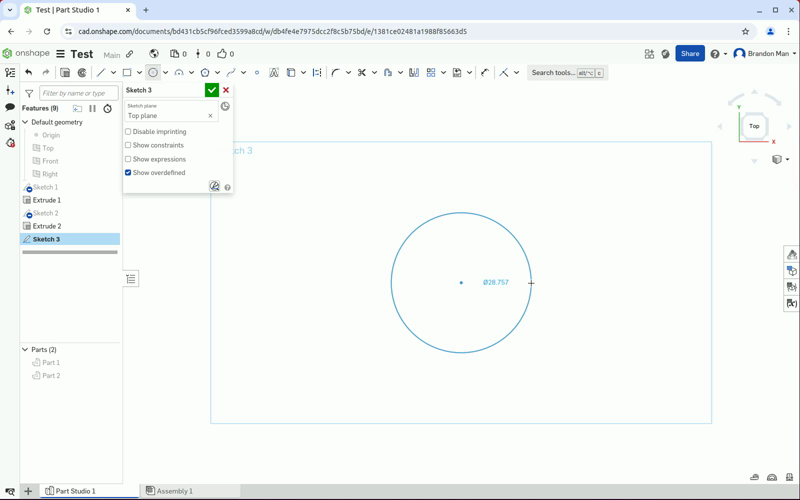
key(esc)
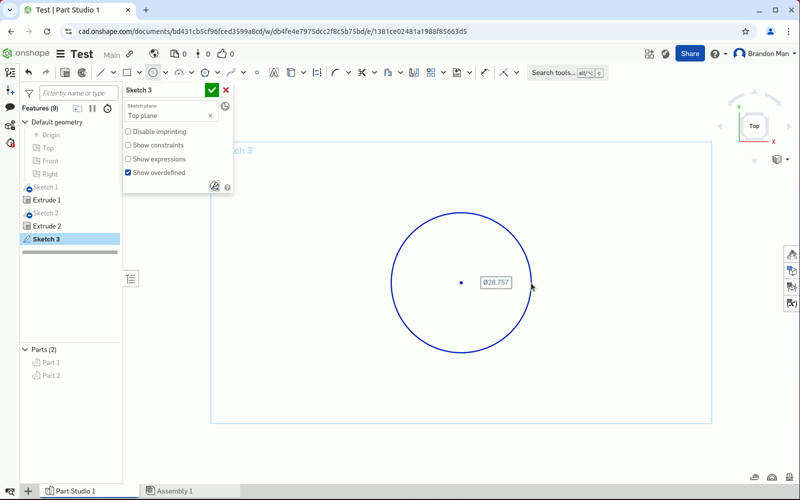
key(c)
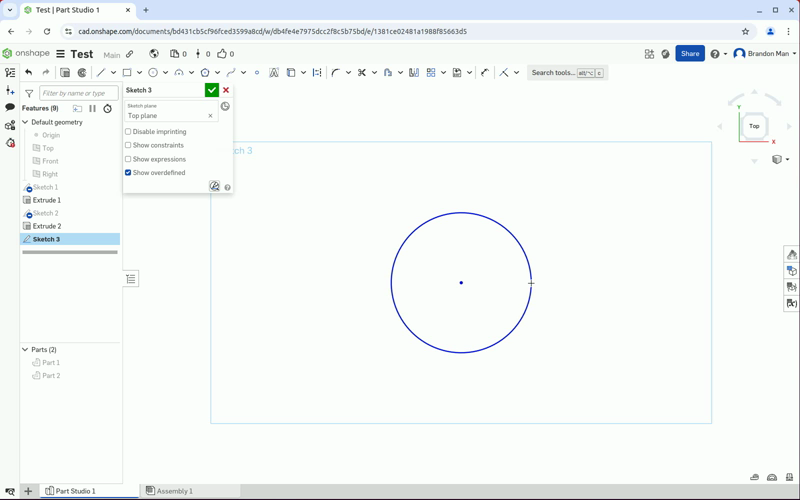
key_down(shift)
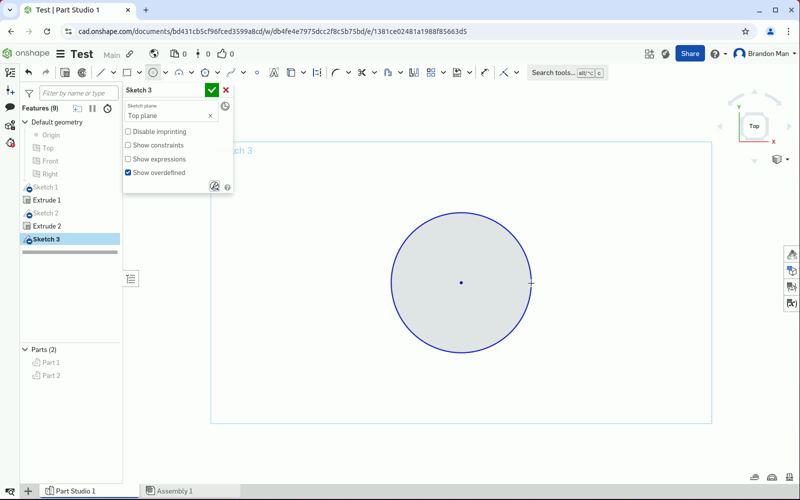
mouse_move(461, 282)
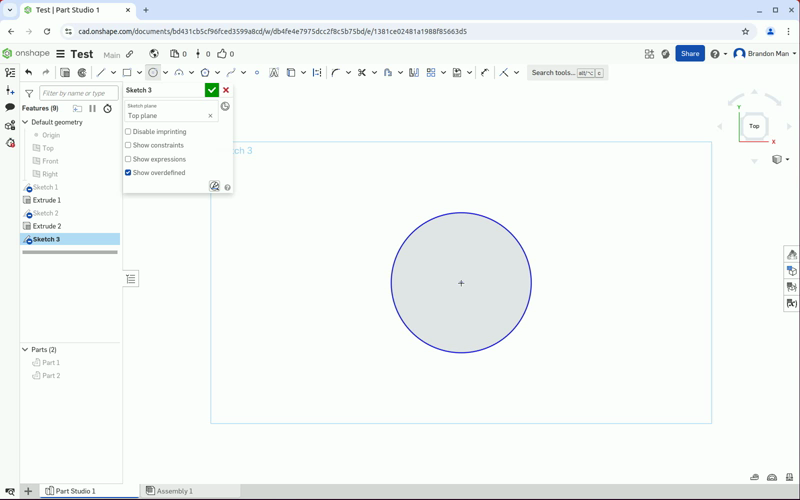
click(461, 282)
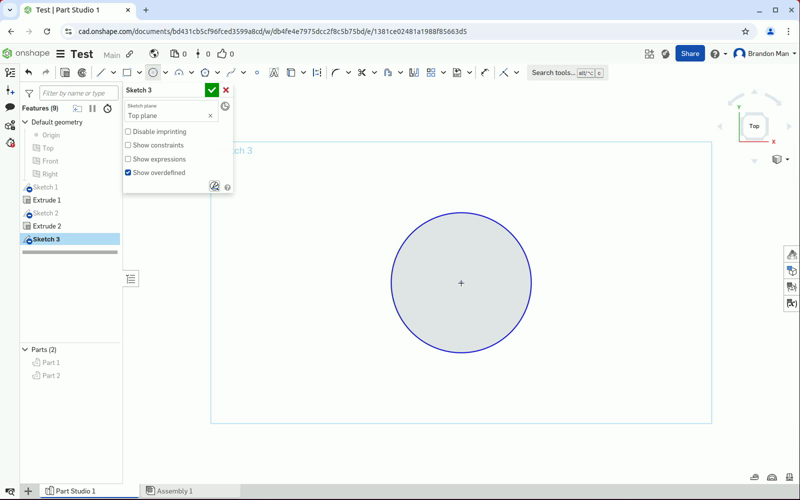
key_up(shift)
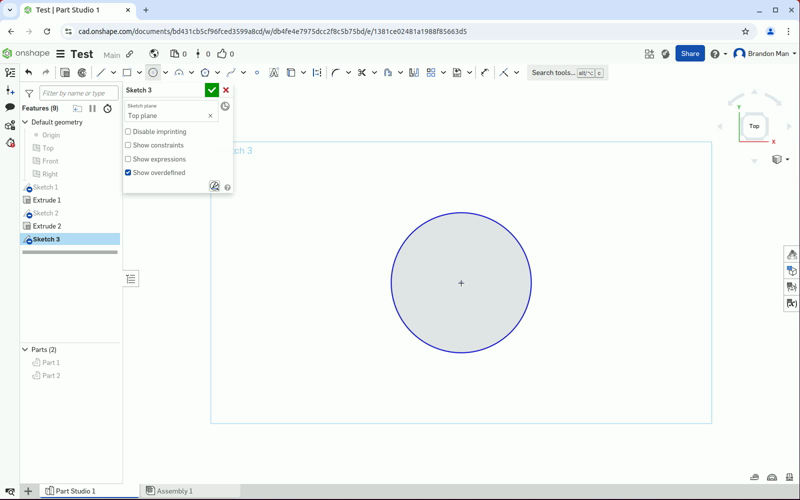
mouse_move(523, 282)
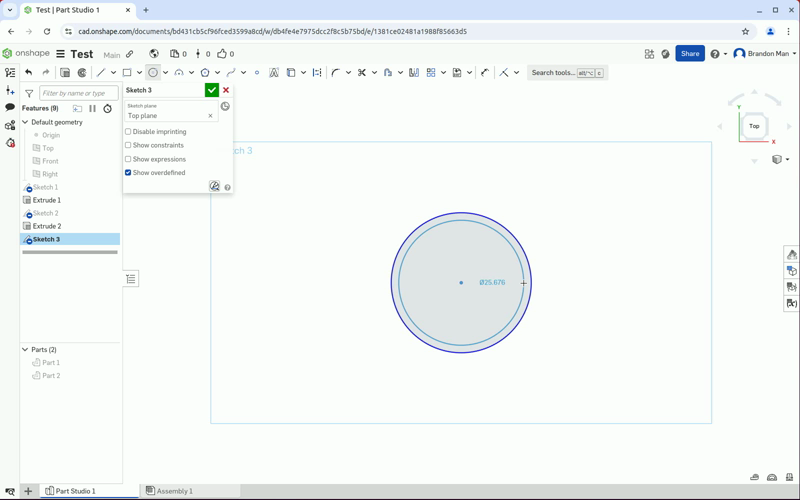
click(523, 282)
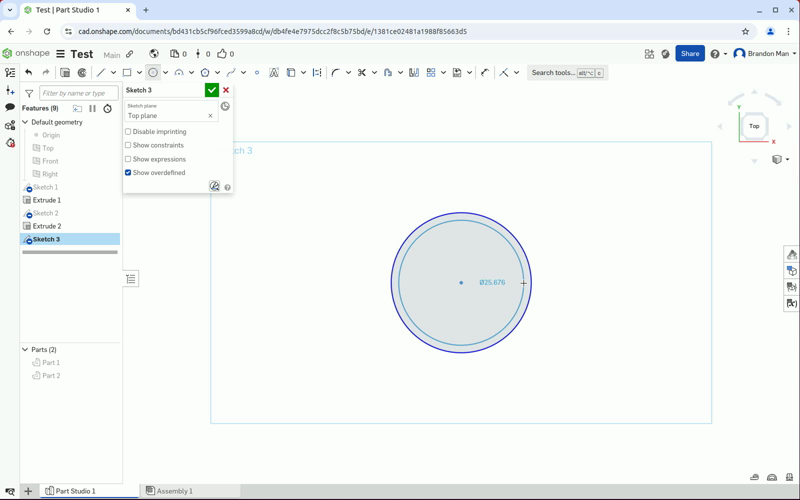
key(esc)
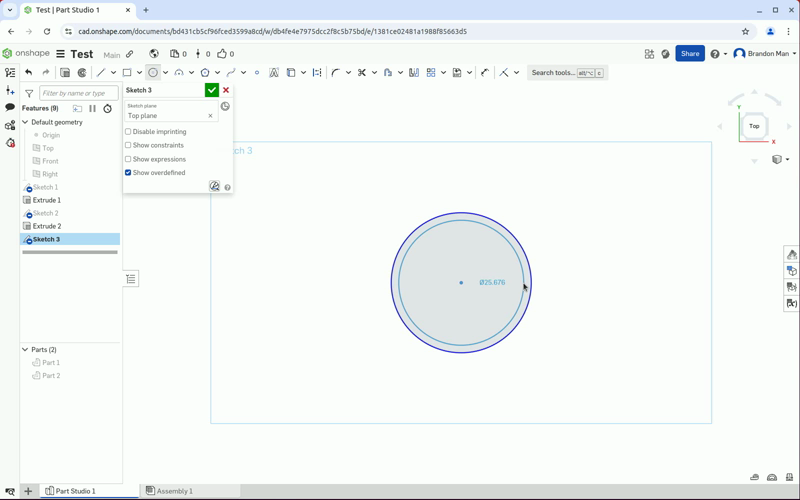
mouse_move(512, 242)
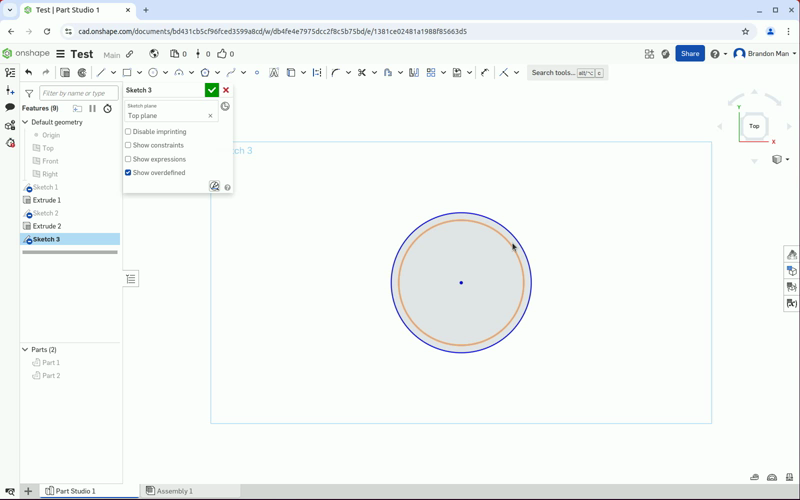
click(512, 242)
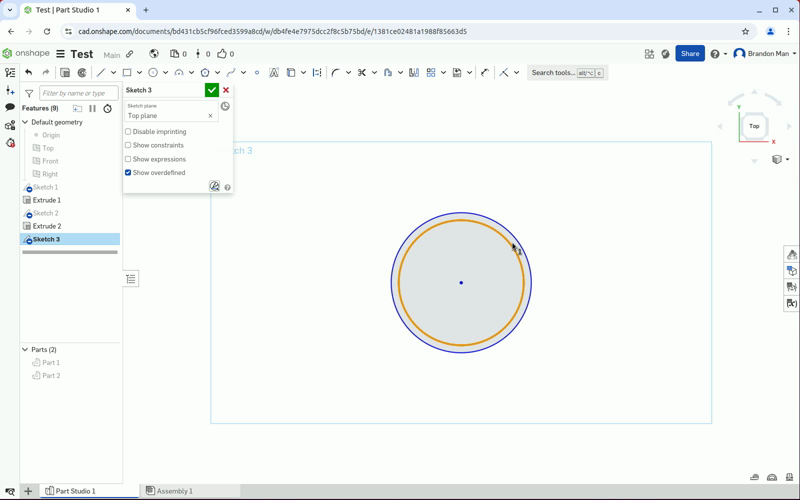
mouse_move(73, 352)
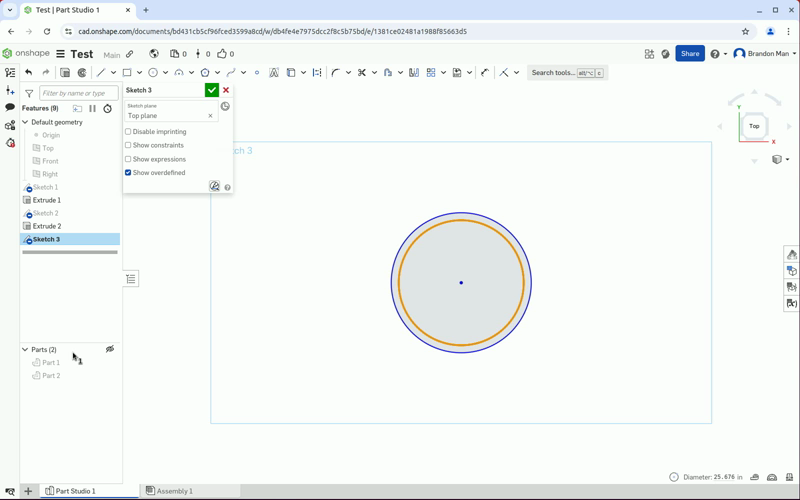
key(shift+y)
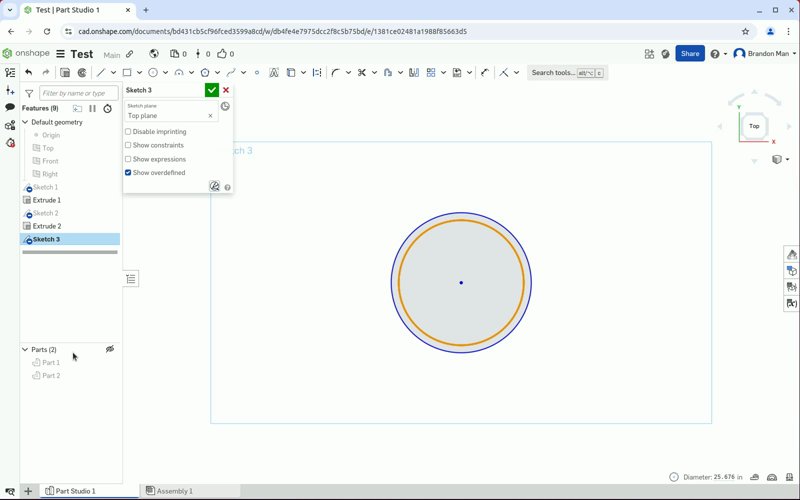
key(shift+e)
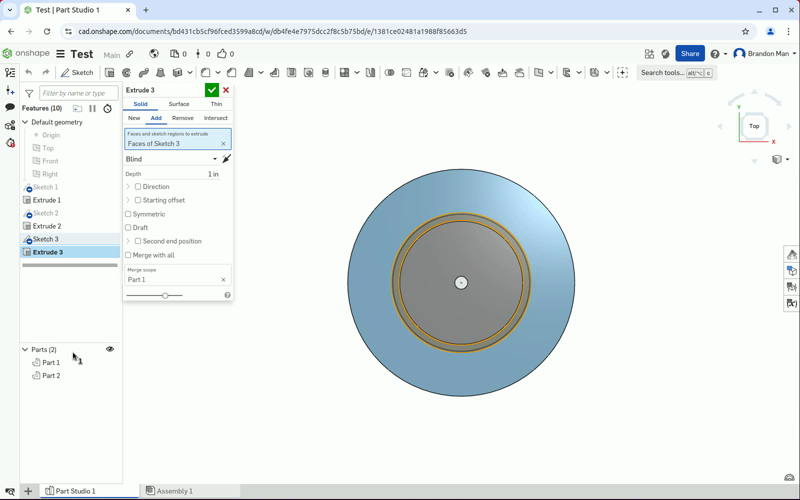
mouse_move(143, 106)
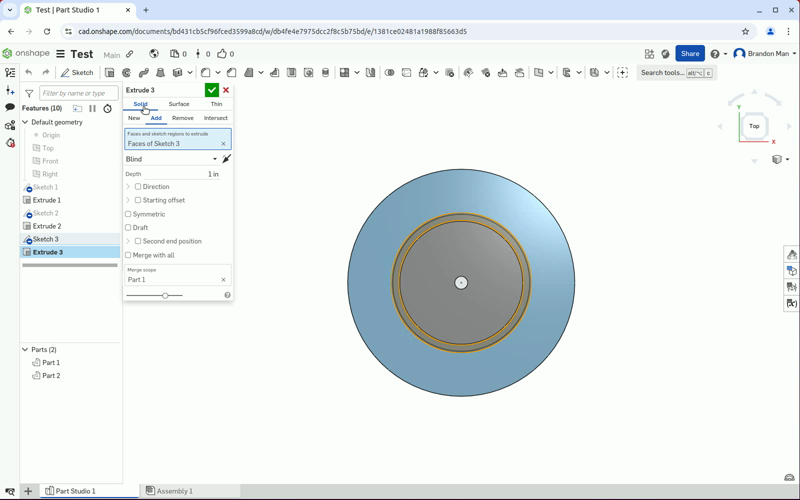
click(143, 106)
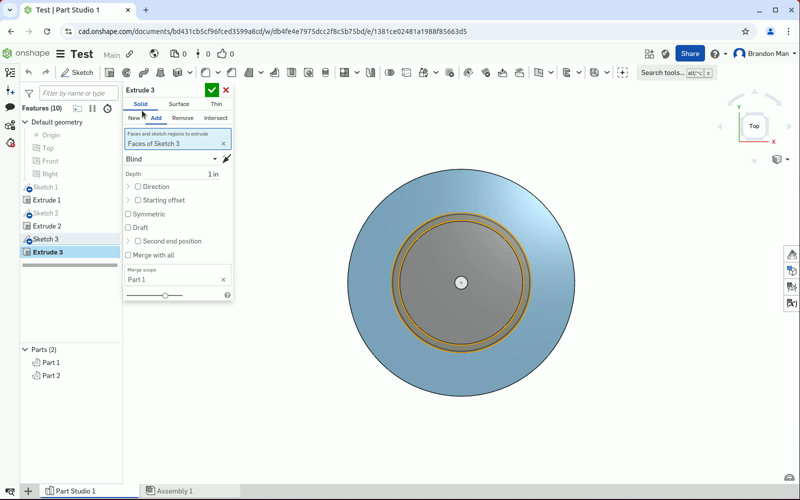
mouse_move(137, 120)
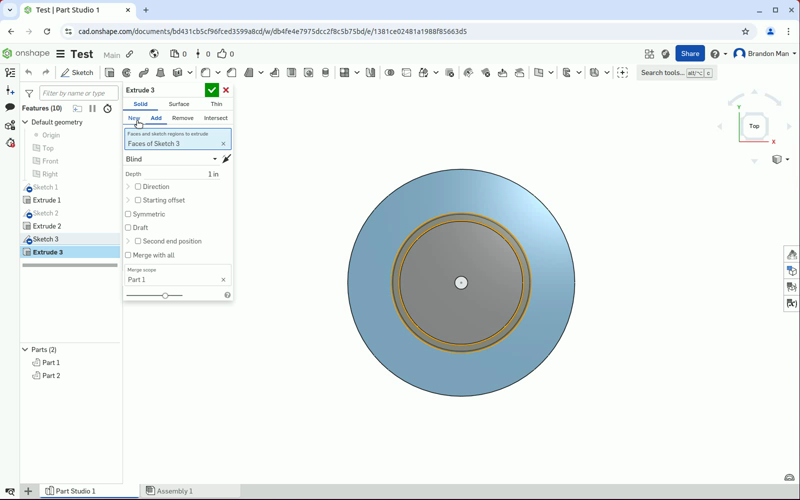
click(137, 120)
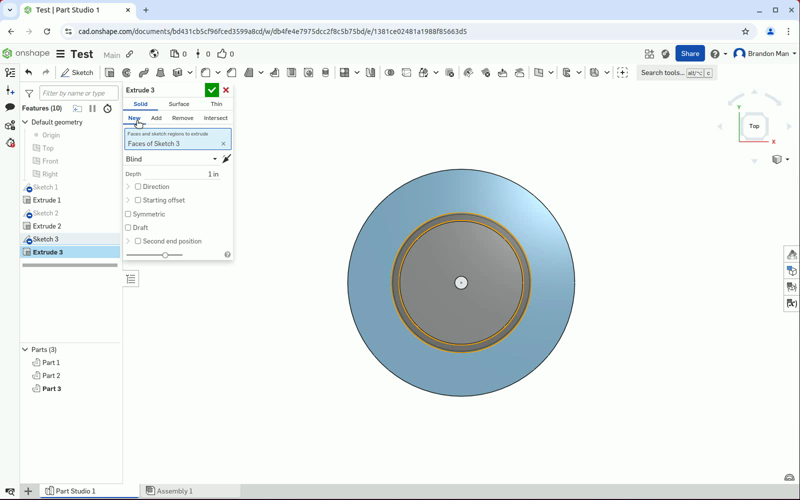
key(tab, 4)
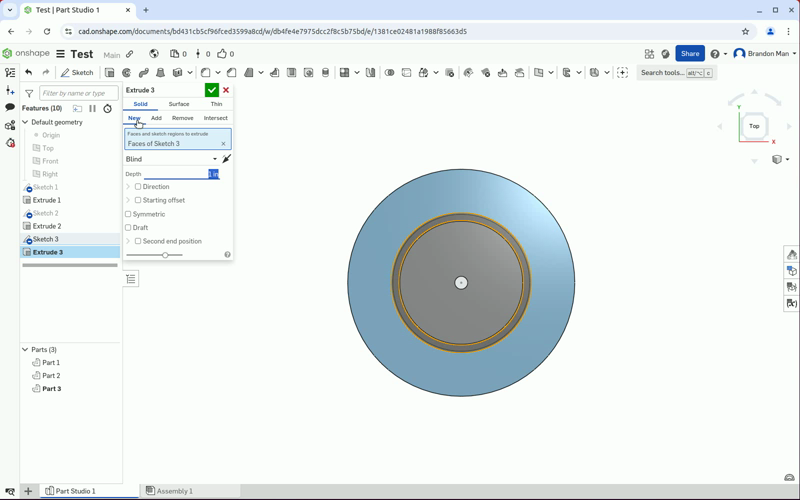
text(1.685)
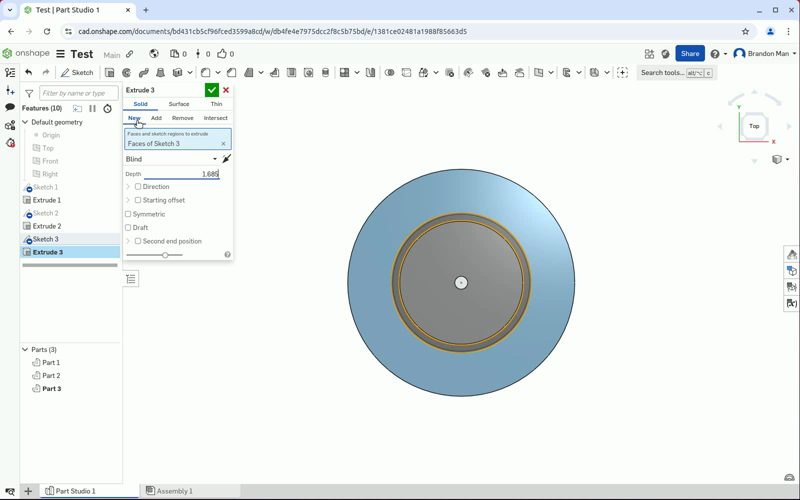
key(enter)
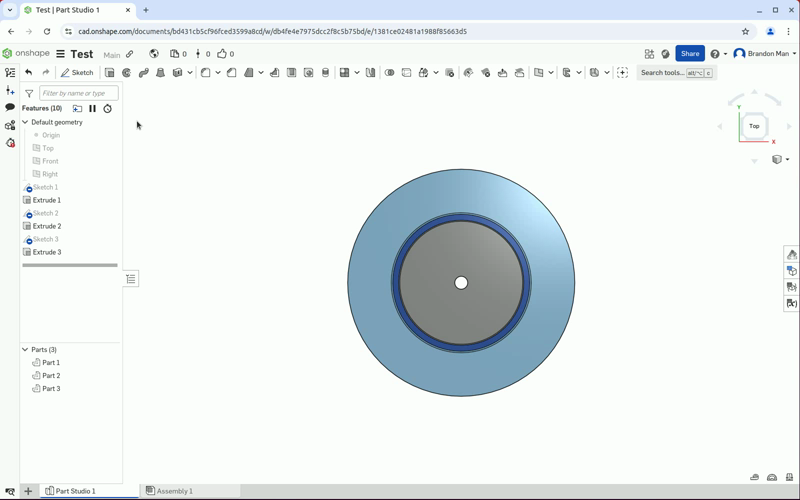
key(shift+h)
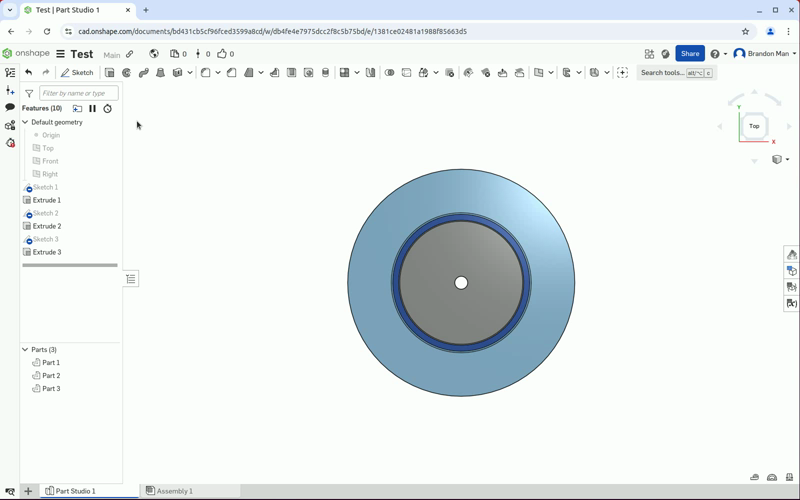
key(shift+h)
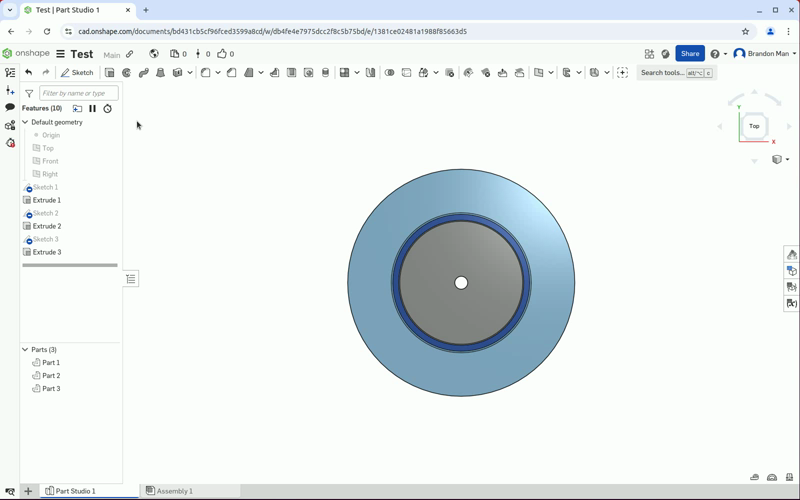
mouse_move(73, 189)
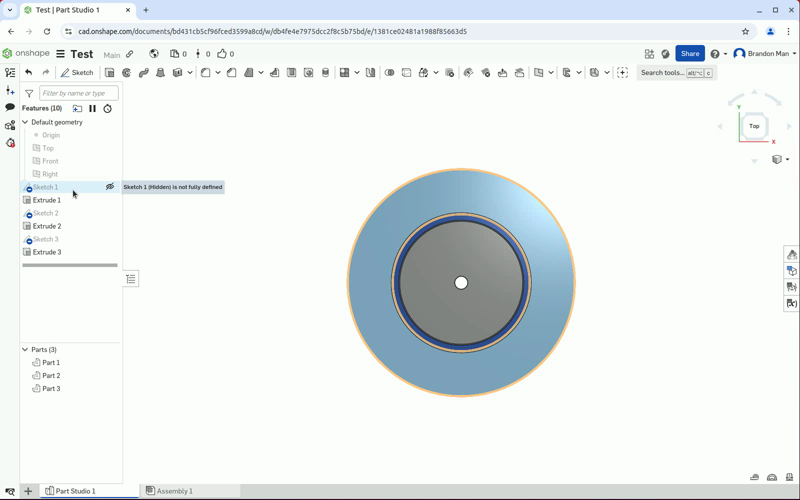
click(73, 189)
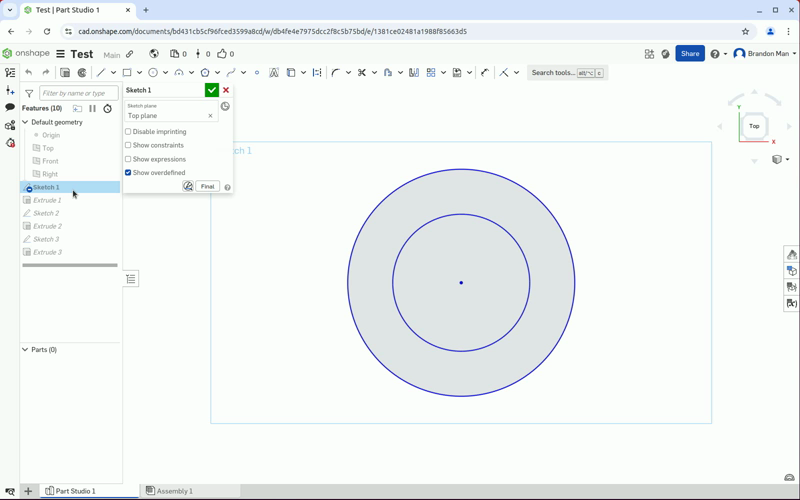
mouse_move(229, 92)
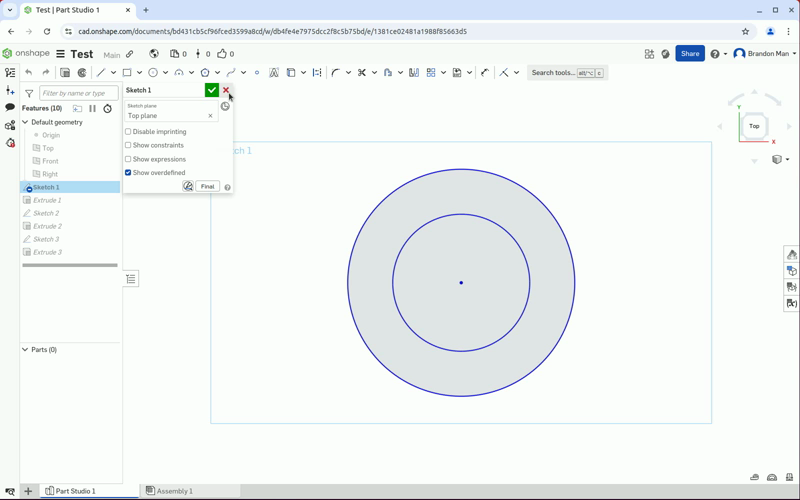
click(229, 92)
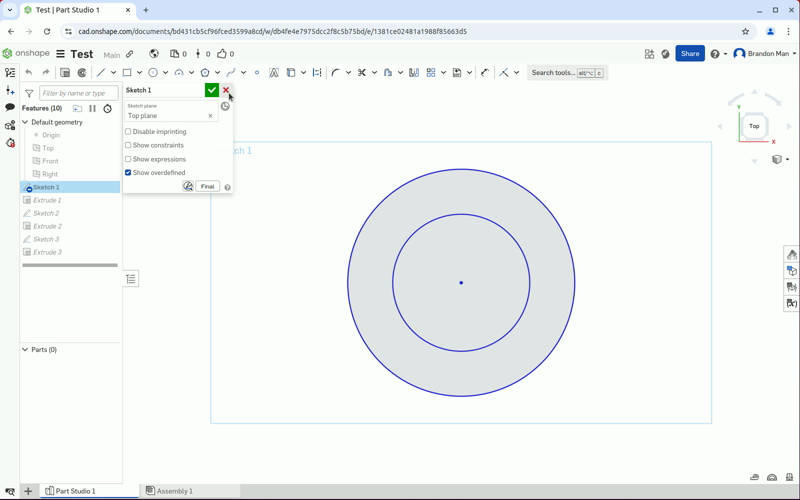
key(shift+s)
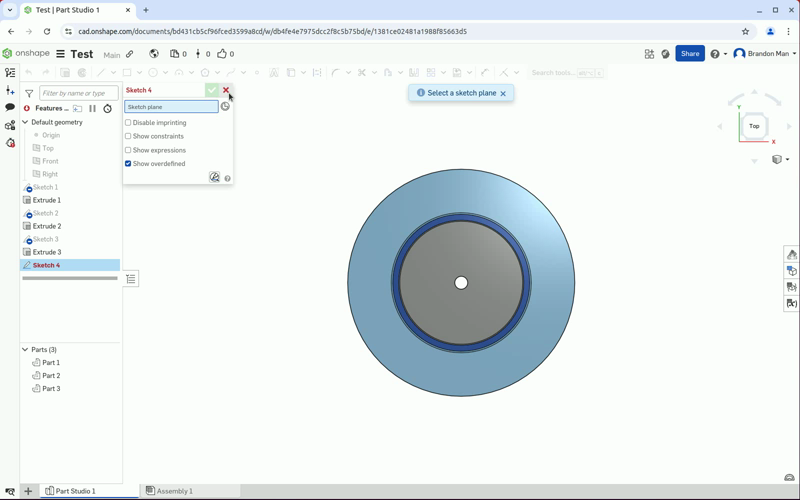
mouse_move(73, 150)
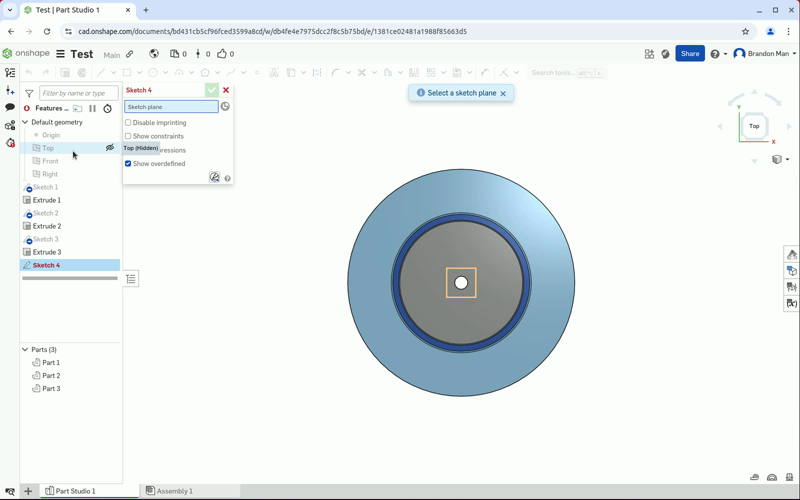
click(73, 150)
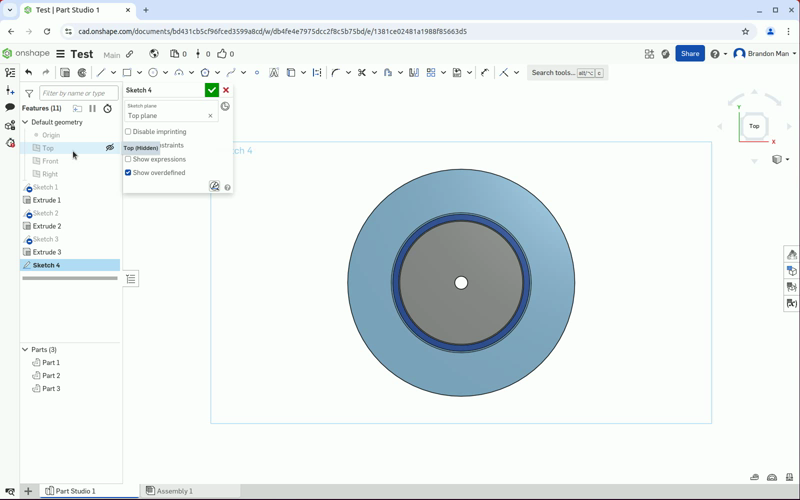
mouse_move(73, 352)
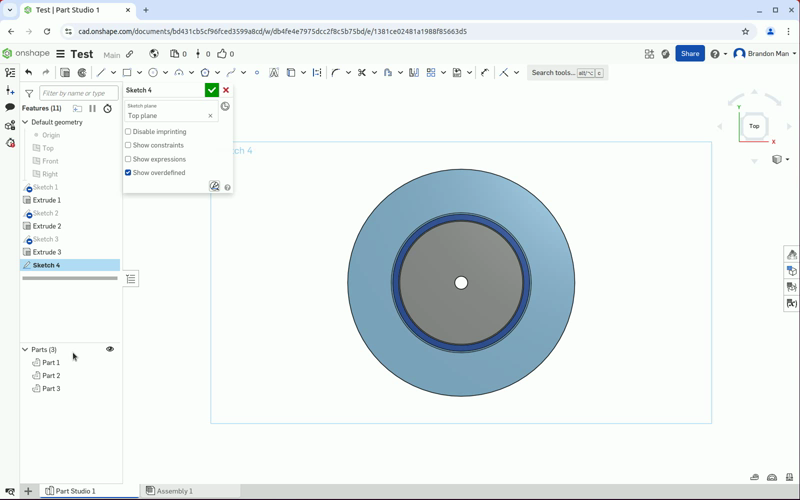
key(y)
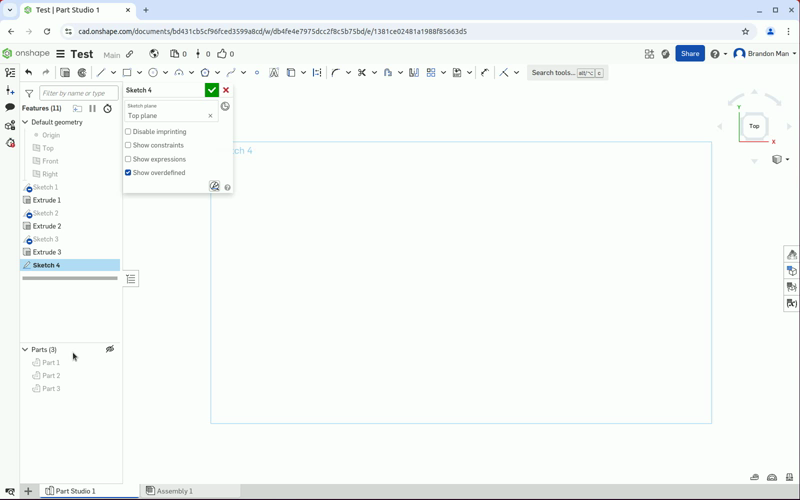
key(c)
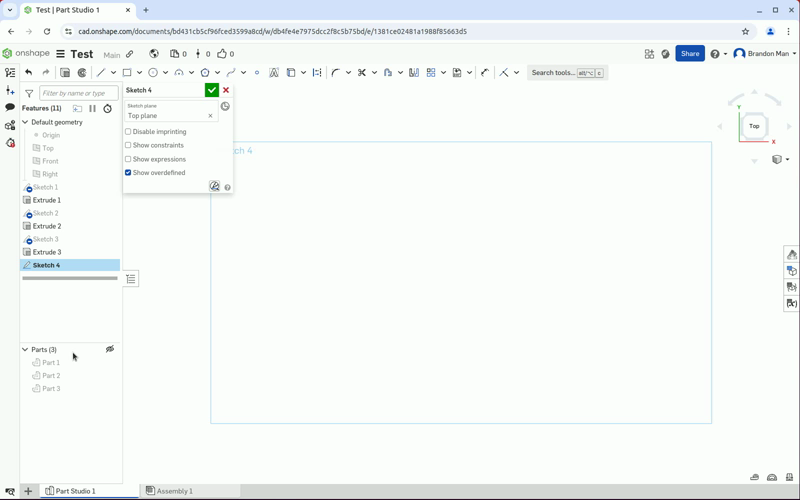
key_down(shift)
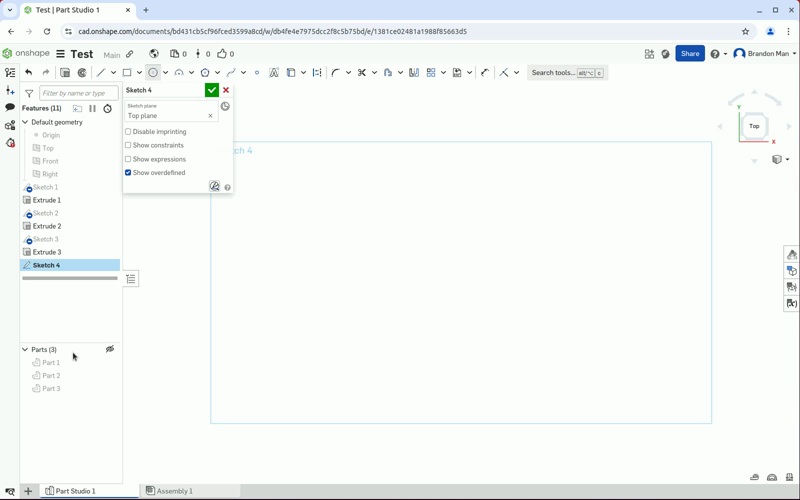
mouse_move(461, 282)
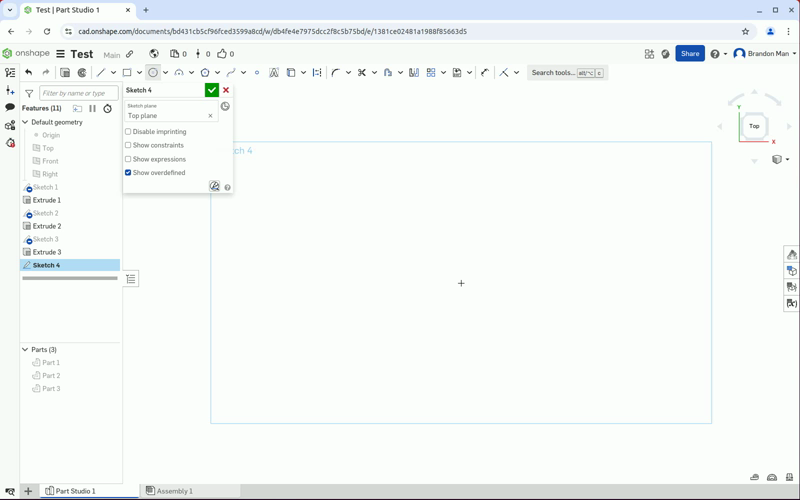
click(461, 282)
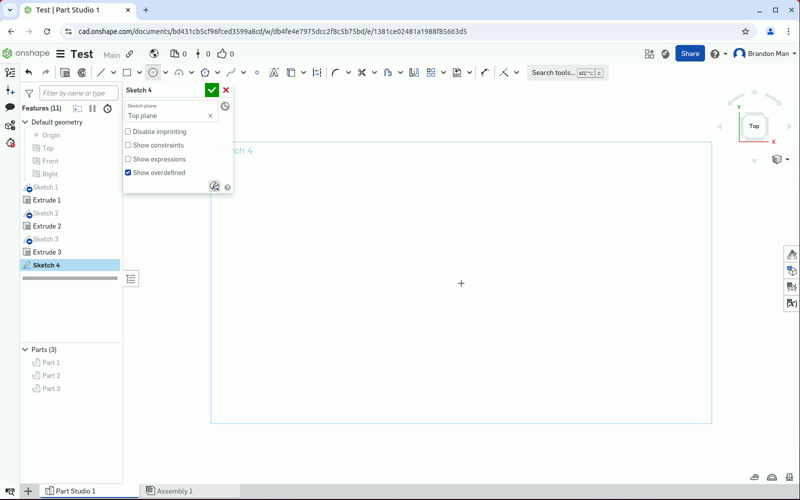
key_up(shift)
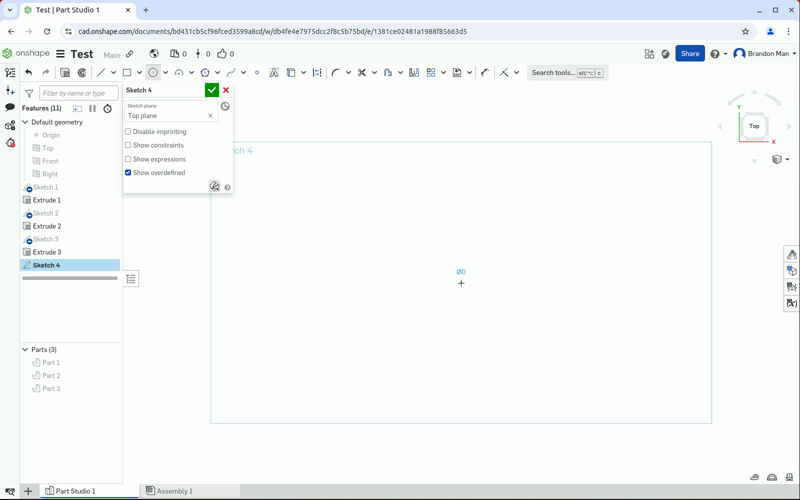
mouse_move(531, 282)
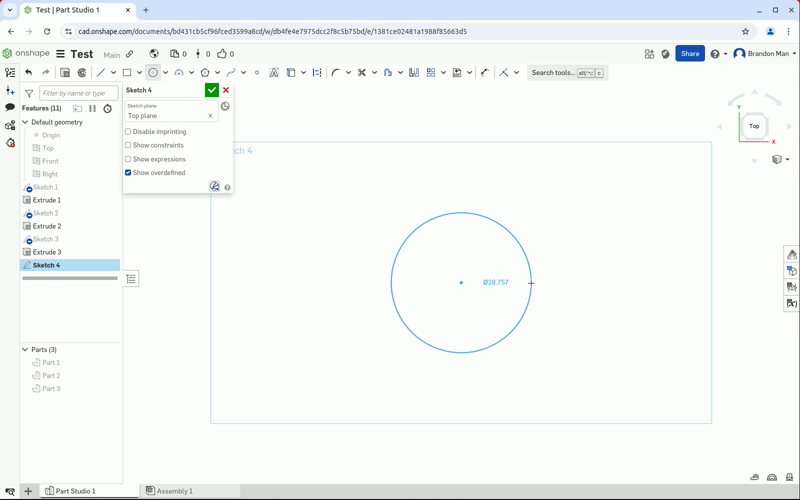
click(531, 282)
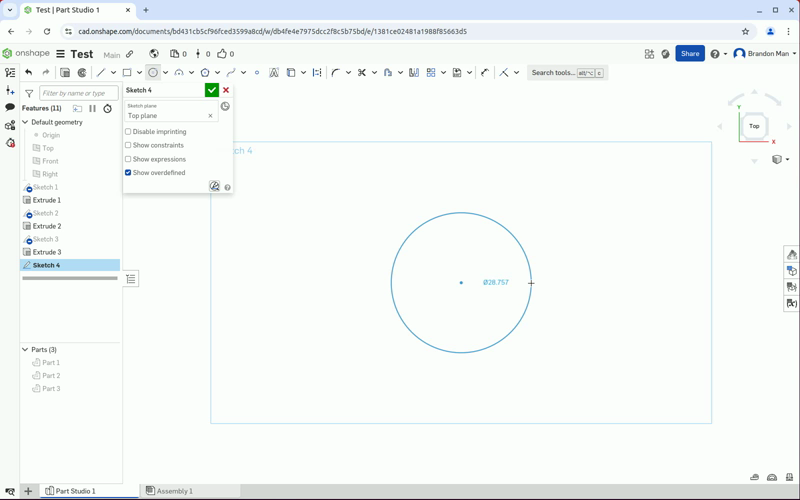
key(esc)
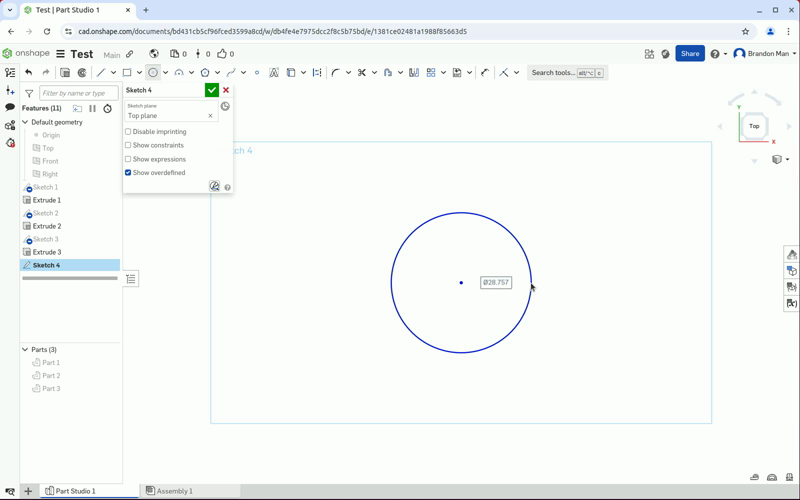
key(c)
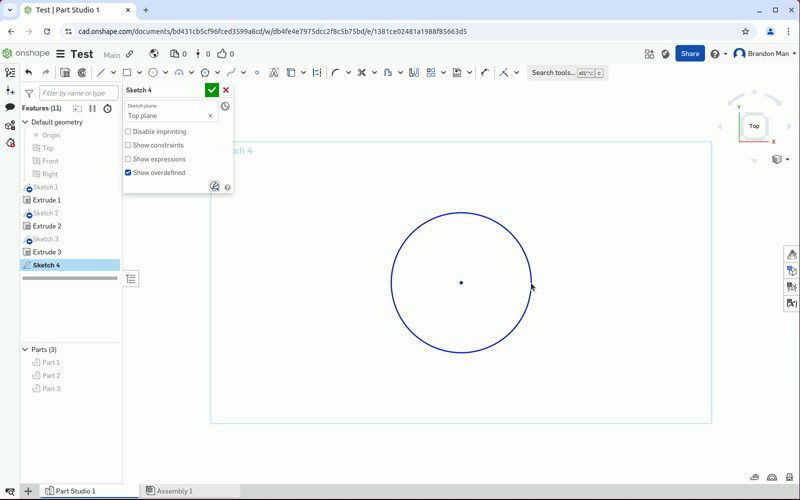
key_down(shift)
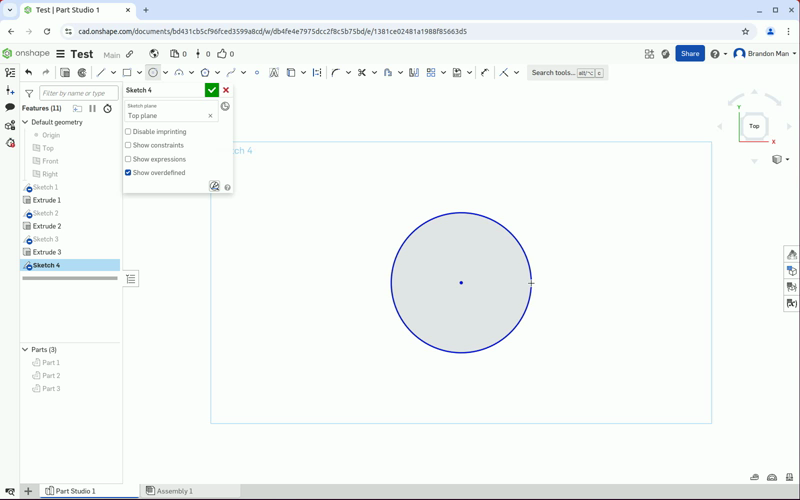
mouse_move(461, 282)
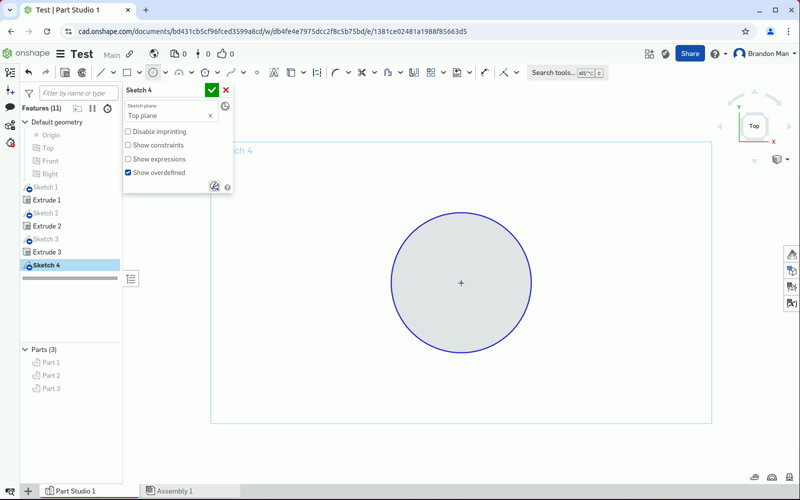
click(461, 282)
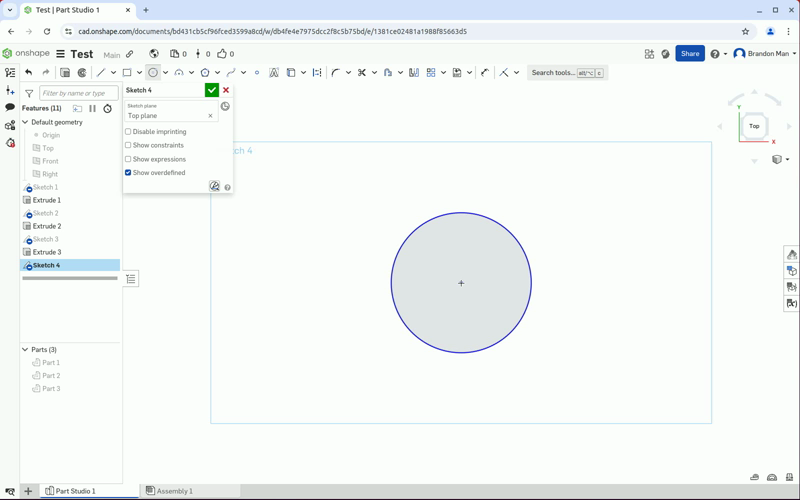
key_up(shift)
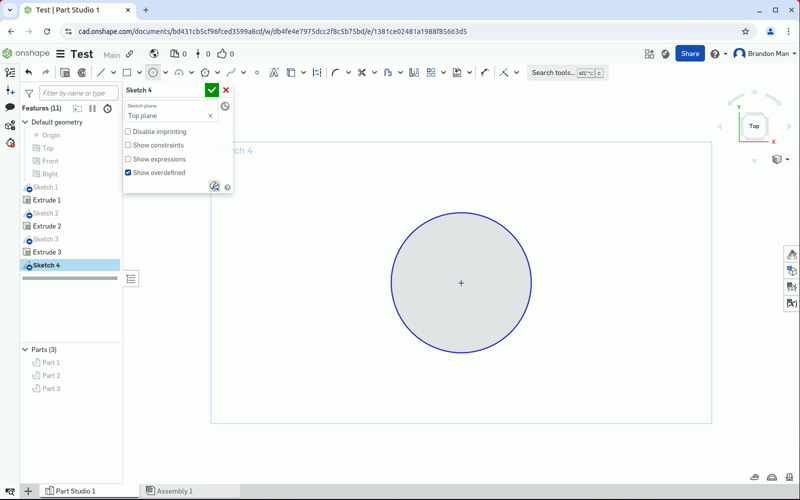
mouse_move(523, 282)
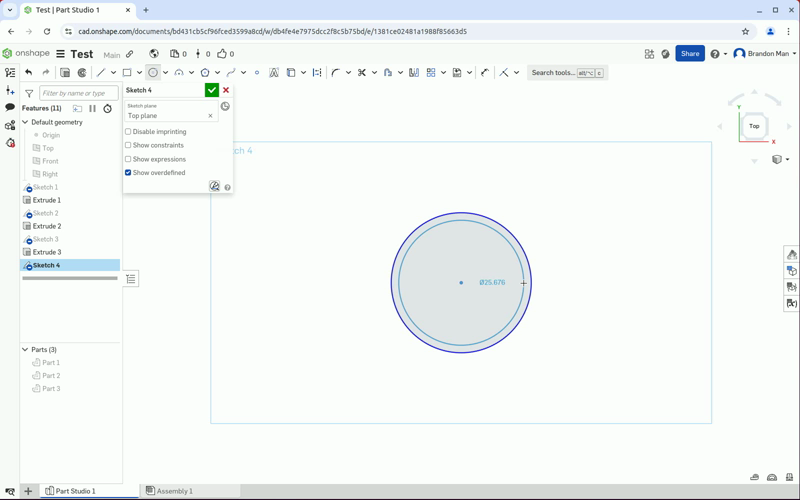
click(523, 282)
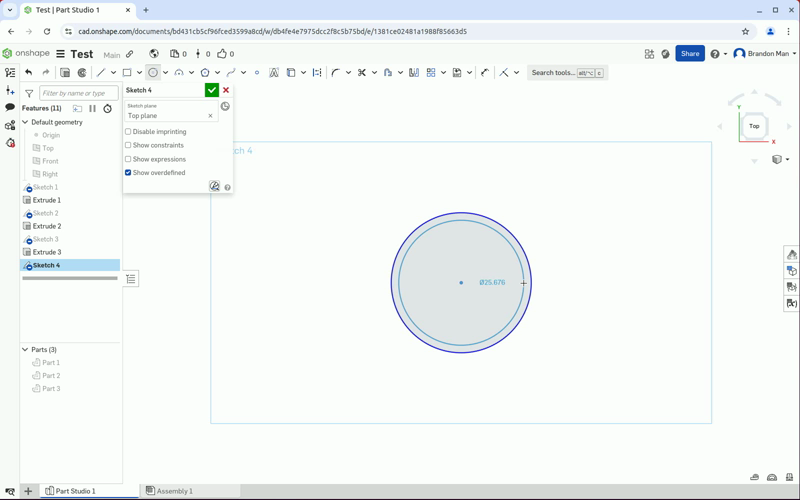
key(esc)
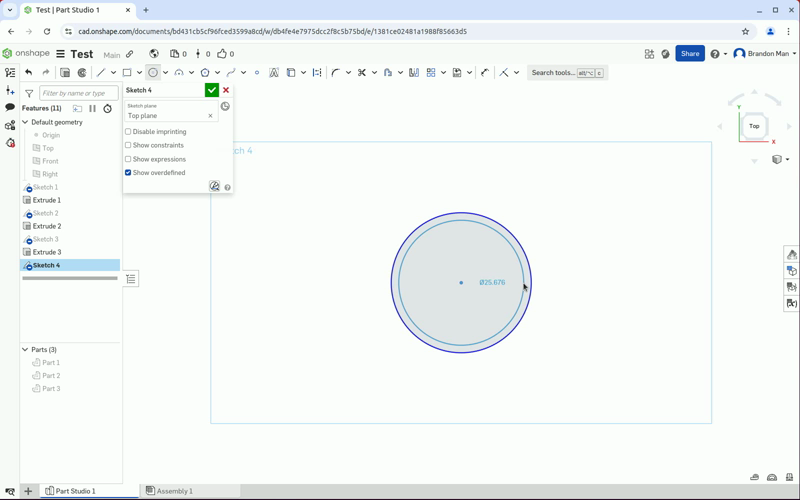
mouse_move(524, 259)
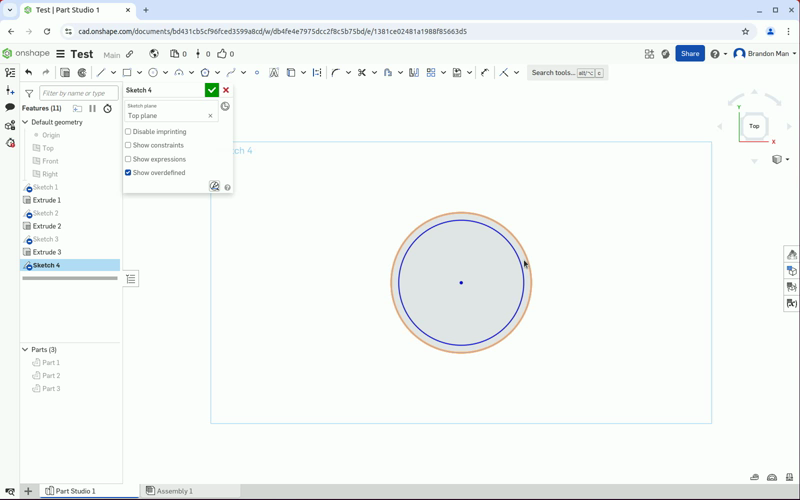
click(524, 259)
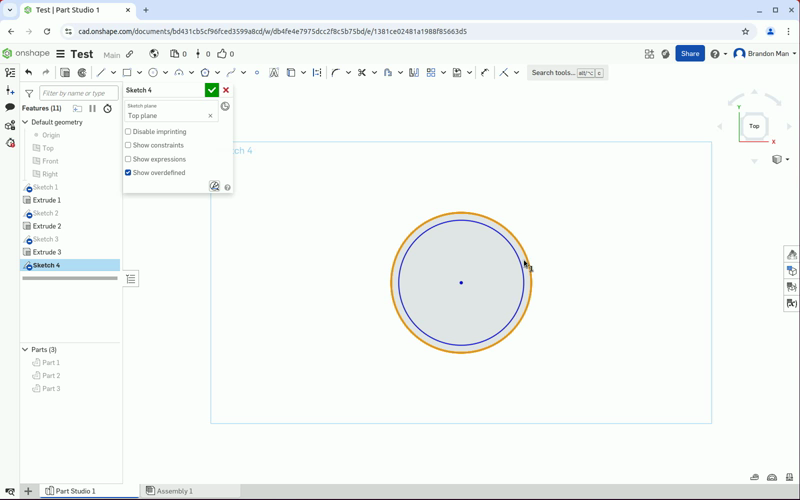
mouse_move(73, 352)
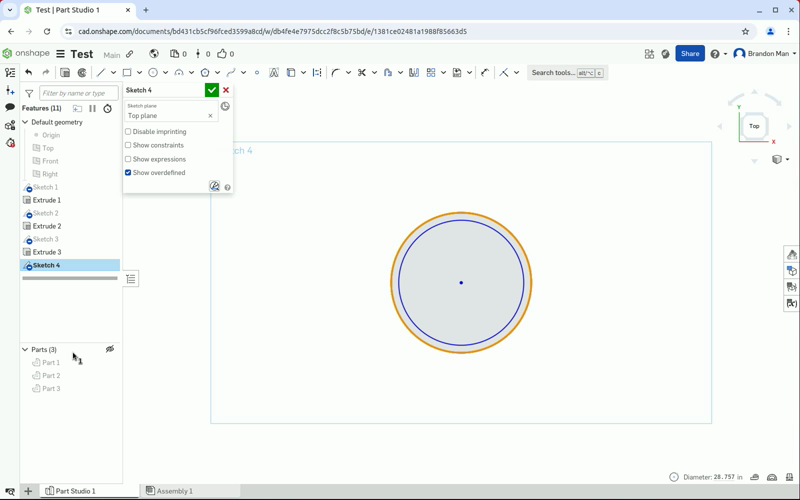
key(shift+y)
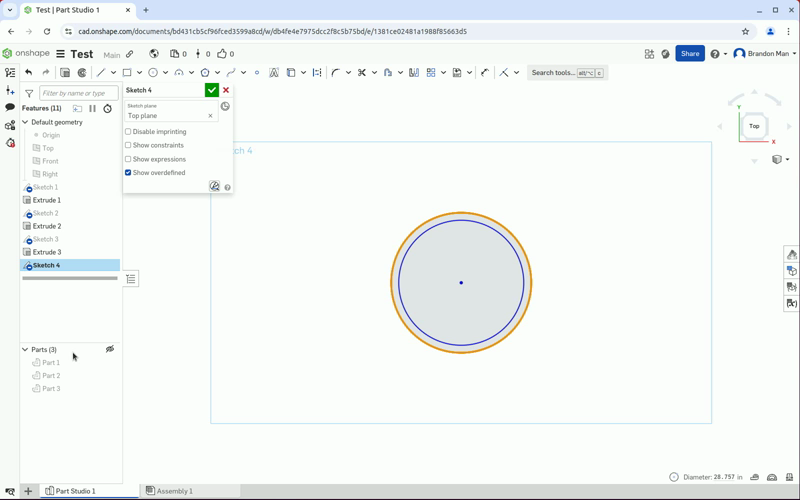
key(shift+e)
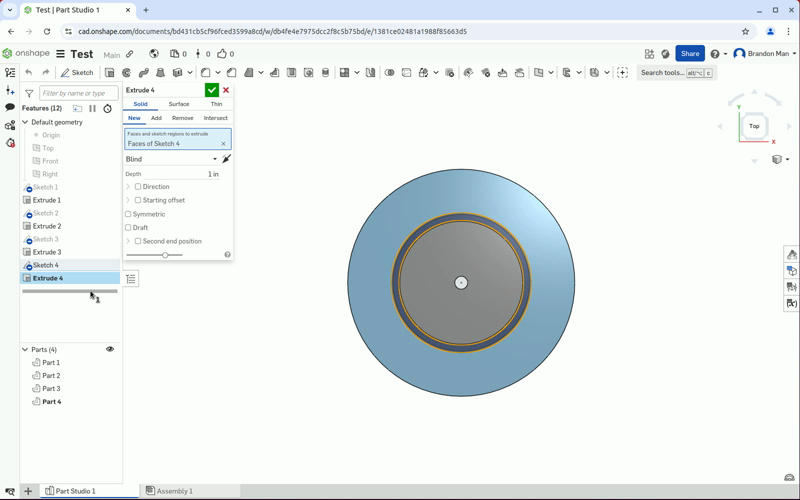
mouse_move(143, 106)
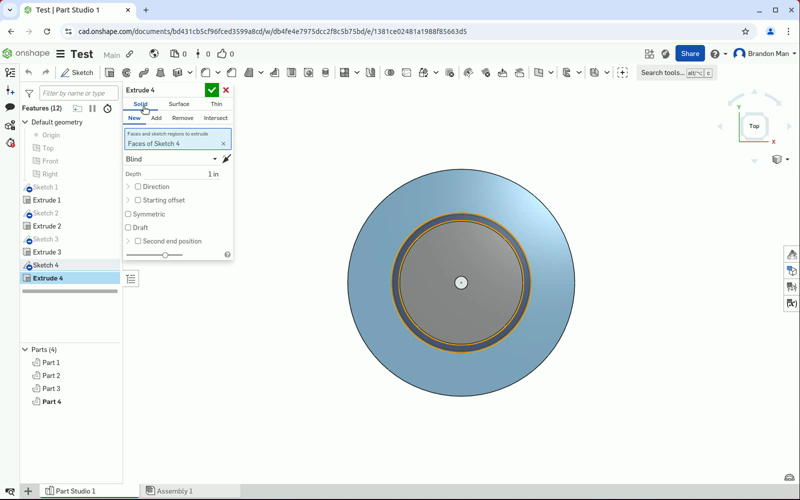
click(143, 106)
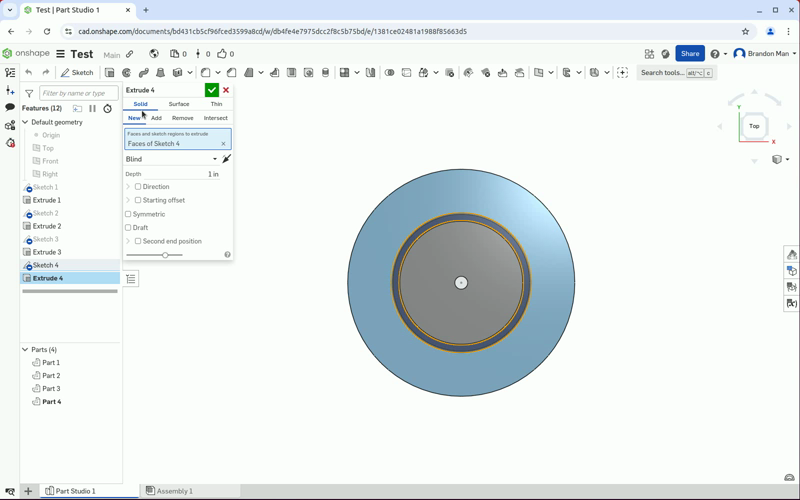
mouse_move(137, 120)
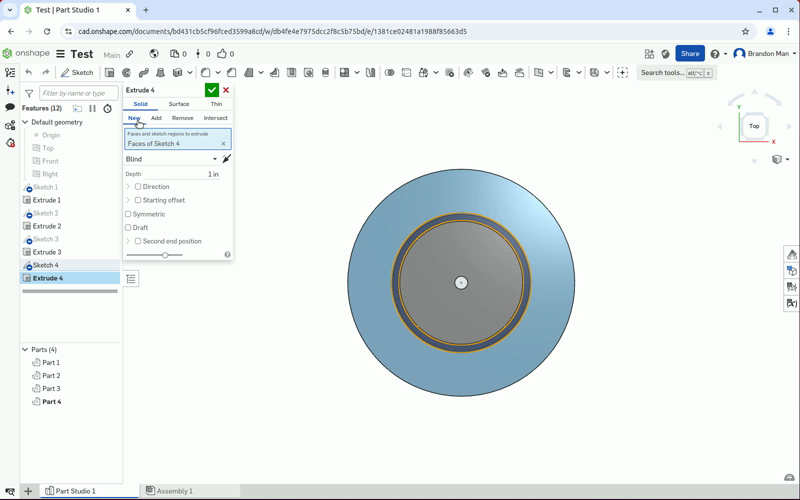
click(137, 120)
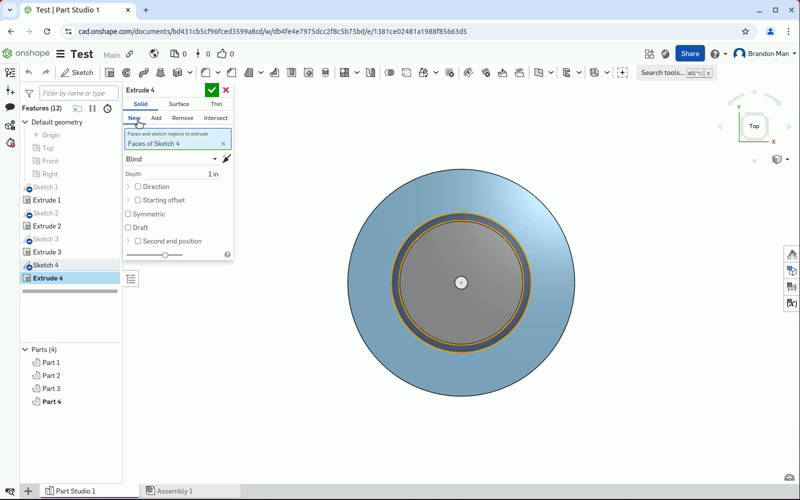
key(tab, 4)
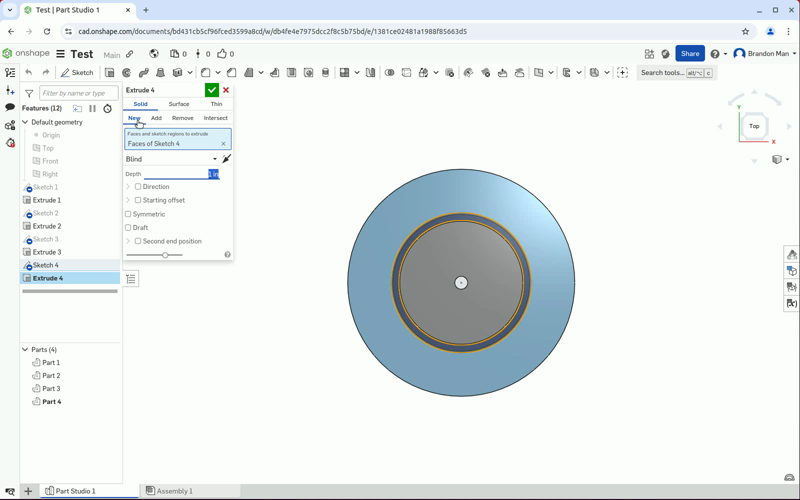
text(17.331)
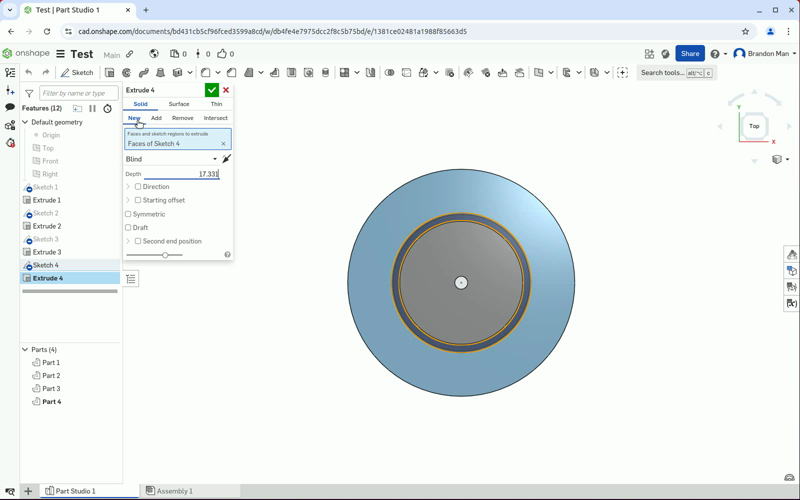
key(enter)
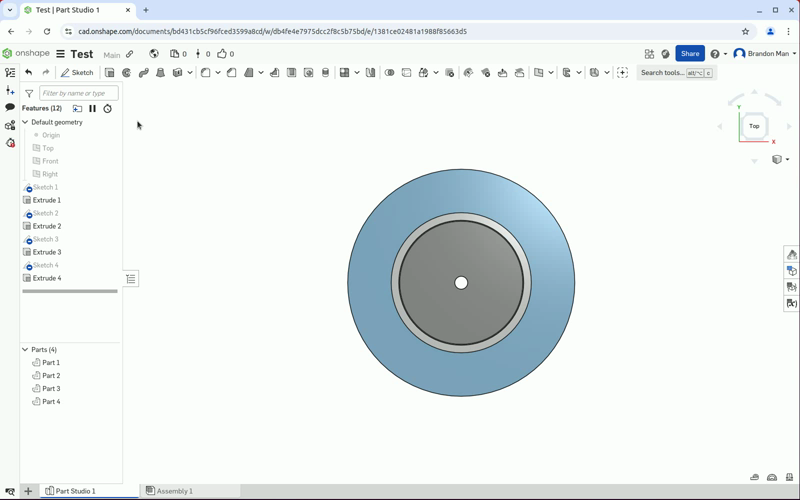
key(shift+h)
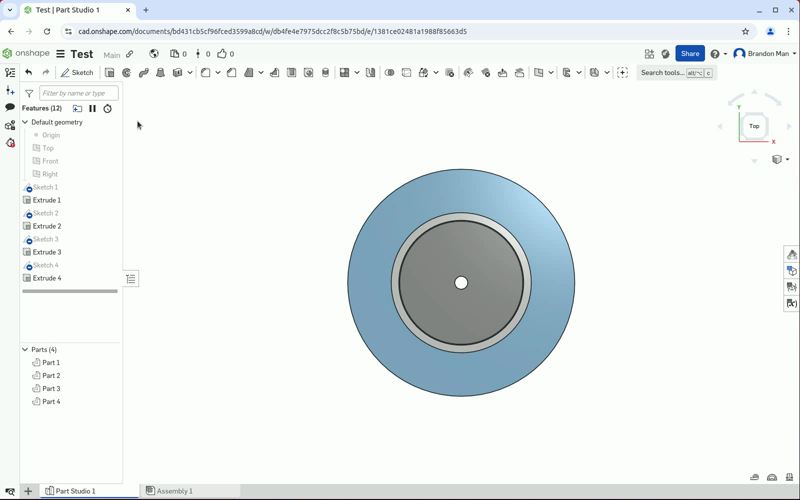
key(shift+h)
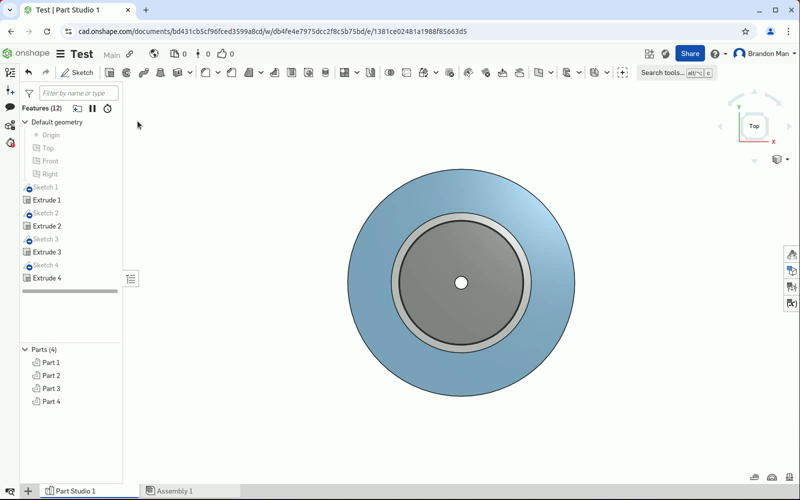
mouse_move(73, 189)
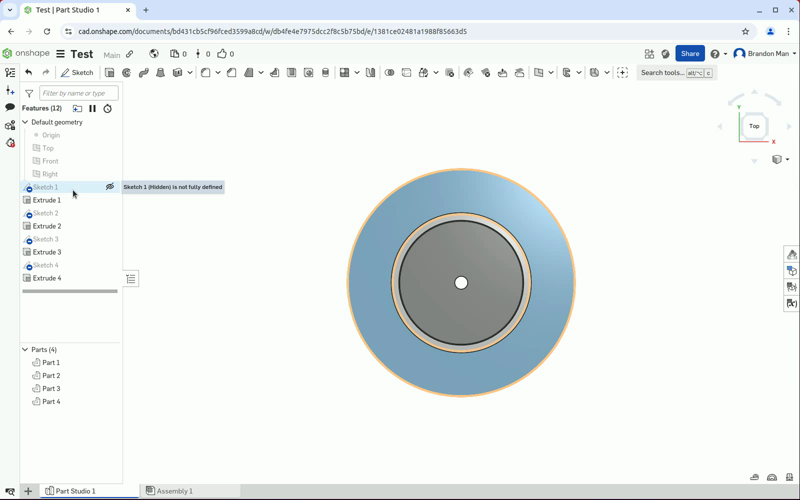
click(73, 189)
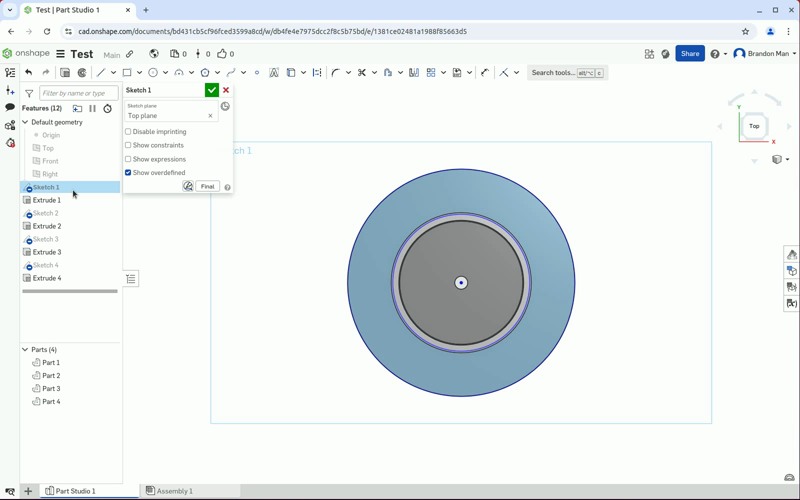
mouse_move(229, 92)
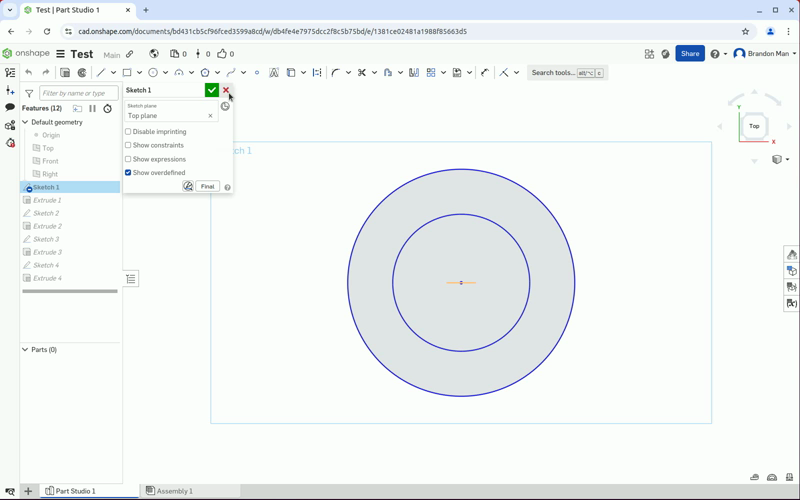
click(229, 92)
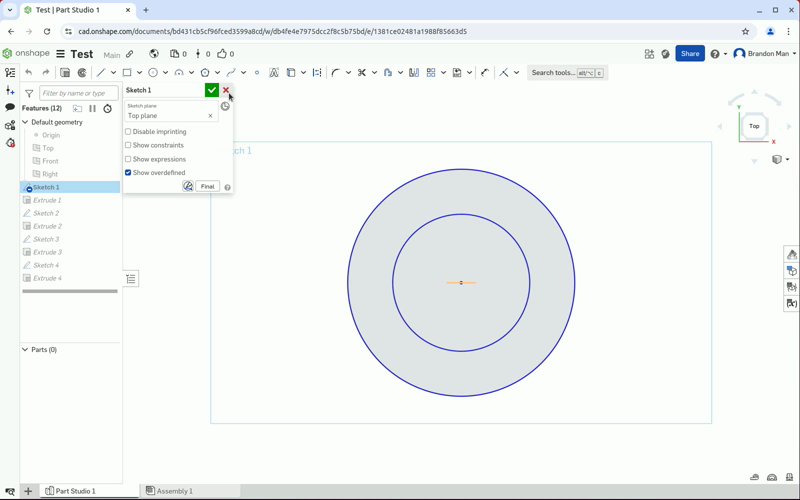
key(shift+s)
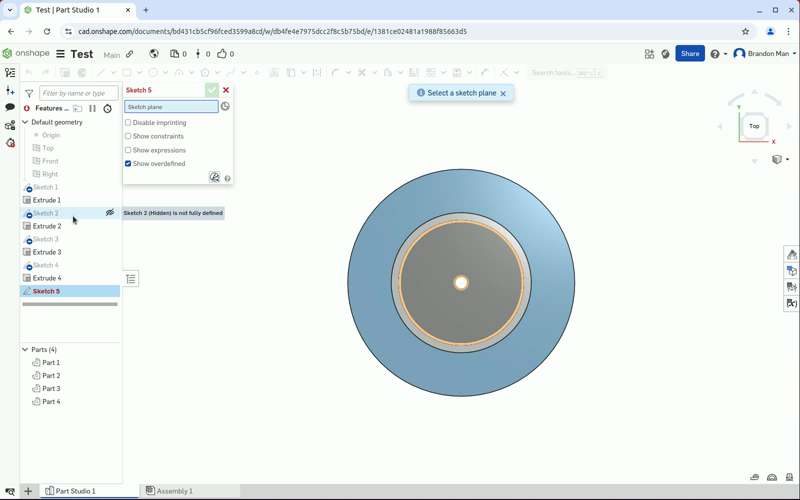
scroll(3)
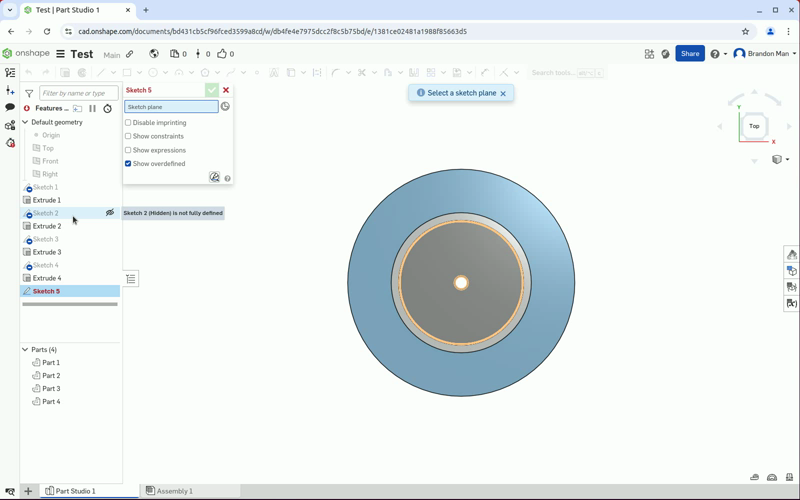
mouse_move(73, 150)
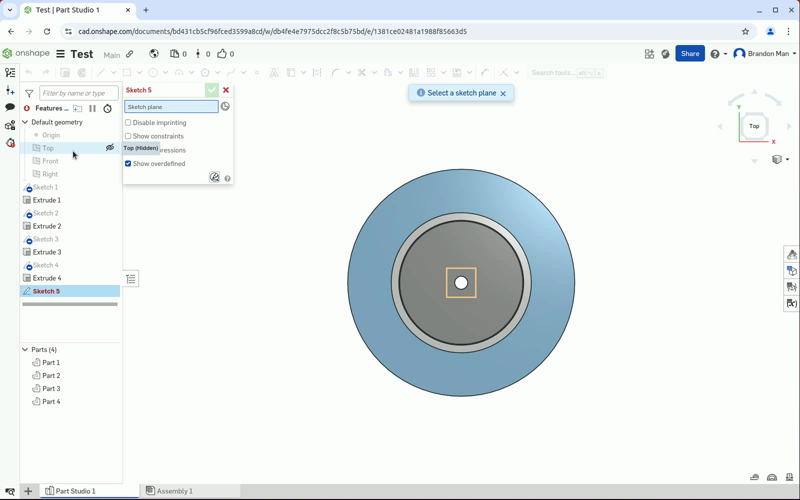
click(73, 150)
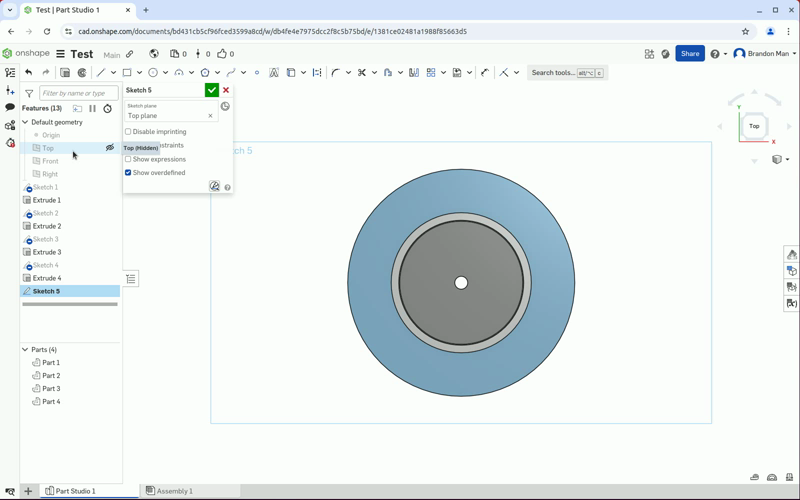
mouse_move(73, 352)
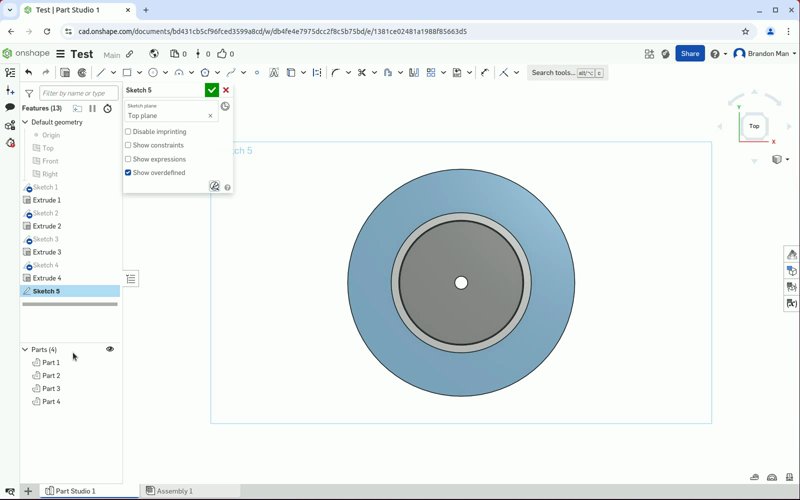
key(y)
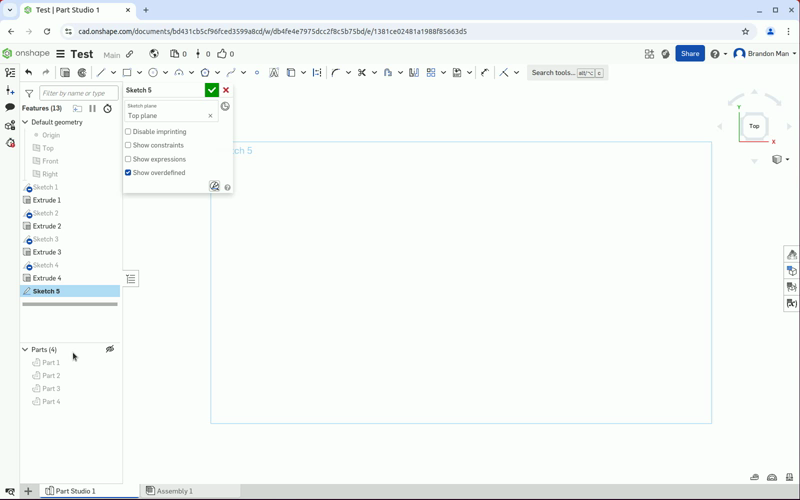
key(c)
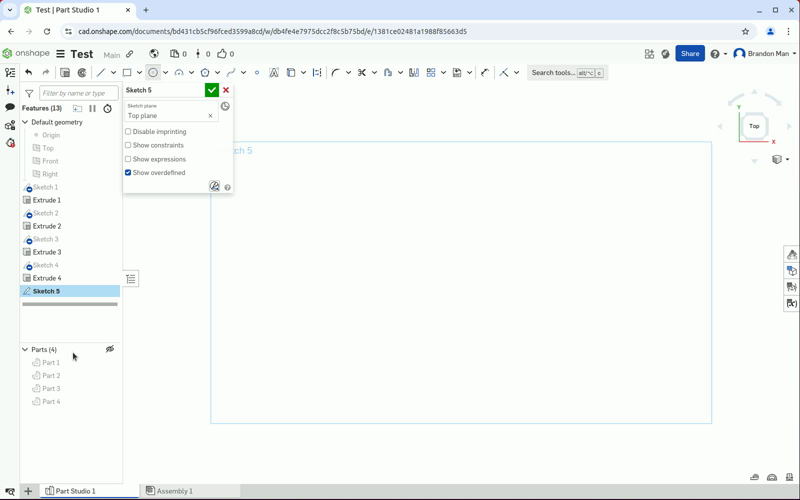
key_down(shift)
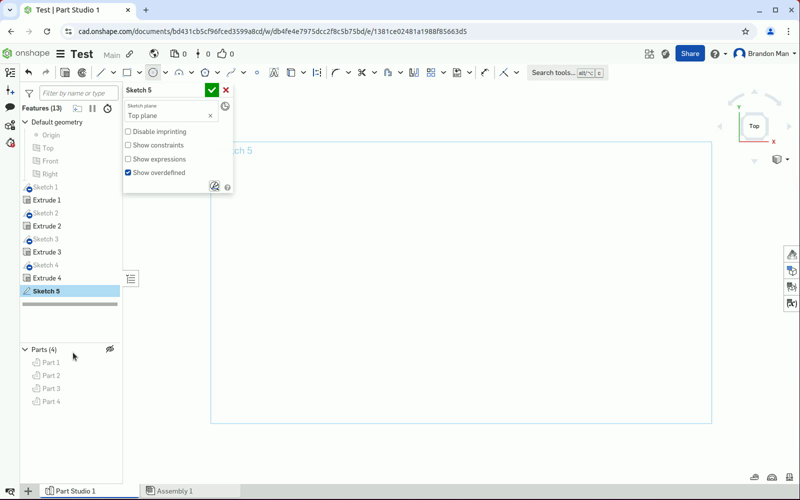
mouse_move(461, 282)
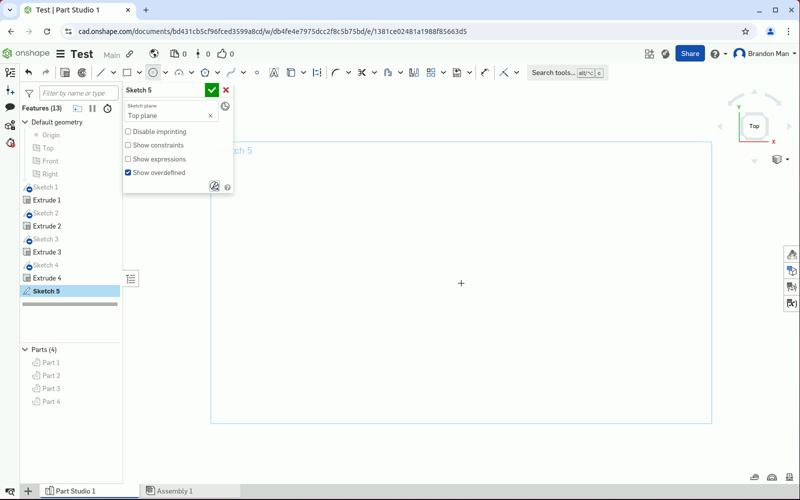
click(461, 282)
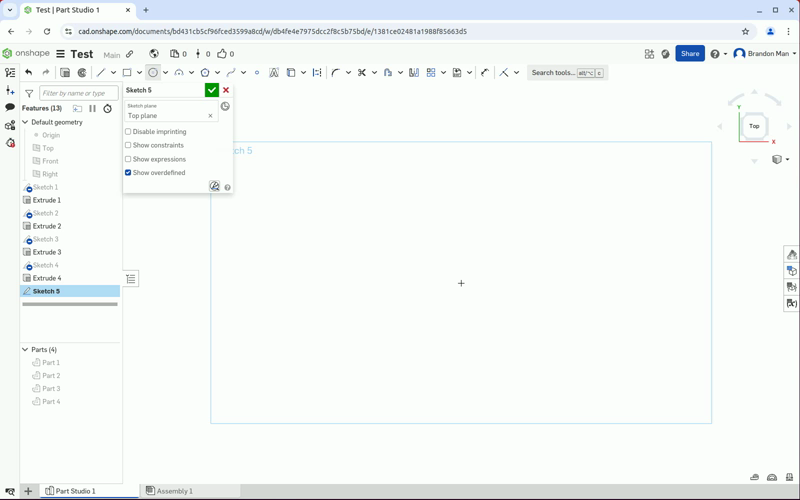
key_up(shift)
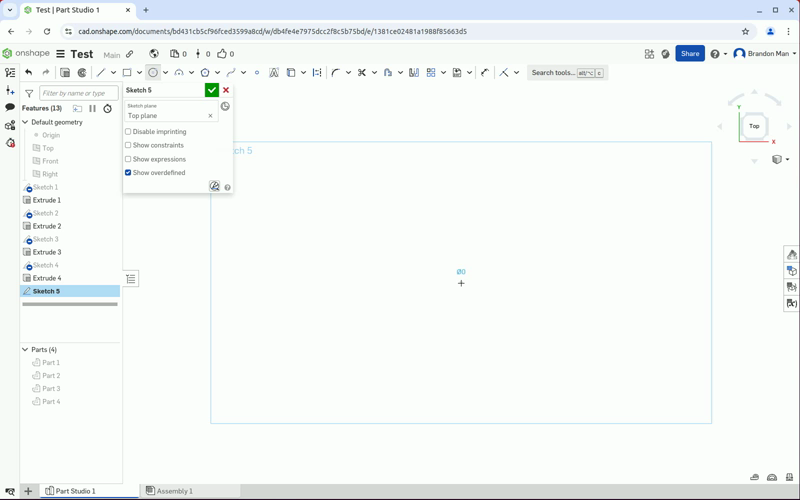
mouse_move(574, 282)
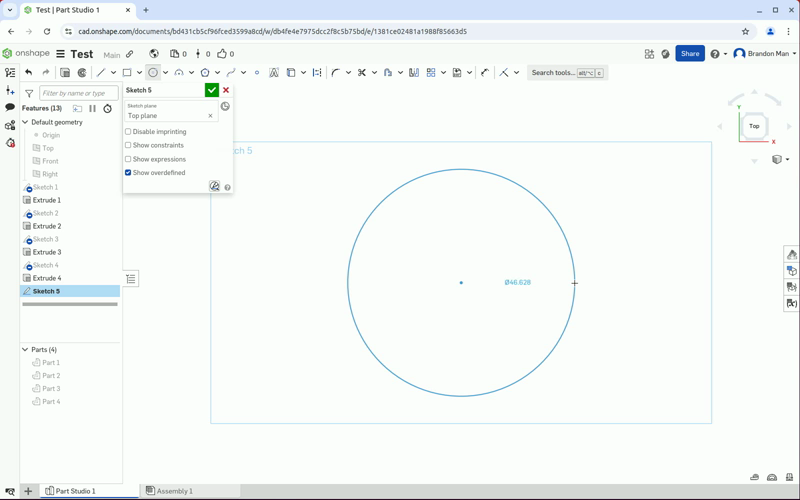
click(574, 282)
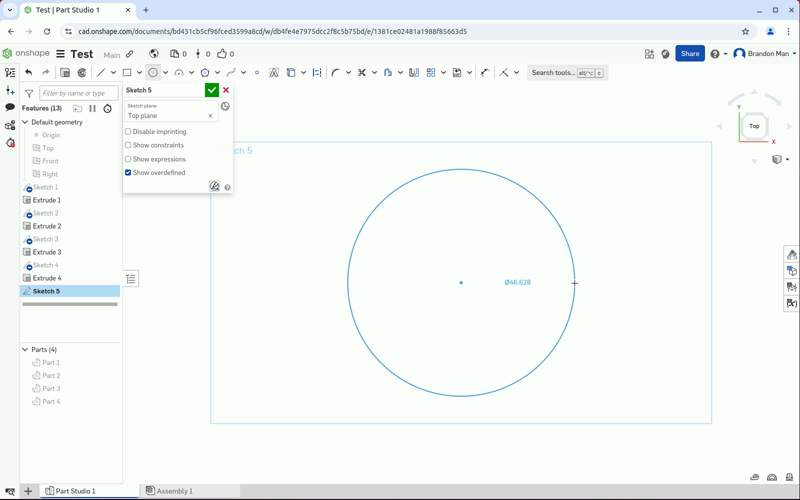
key(esc)
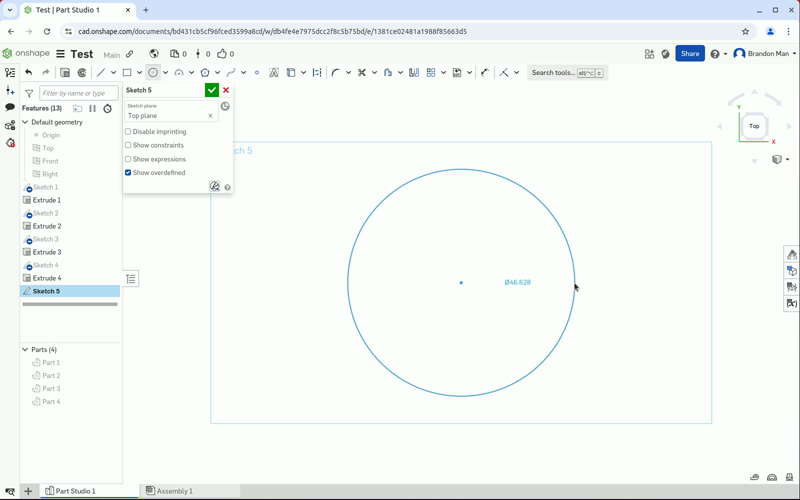
key(c)
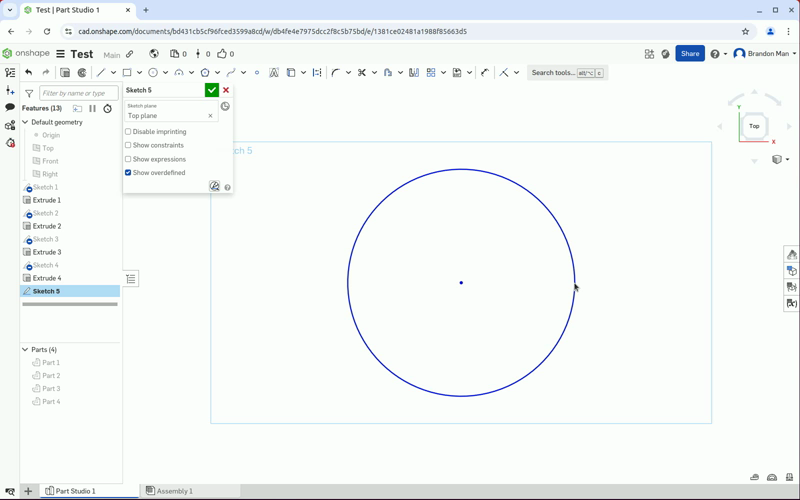
key_down(shift)
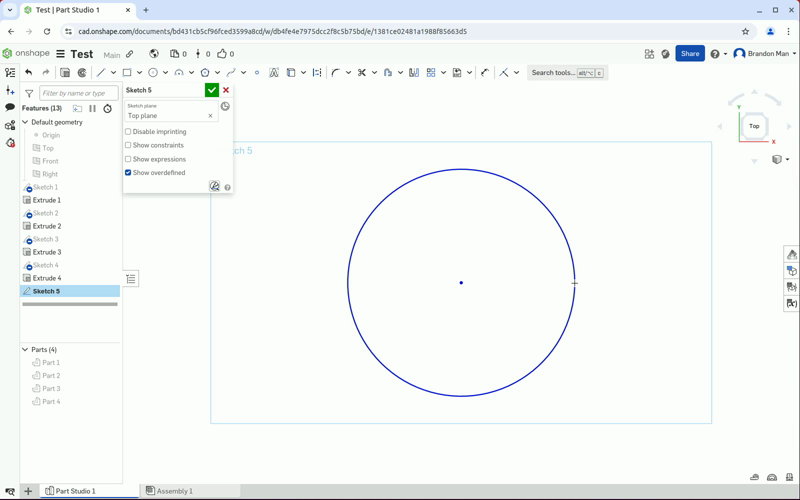
mouse_move(461, 282)
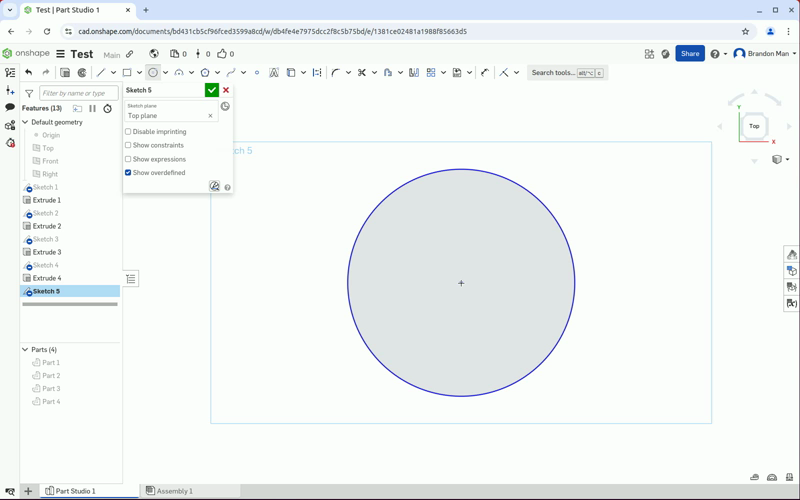
click(461, 282)
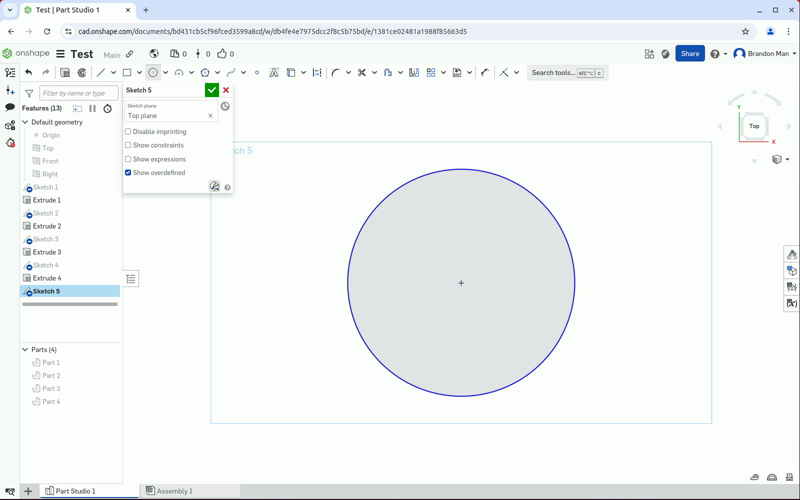
key_up(shift)
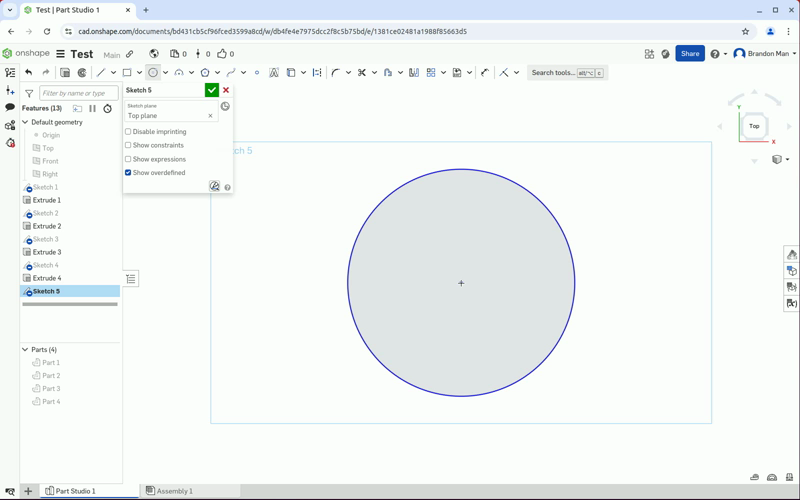
mouse_move(529, 282)
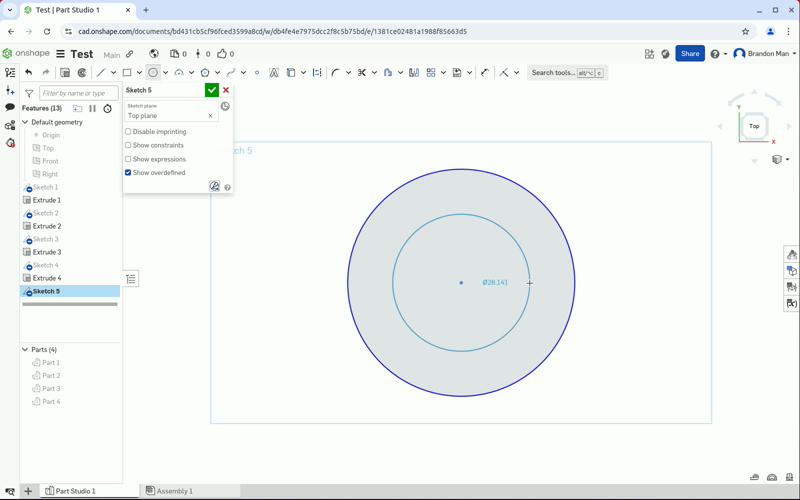
click(529, 282)
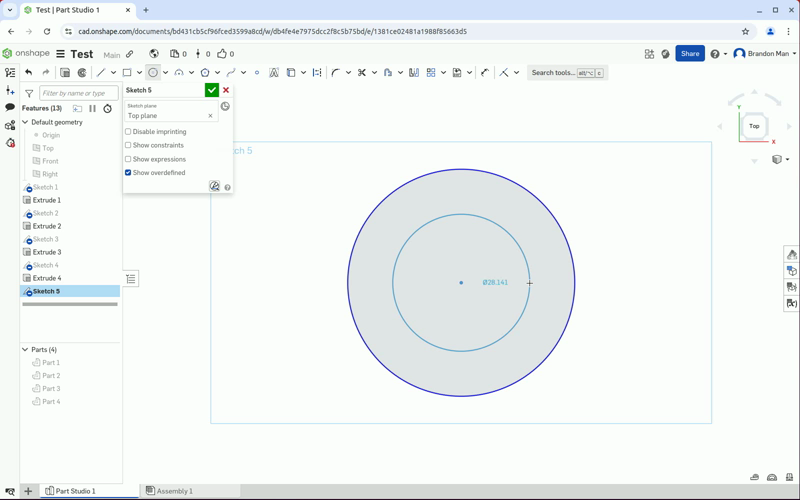
key(esc)
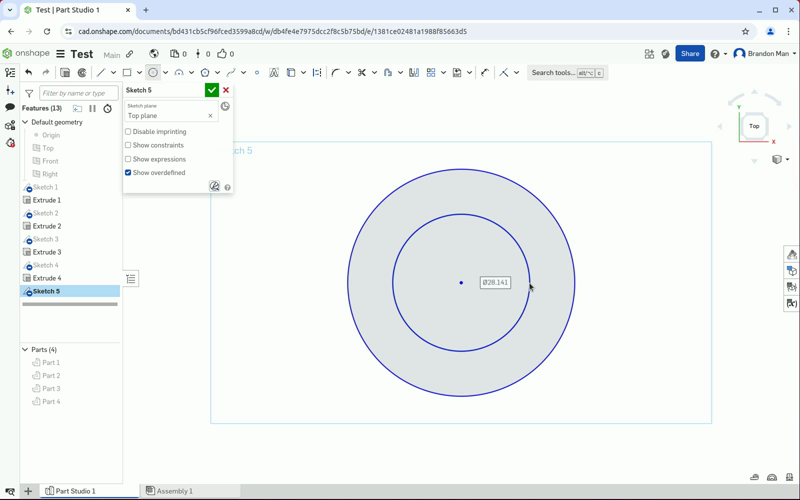
mouse_move(371, 296)
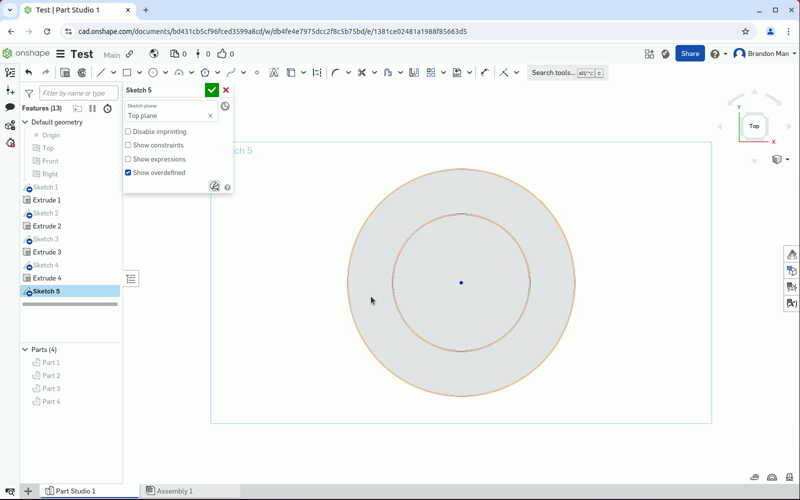
click(371, 296)
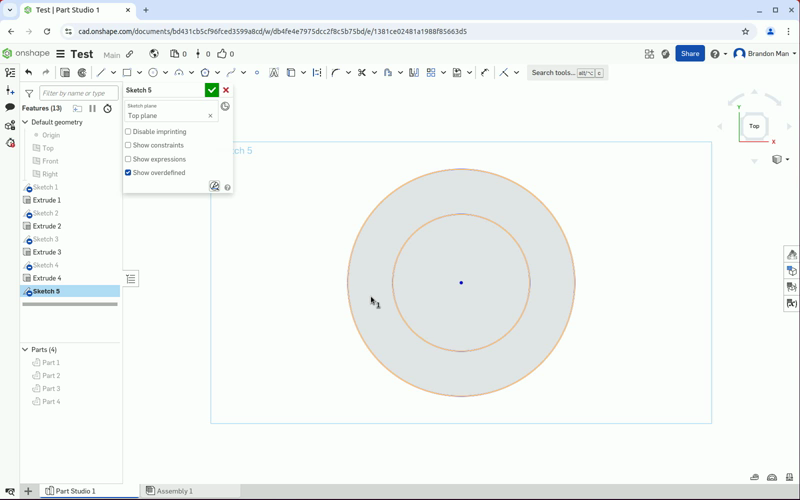
mouse_move(73, 352)
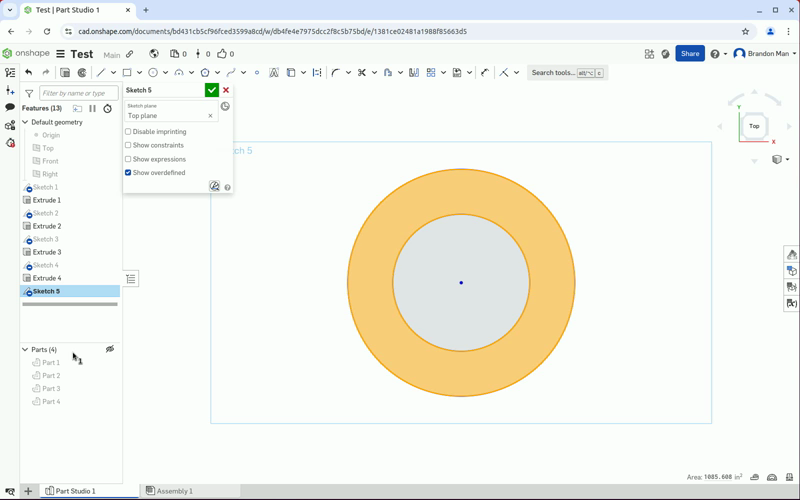
key(shift+y)
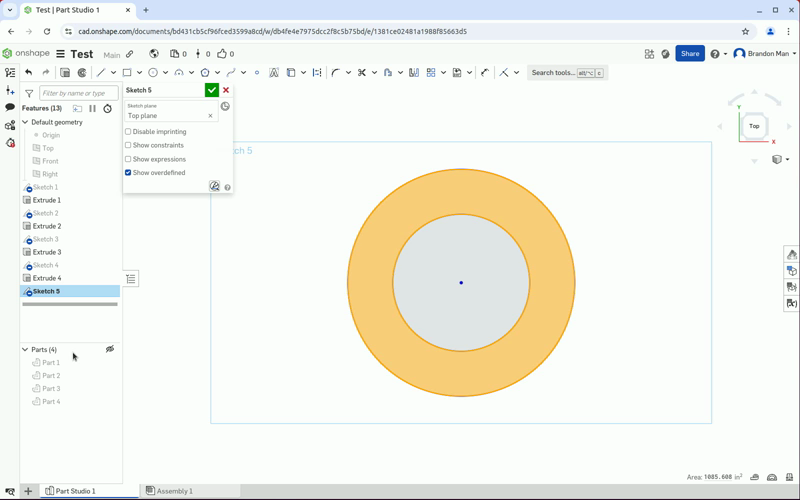
key(shift+e)
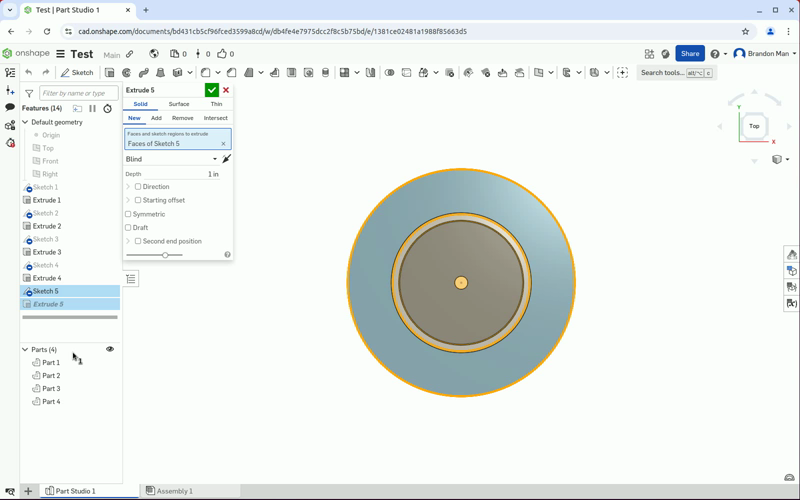
mouse_move(143, 106)
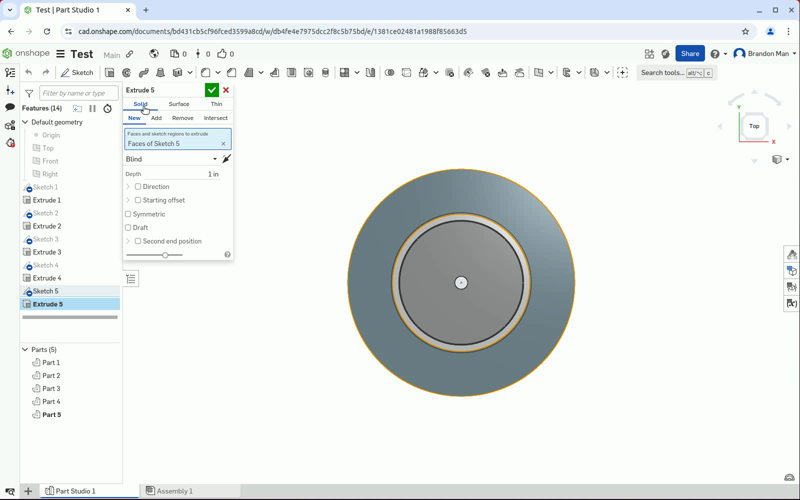
click(143, 106)
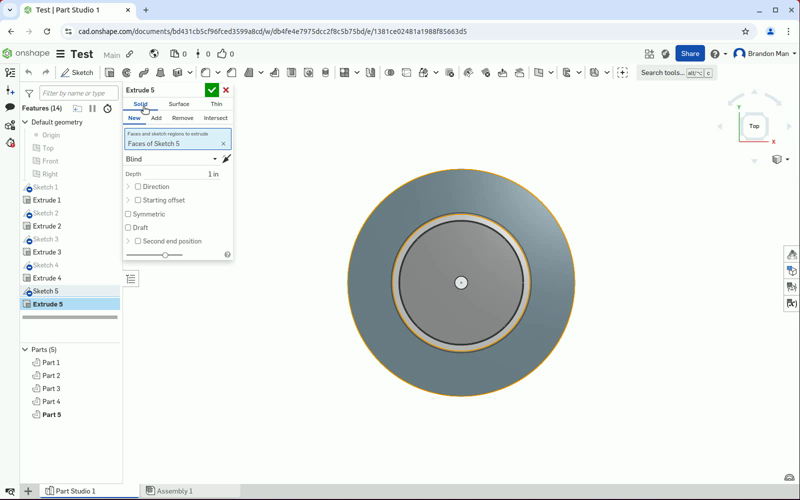
mouse_move(137, 120)
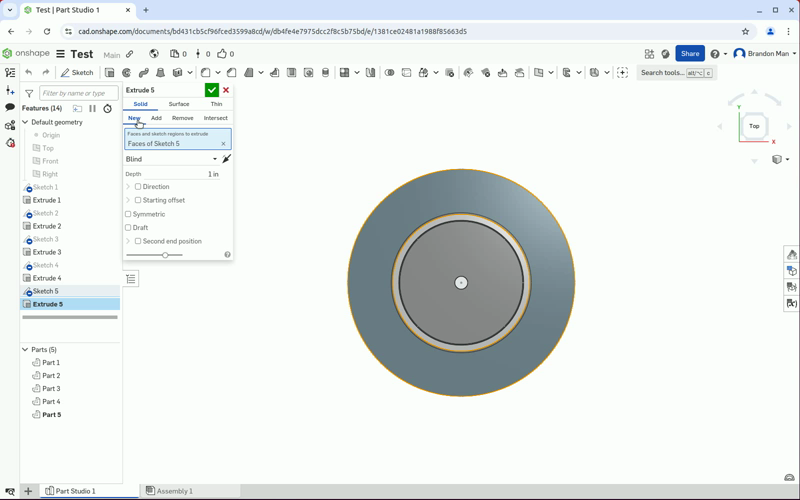
click(137, 120)
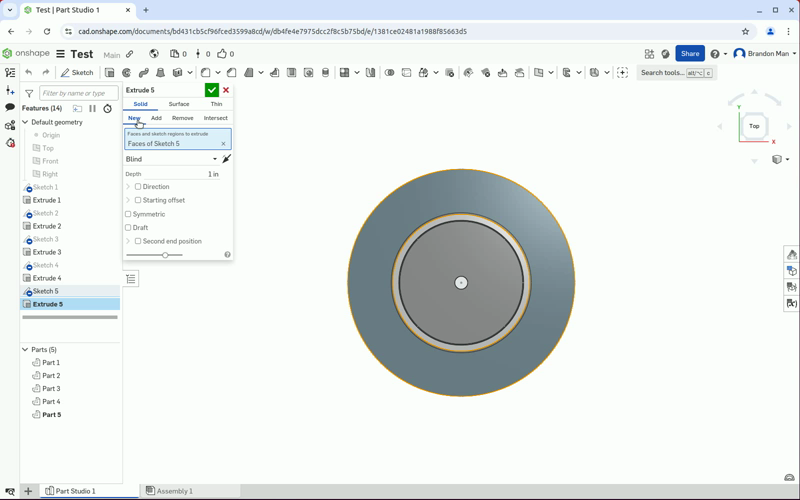
key(tab, 4)
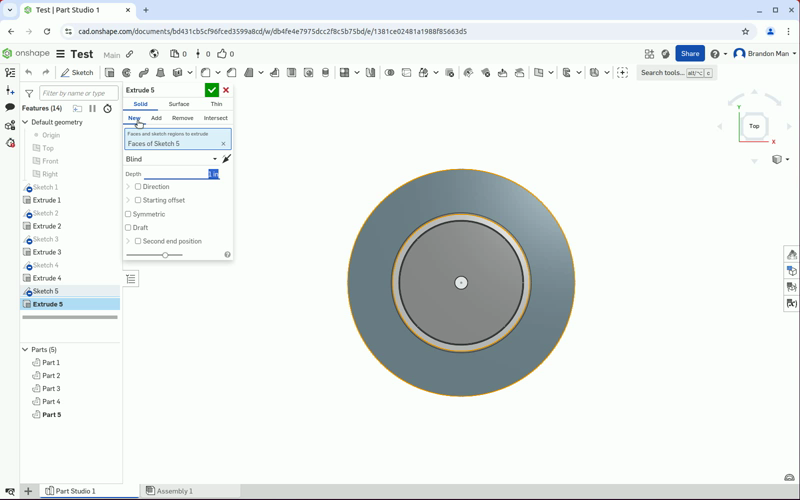
text(1.685)
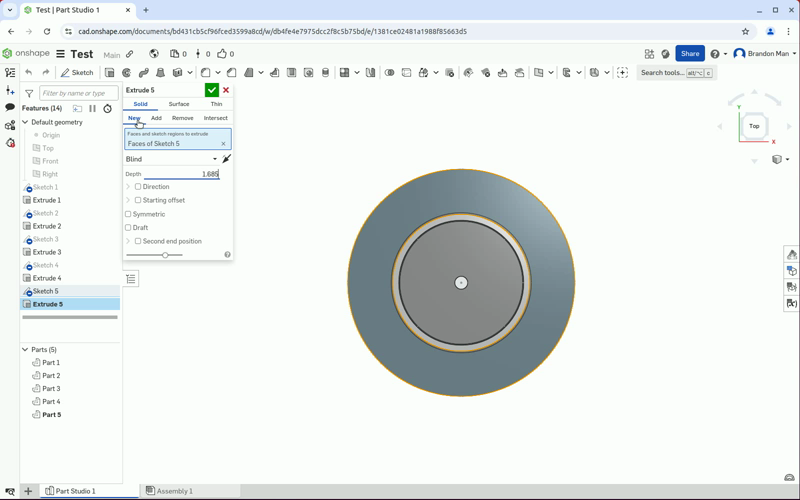
key(enter)
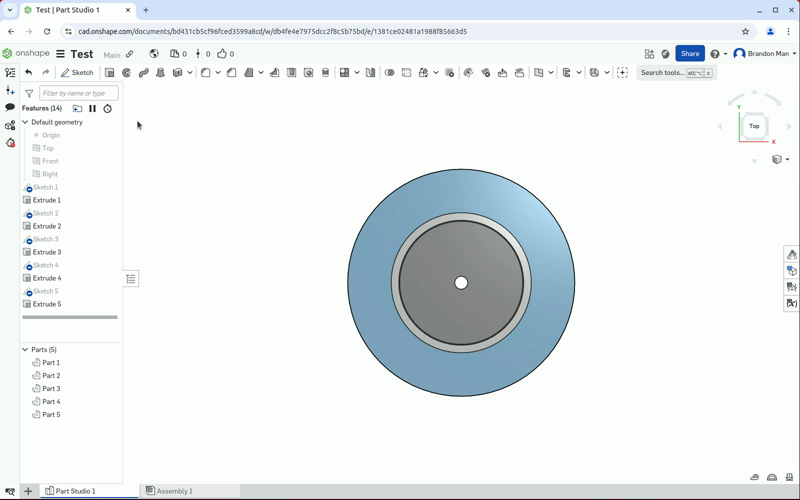
key(shift+h)
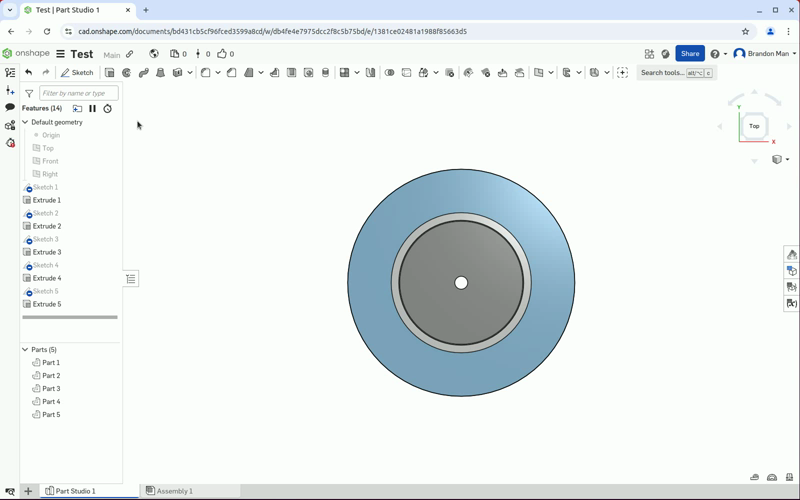
key(shift+h)
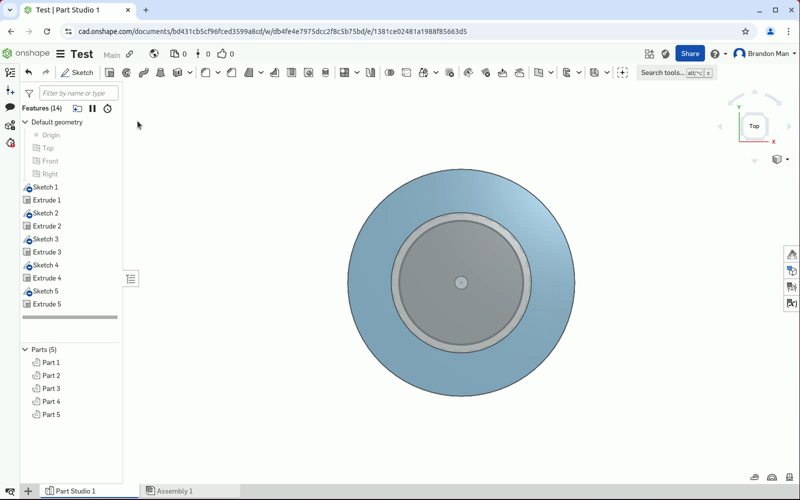
key(shift+7)
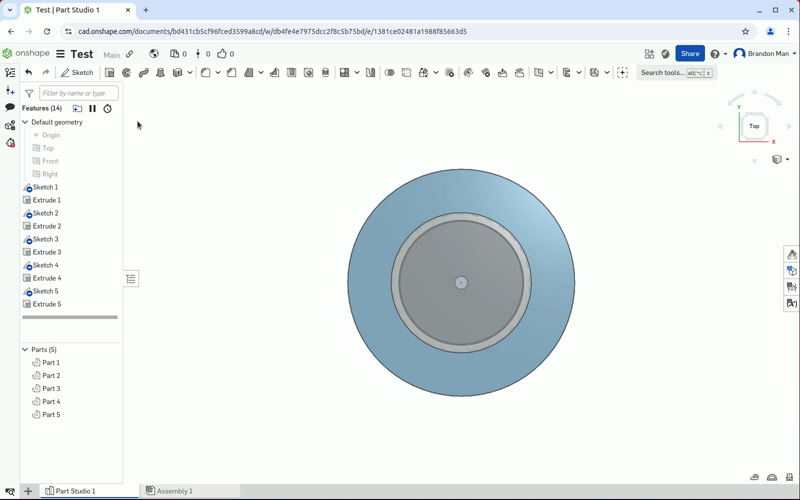
key(up, 3)
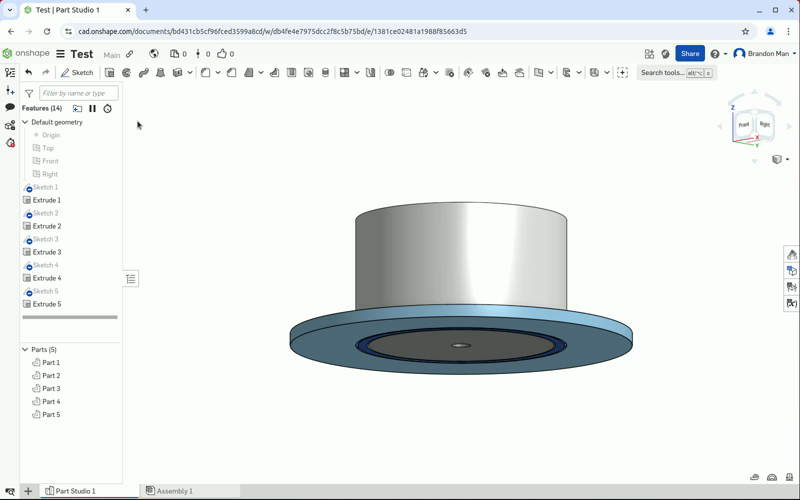
key(left, 3)
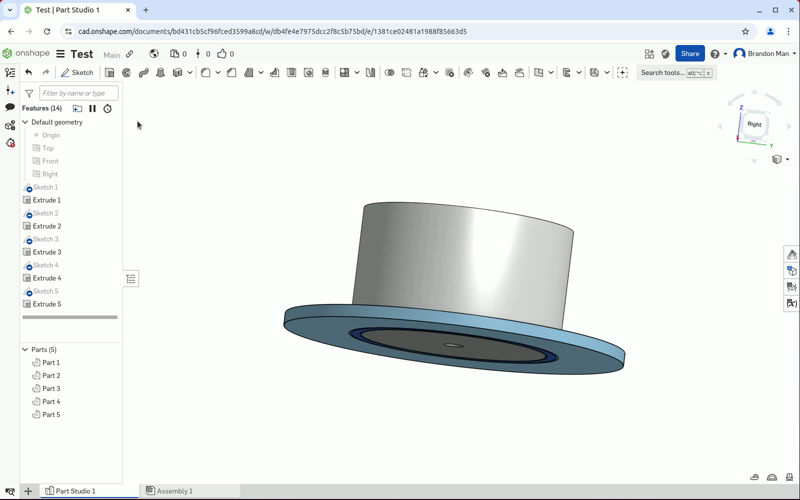
key(right, 3)
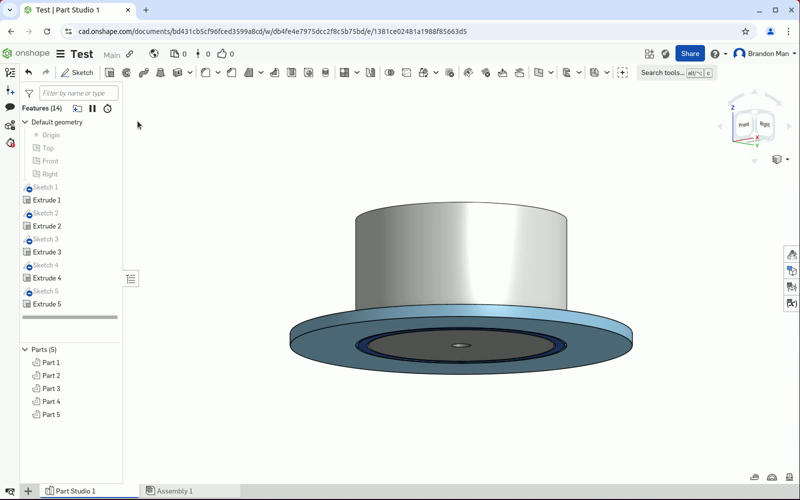
key(down, 3)
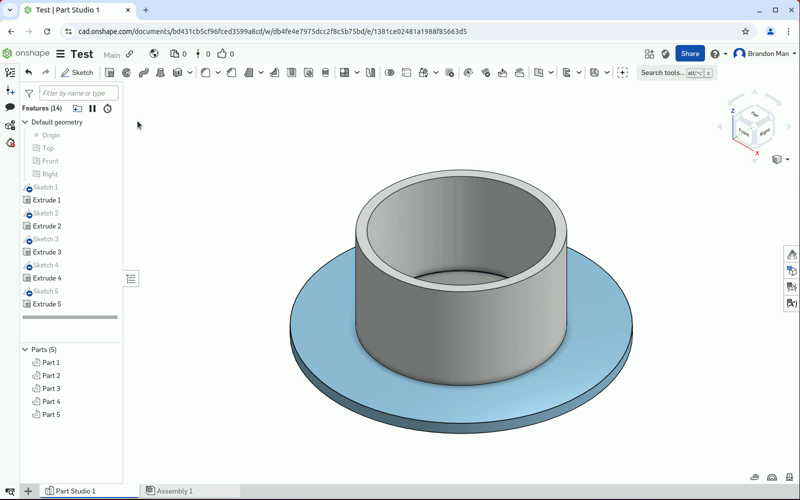
mouse_move(73, 189)
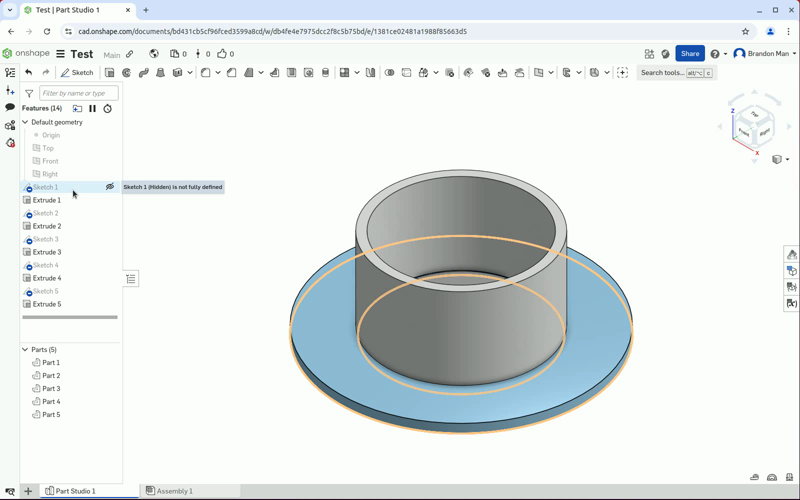
click(73, 189)